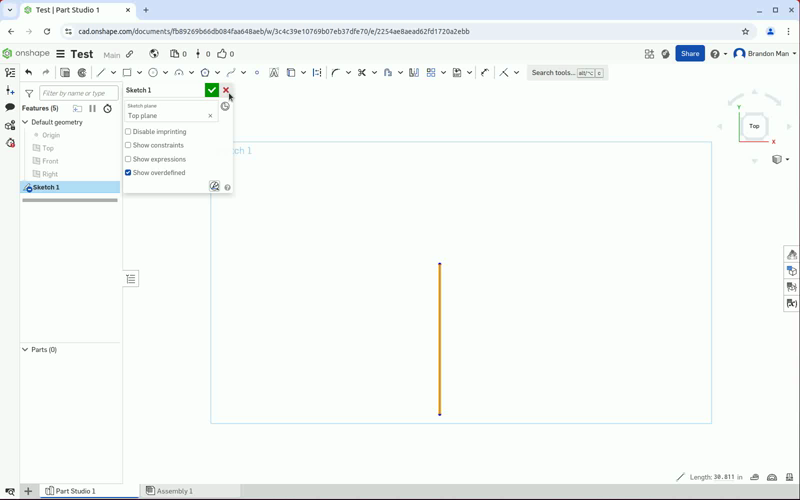
key(shift+h)
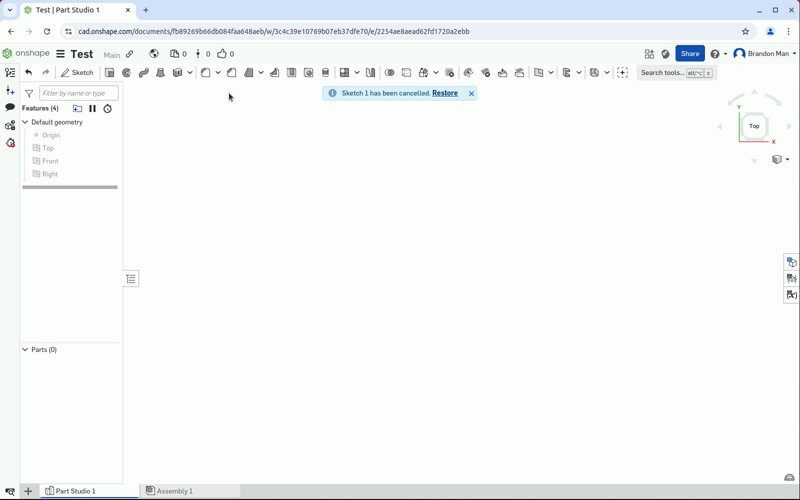
mouse_move(73, 352)
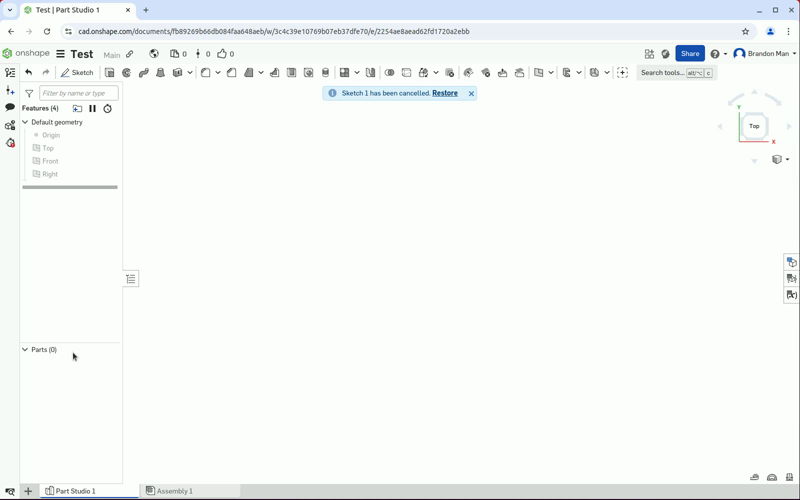
key(y)
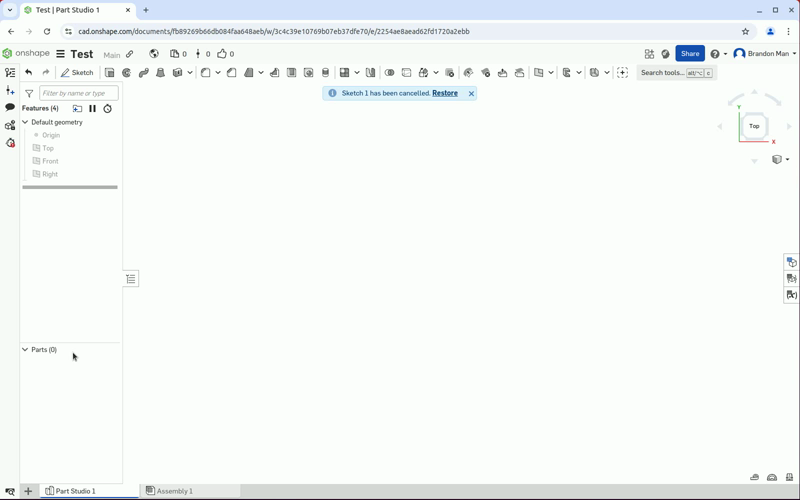
key(shift+p)
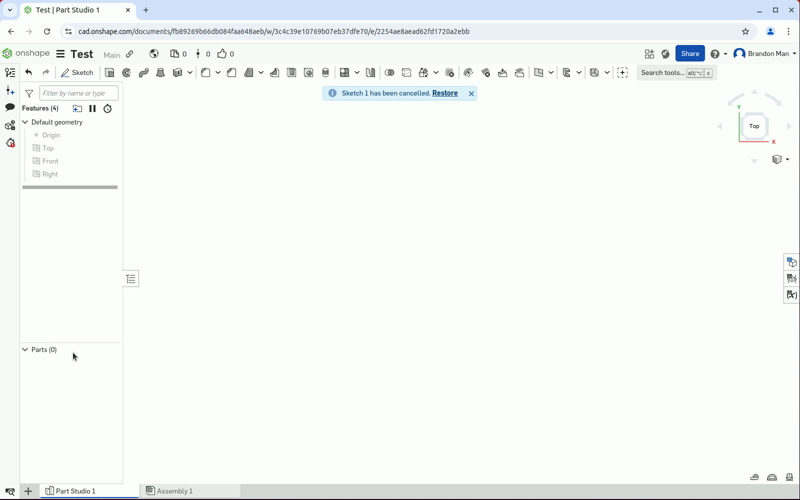
key(space)
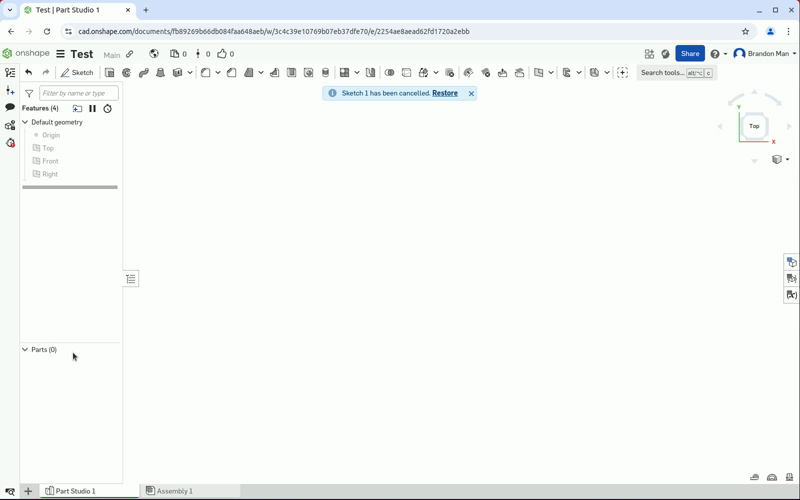
key_down(shift)
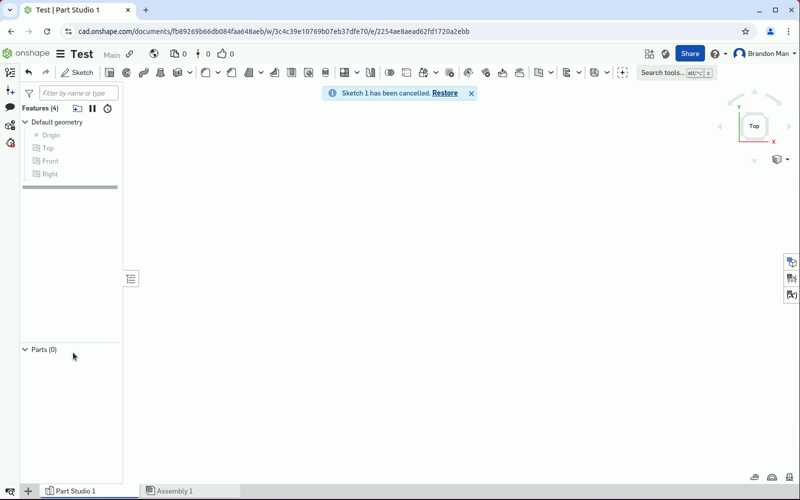
key(up)
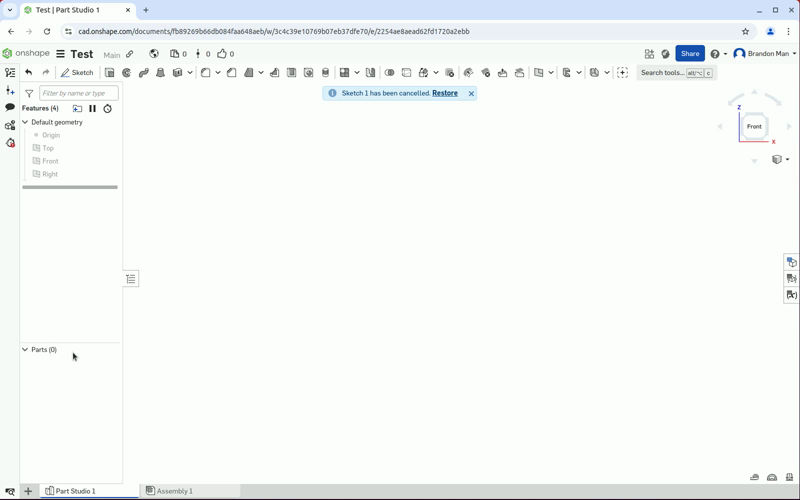
key_up(shift)
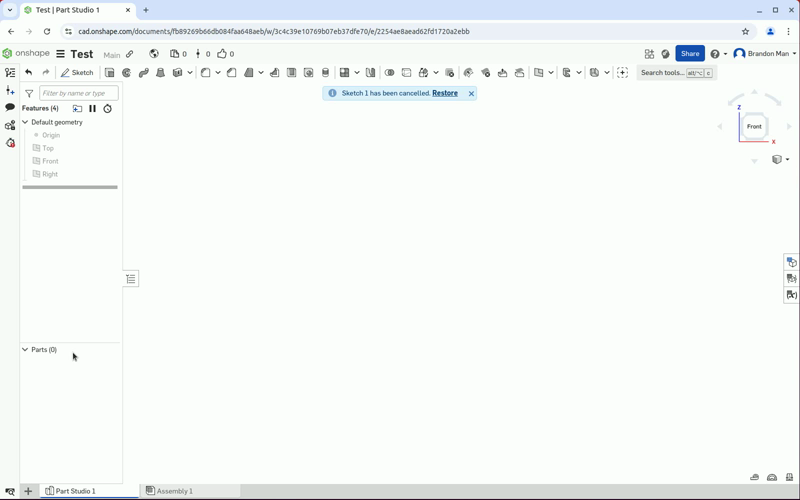
mouse_move(73, 352)
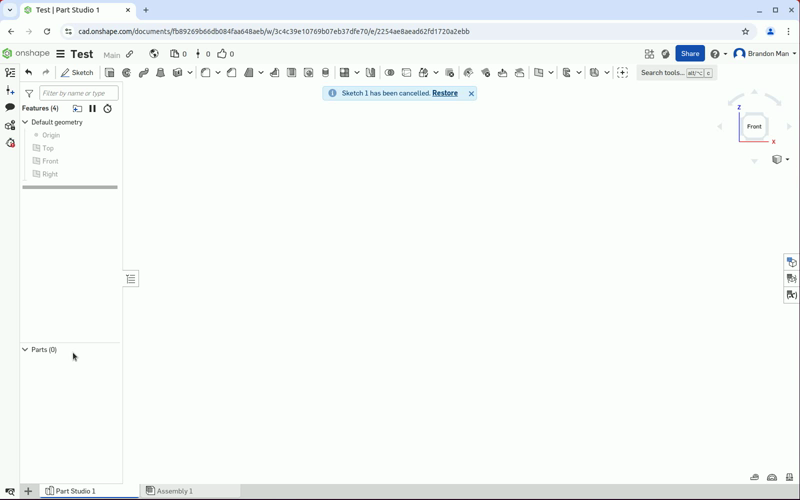
key(shift+y)
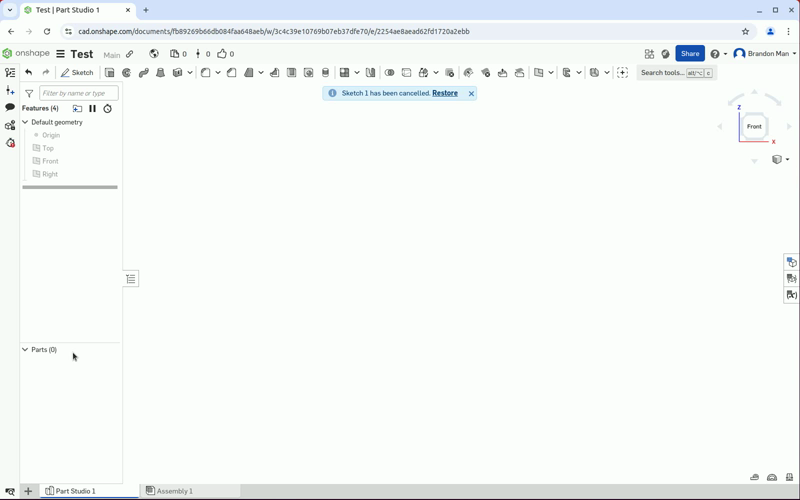
key(shift+s)
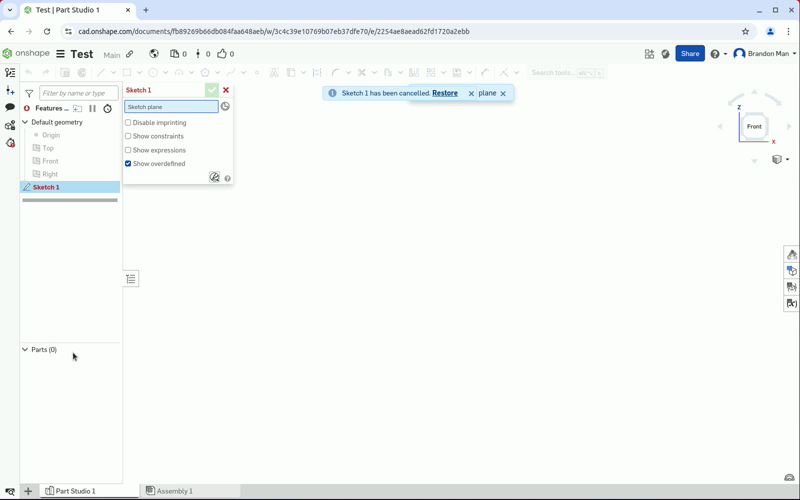
mouse_move(73, 163)
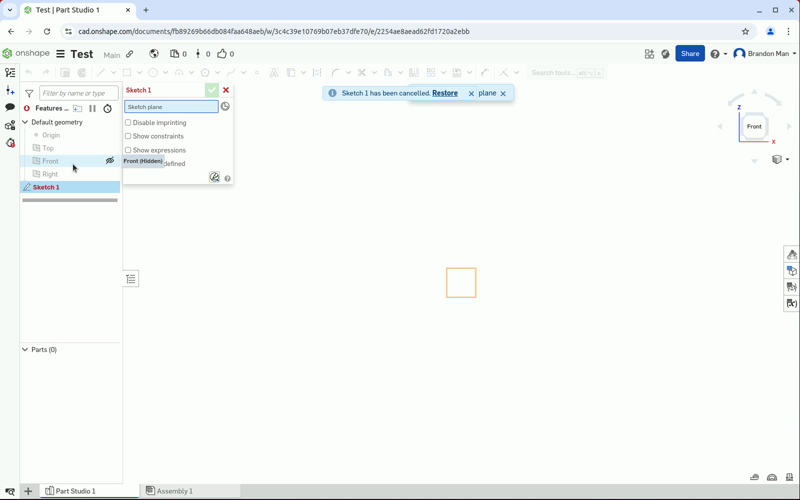
click(73, 163)
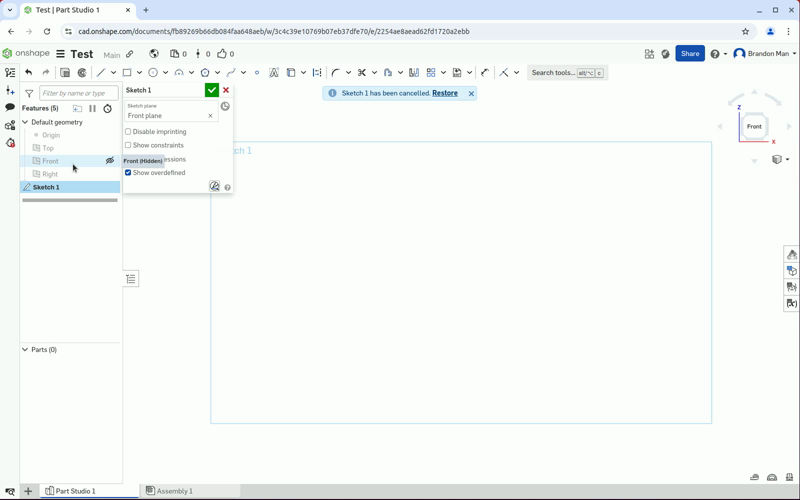
mouse_move(73, 352)
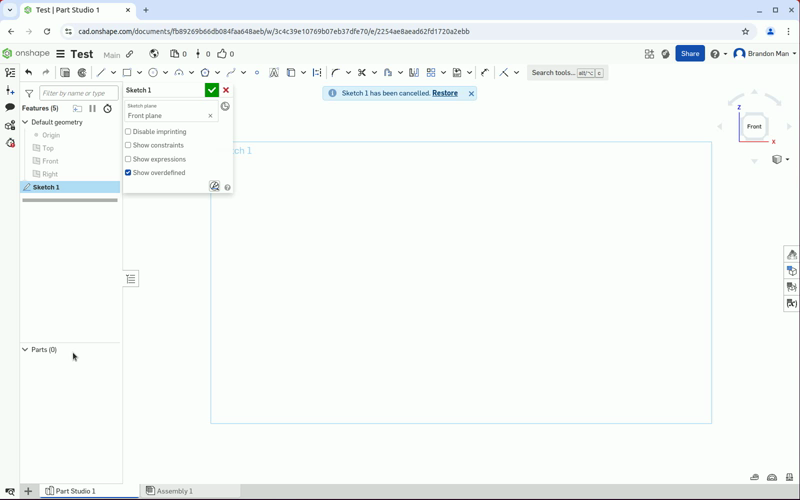
key(y)
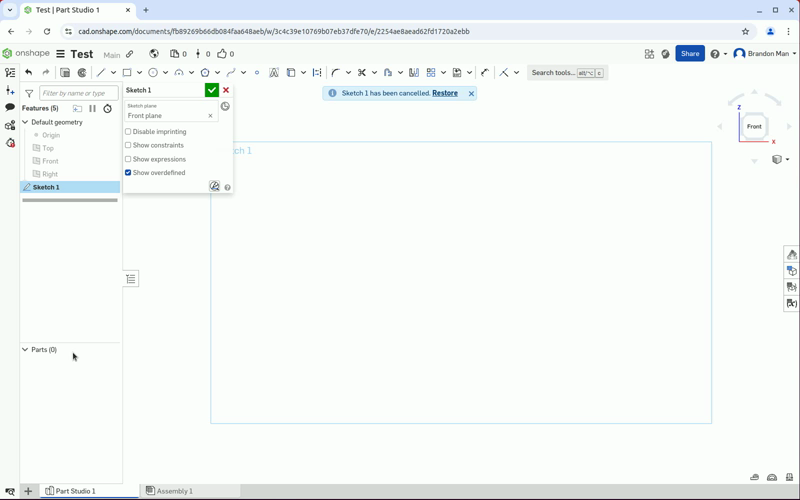
key(l)
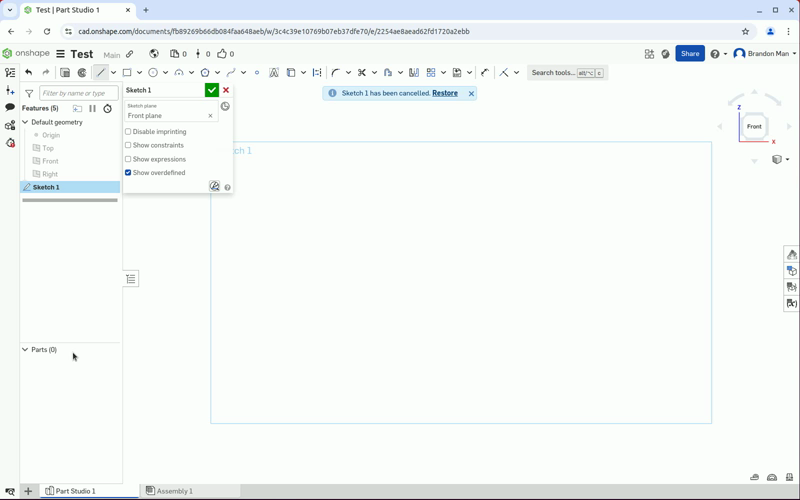
key_down(shift)
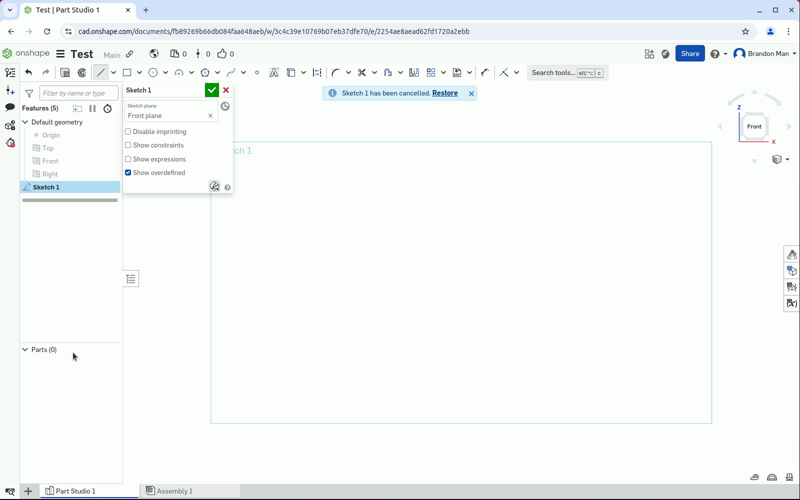
mouse_move(459, 327)
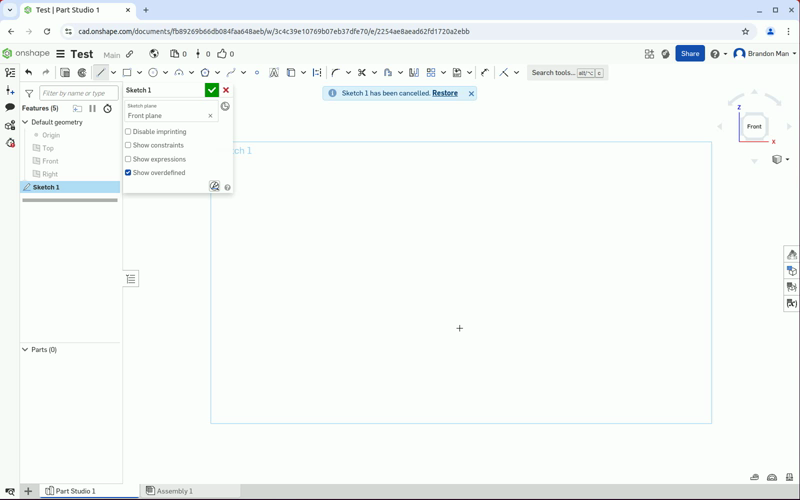
click(459, 327)
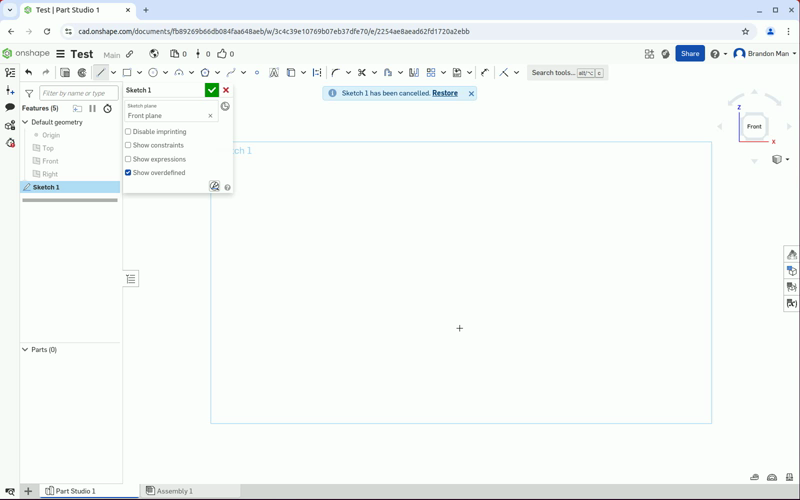
key_up(shift)
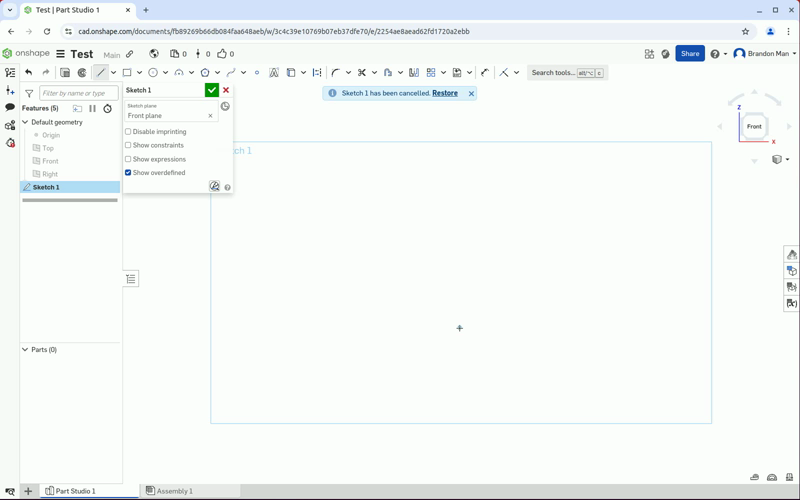
key_down(shift)
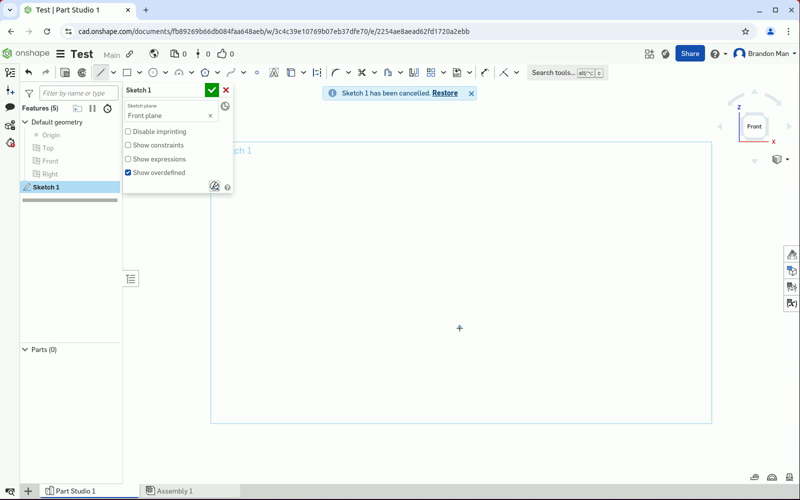
mouse_move(489, 327)
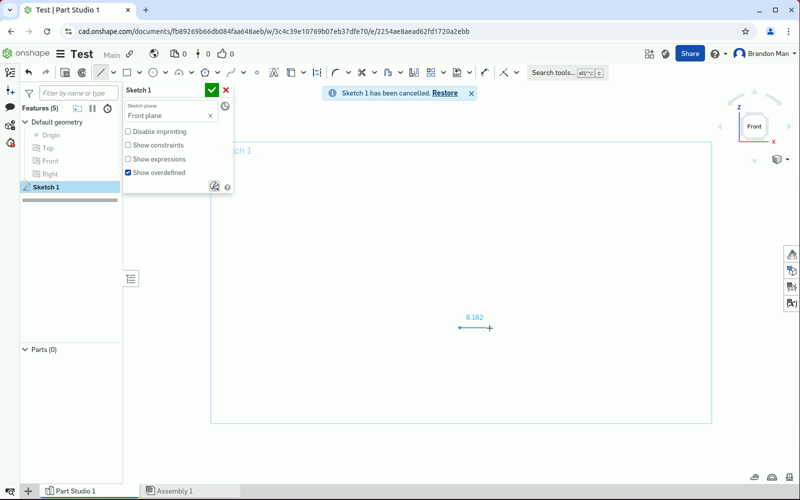
mouse_move(476, 327)
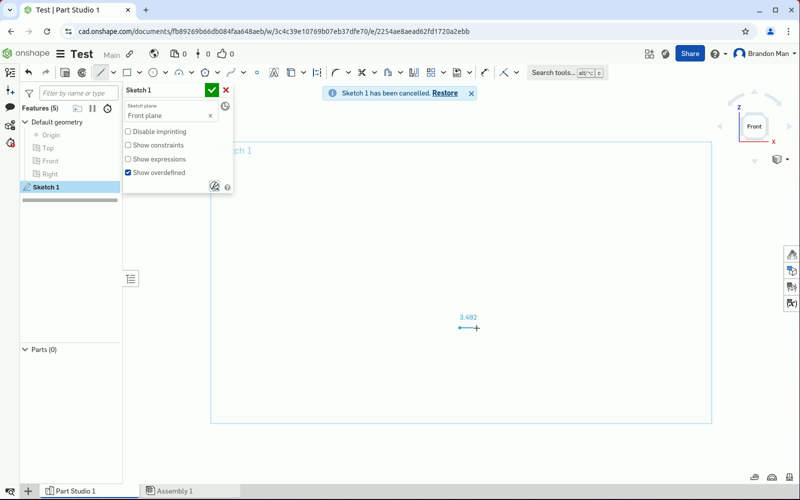
click(476, 327)
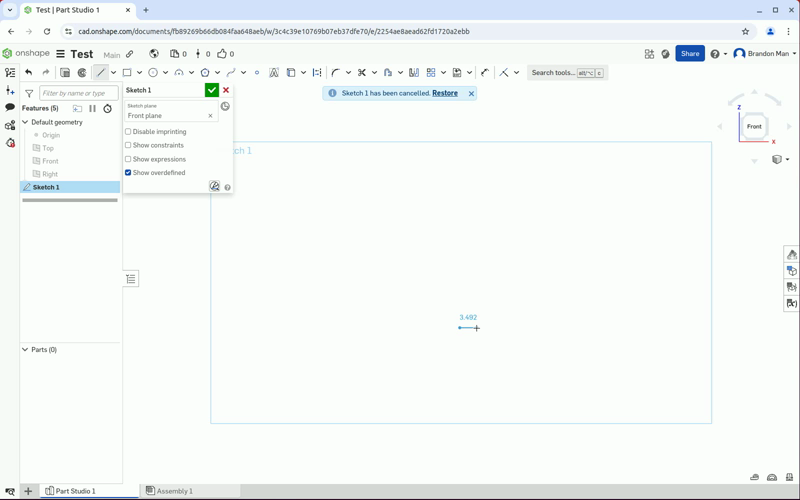
key_up(shift)
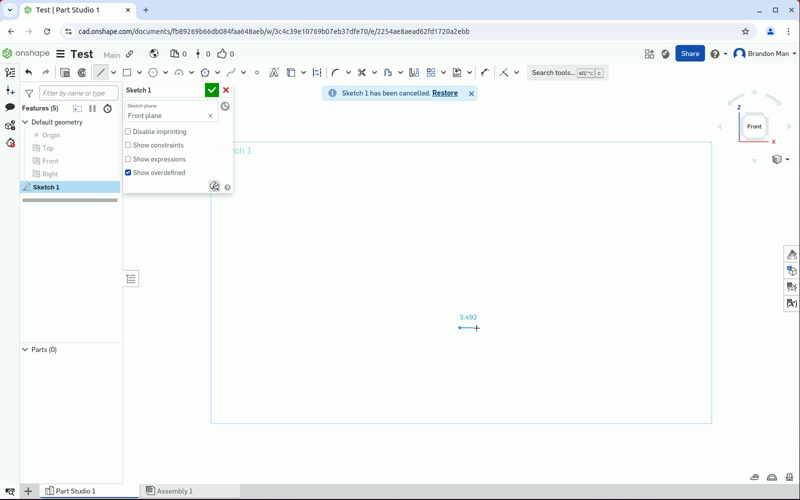
key_down(shift)
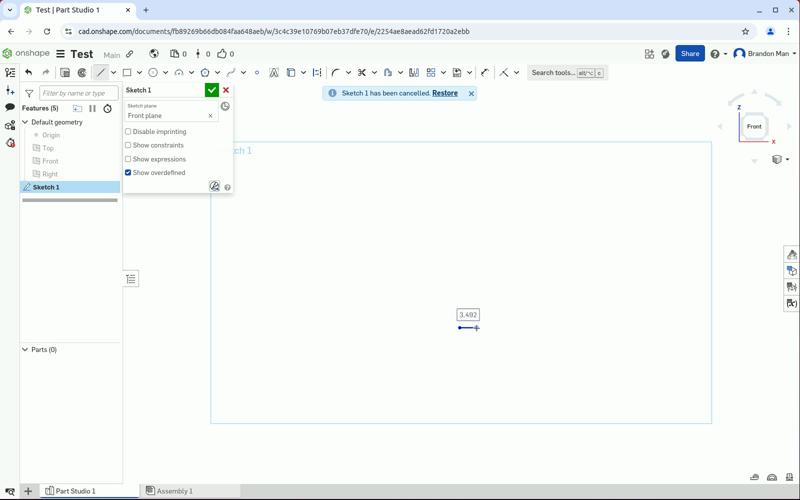
mouse_move(506, 327)
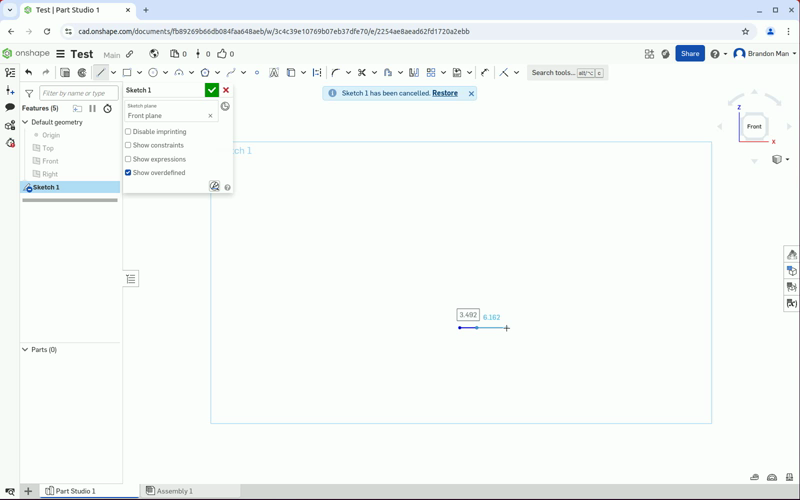
mouse_move(476, 319)
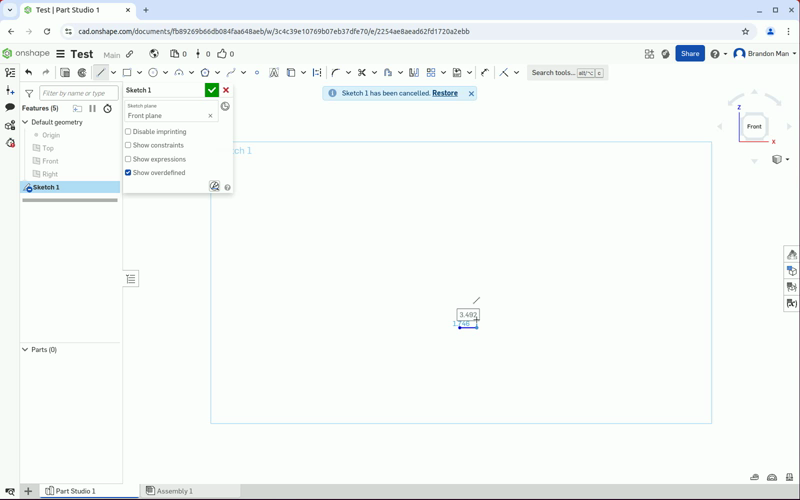
click(476, 319)
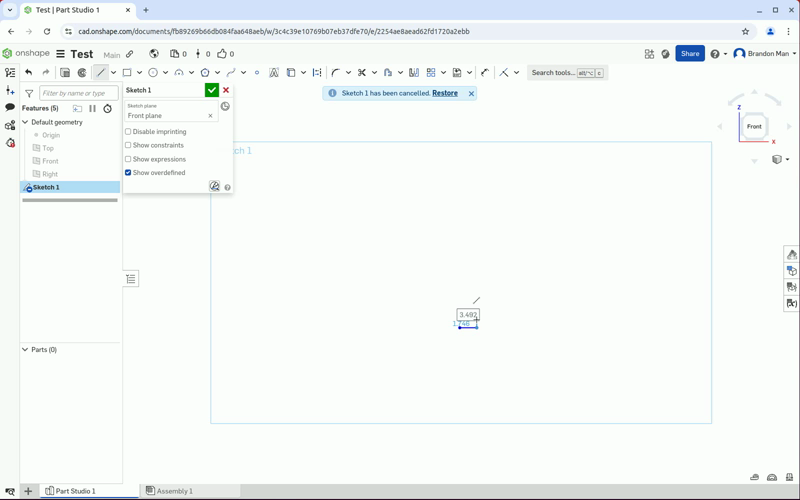
key_up(shift)
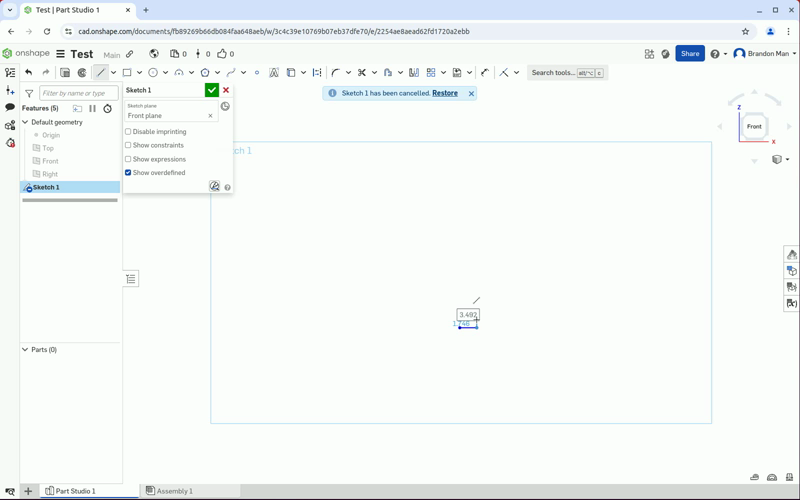
key_down(shift)
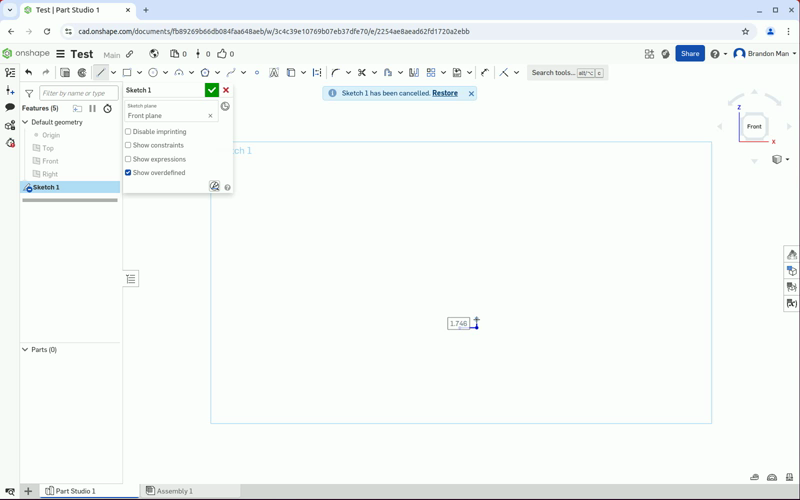
mouse_move(506, 319)
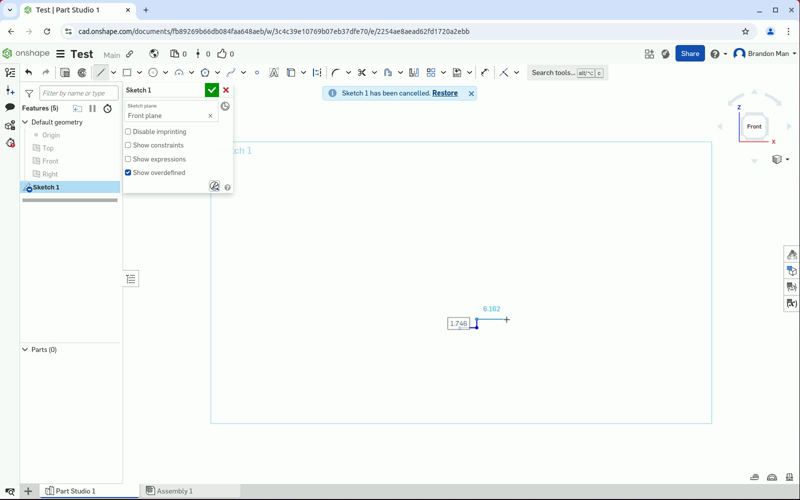
mouse_move(472, 319)
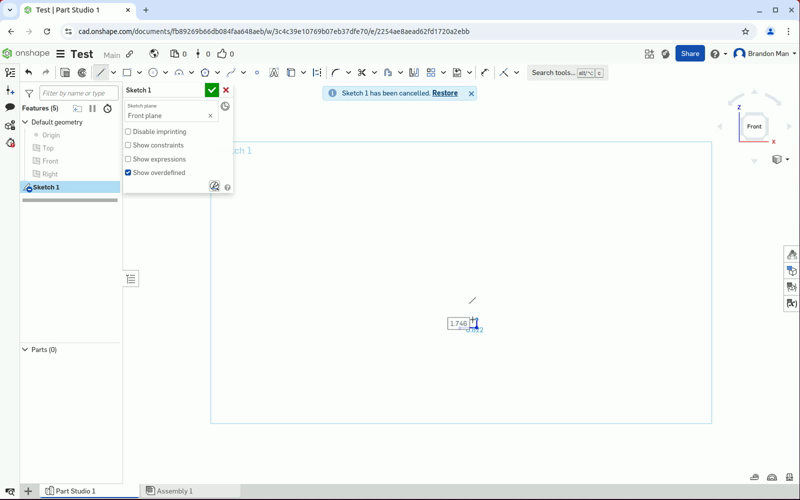
scroll(6)
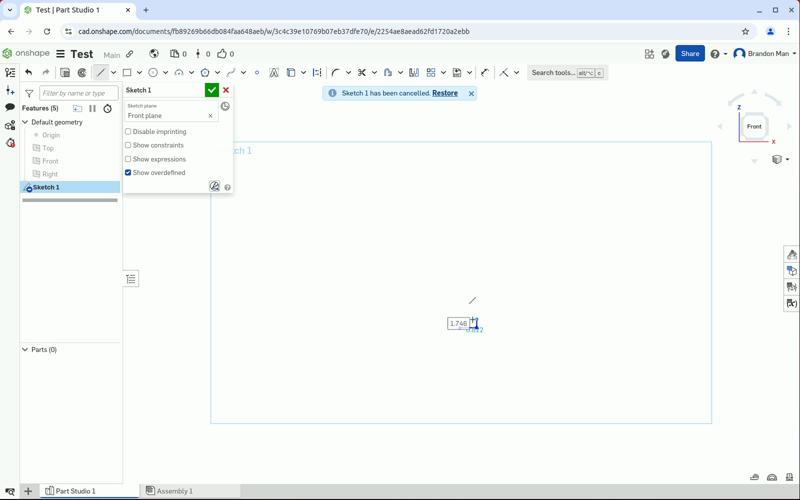
scroll(6)
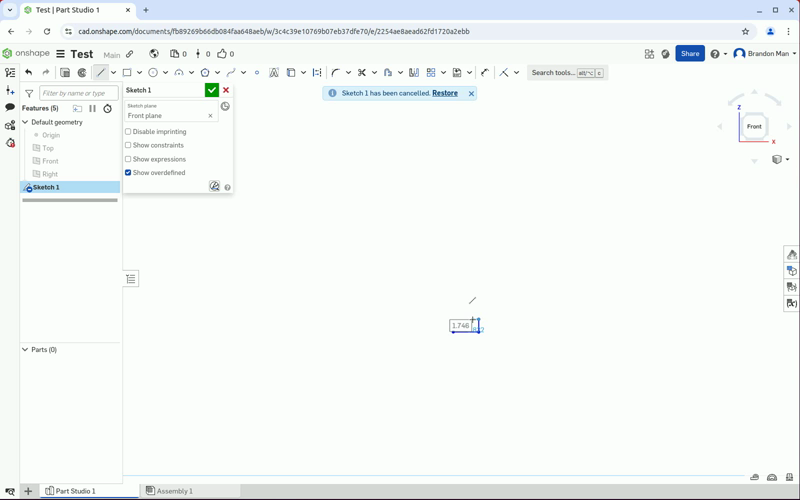
scroll(6)
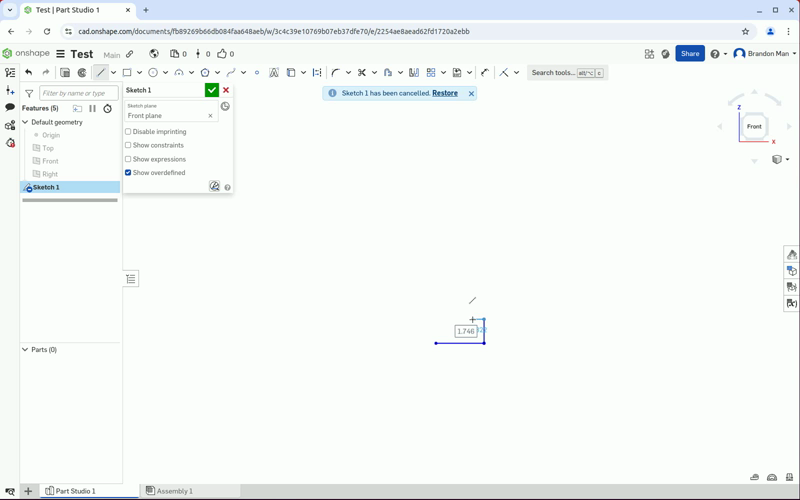
scroll(6)
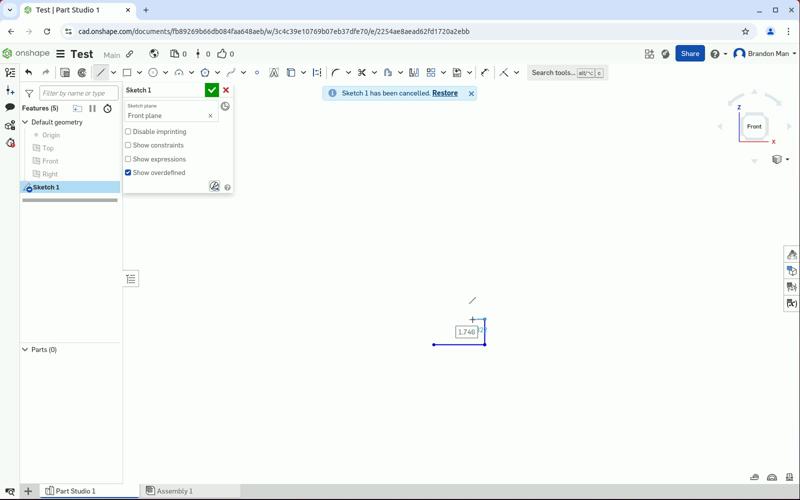
scroll(6)
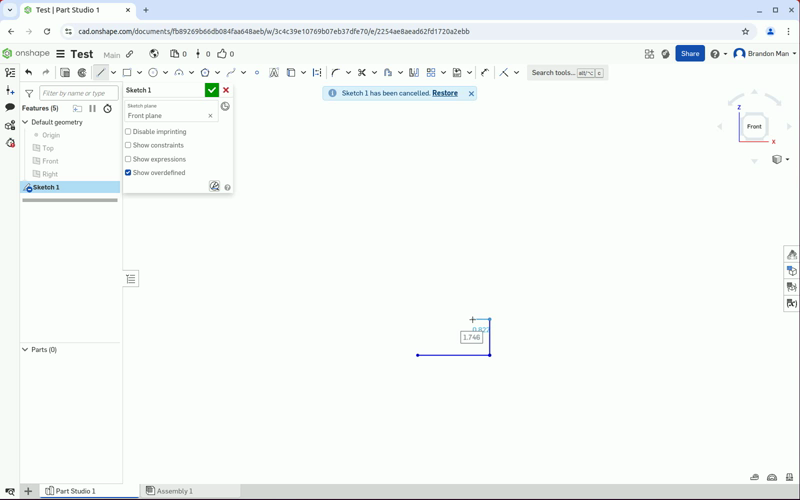
scroll(6)
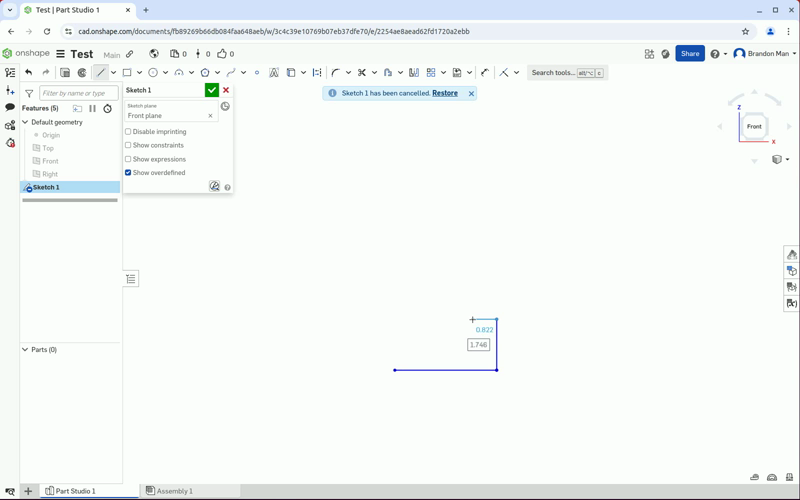
scroll(6)
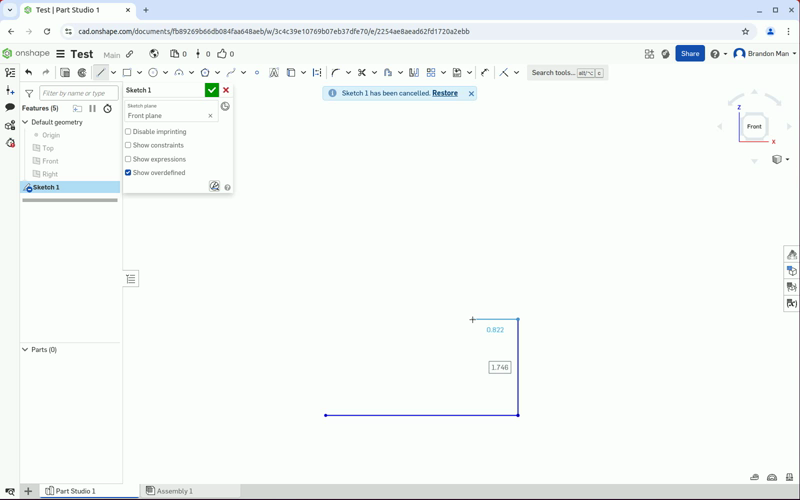
click(472, 319)
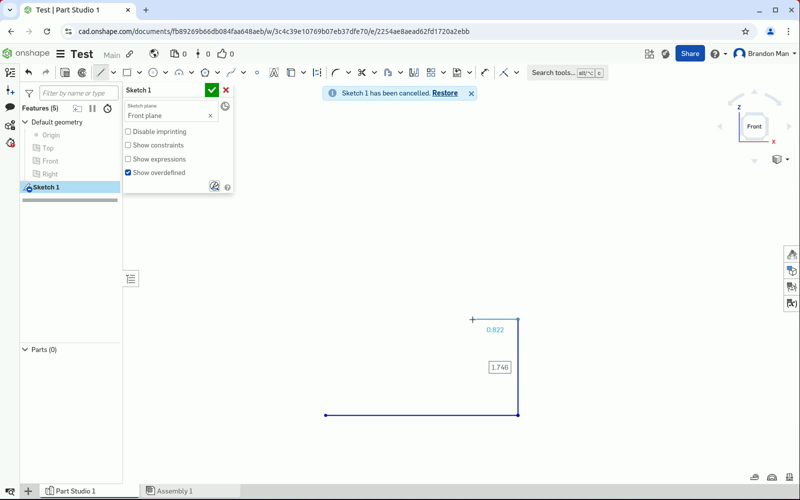
scroll(-6)
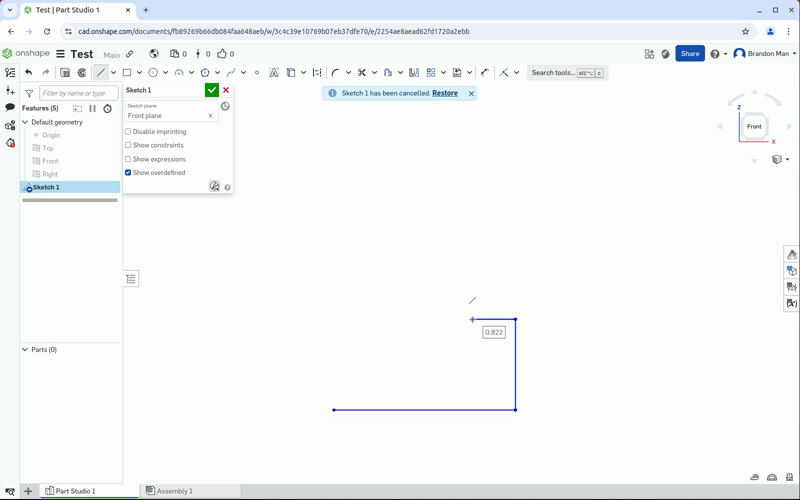
scroll(-6)
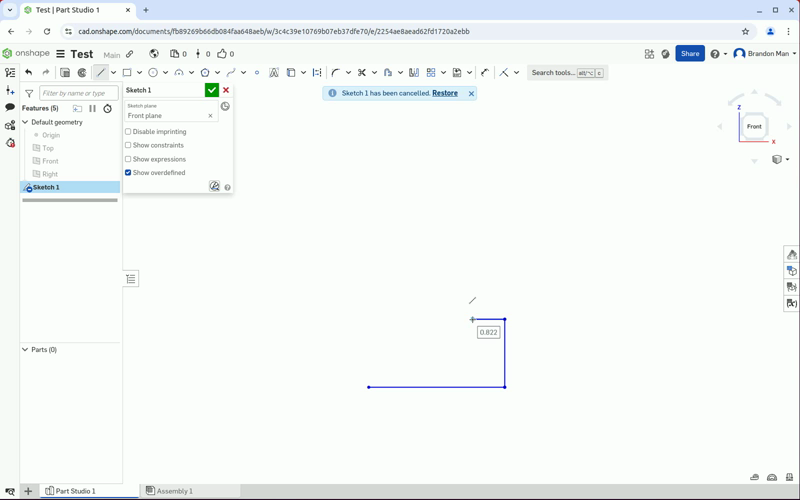
scroll(-6)
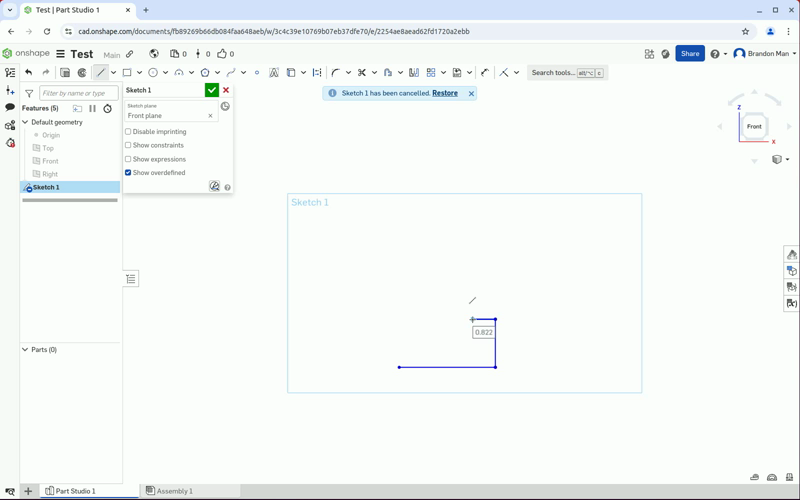
scroll(-6)
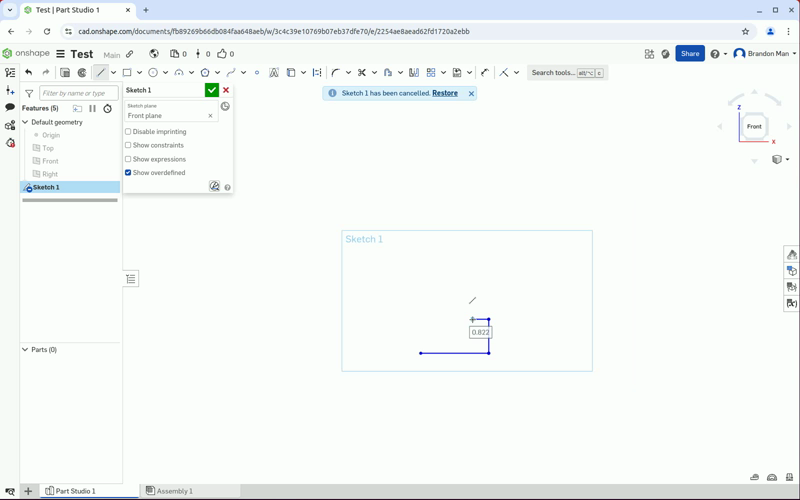
scroll(-6)
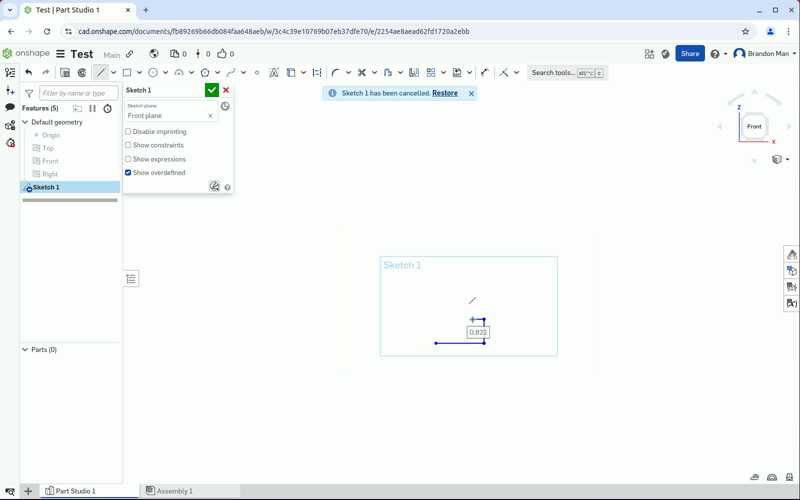
scroll(-6)
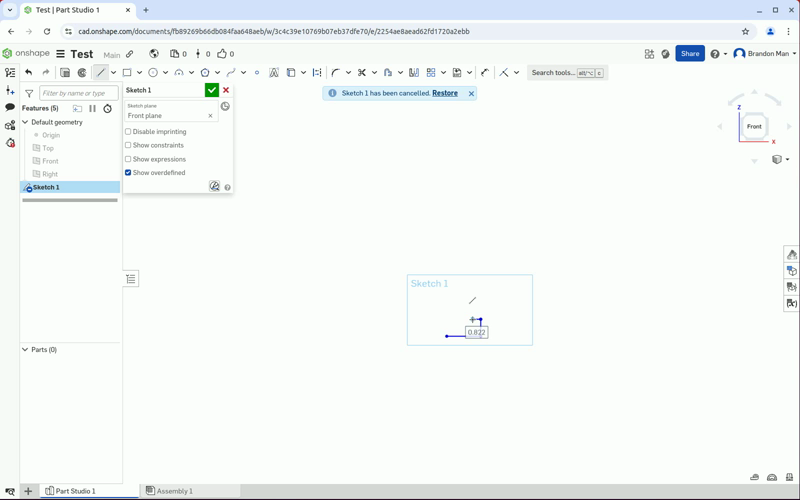
scroll(-6)
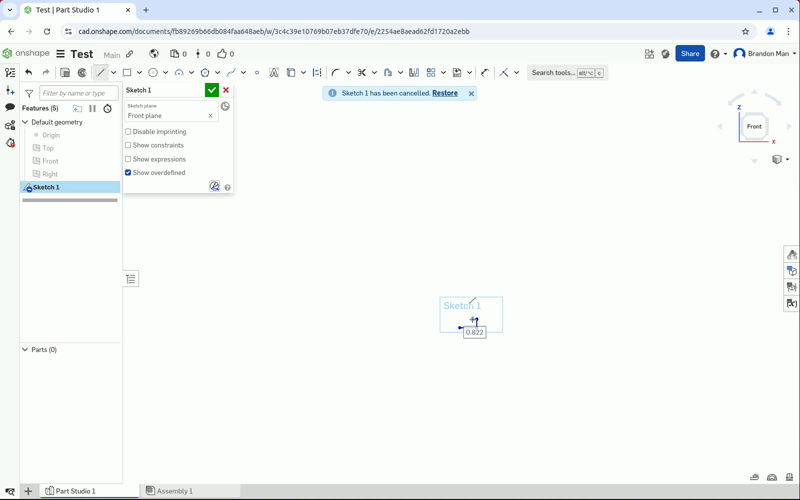
key_up(shift)
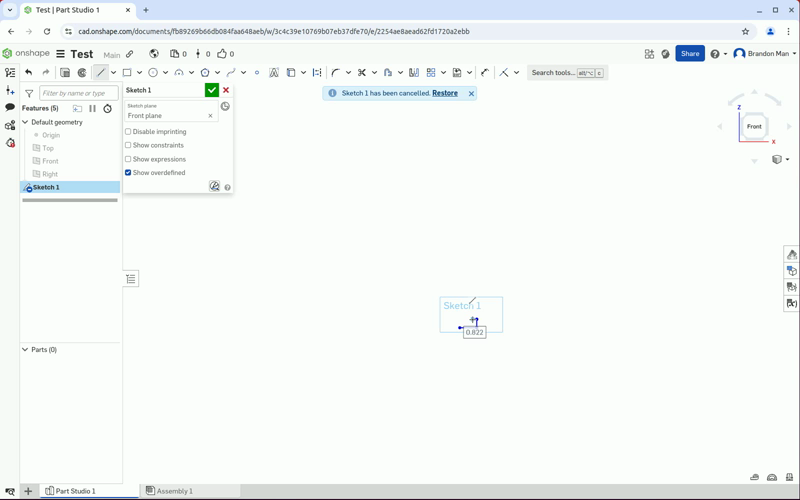
key_down(shift)
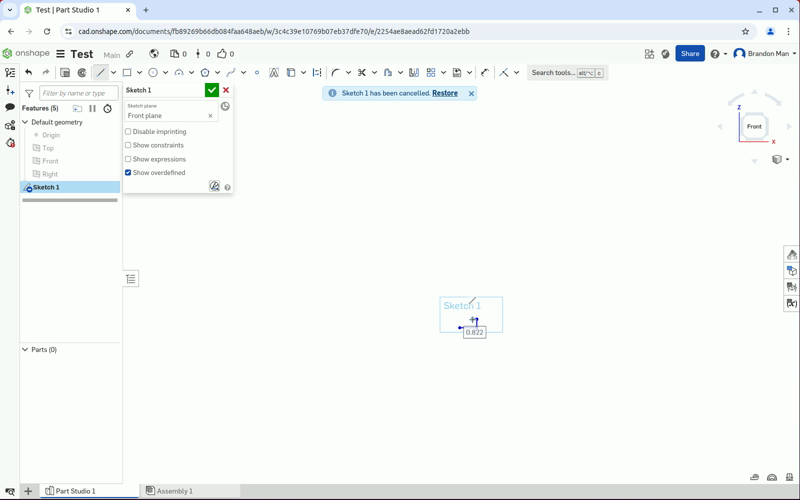
mouse_move(502, 319)
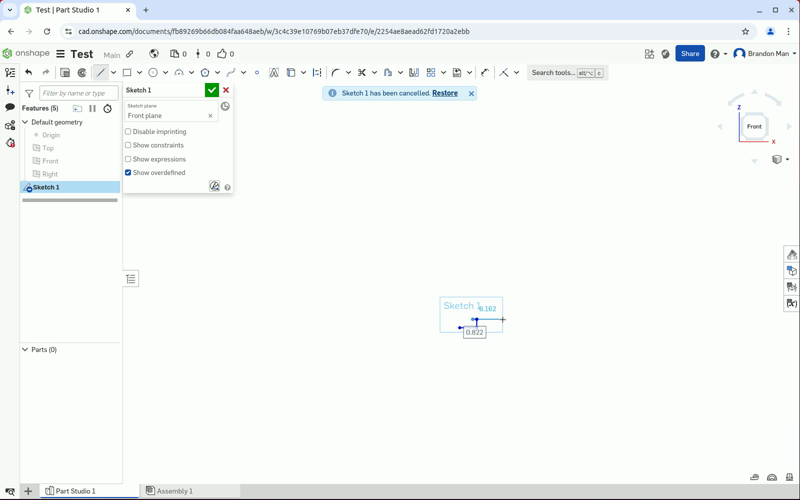
mouse_move(472, 323)
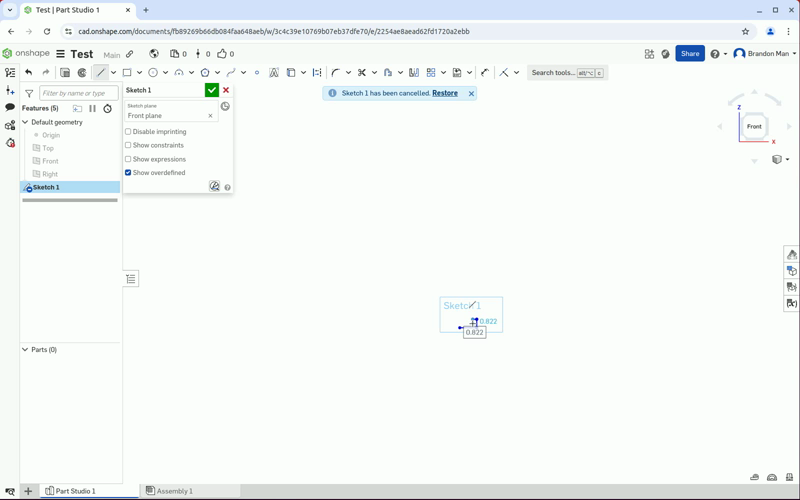
scroll(6)
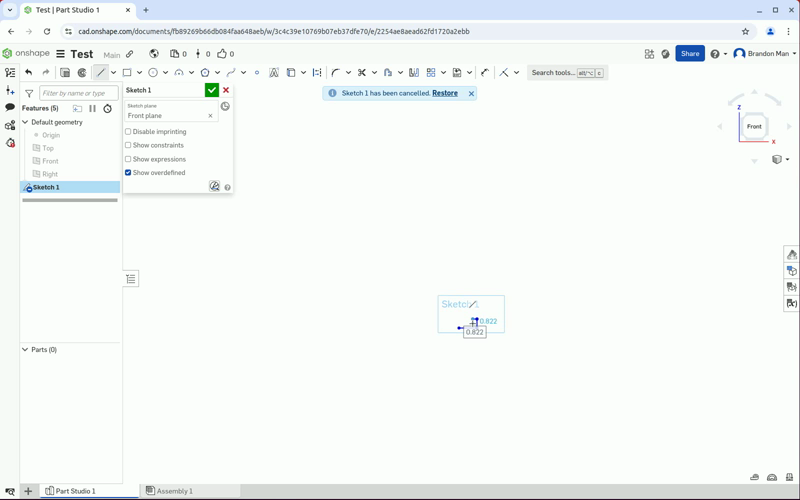
scroll(6)
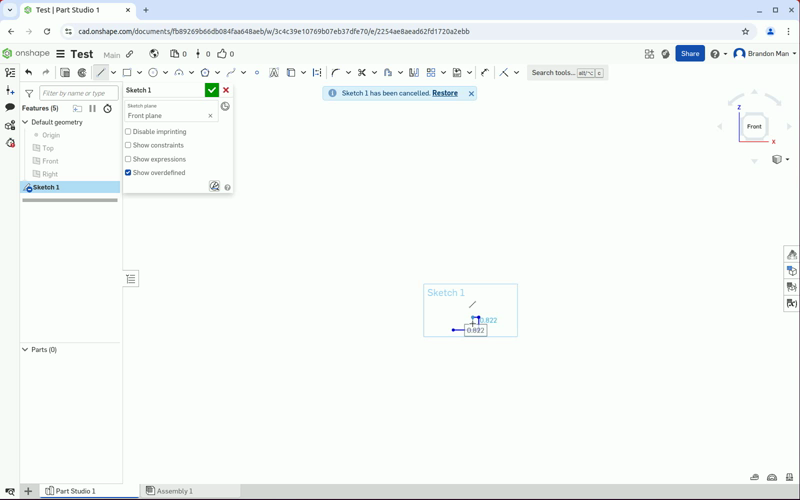
scroll(6)
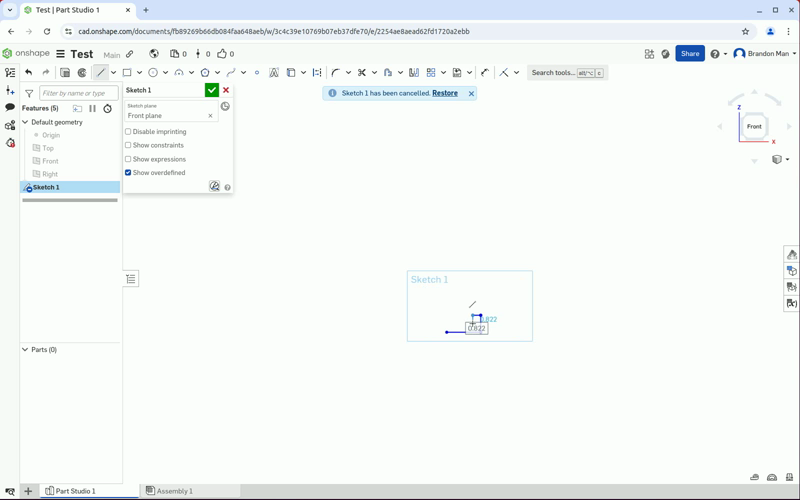
scroll(6)
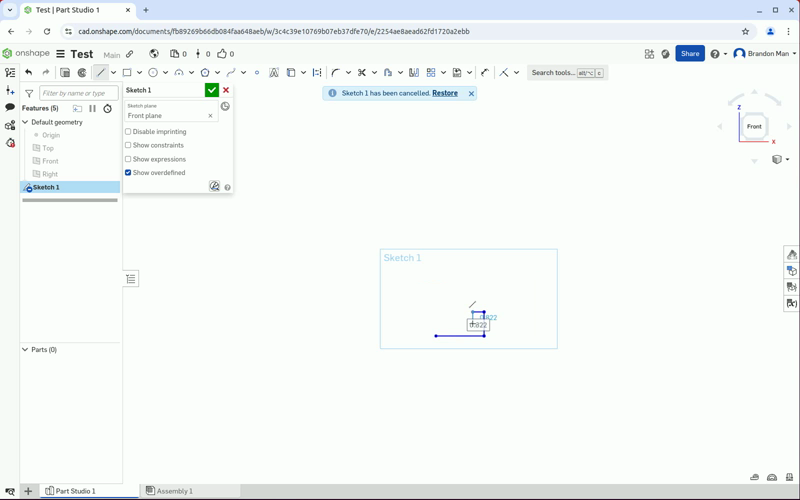
scroll(6)
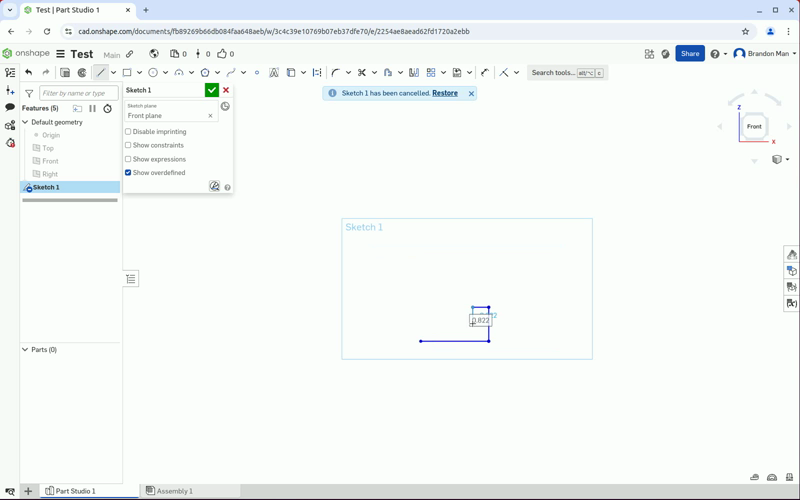
scroll(6)
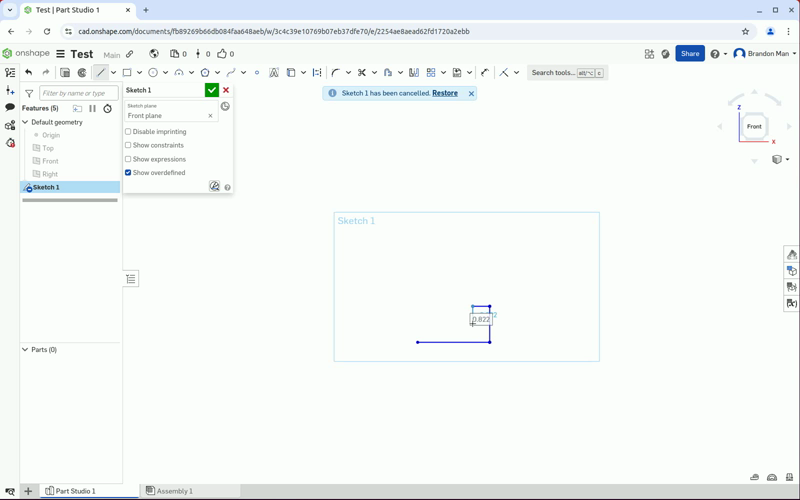
scroll(6)
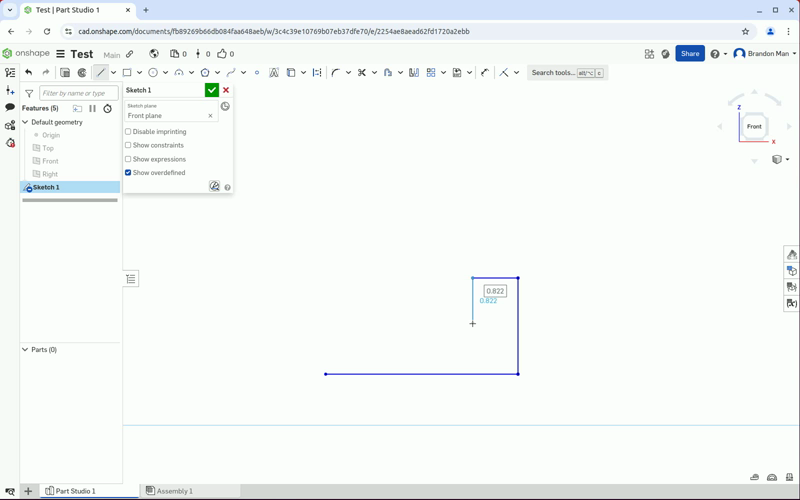
click(472, 323)
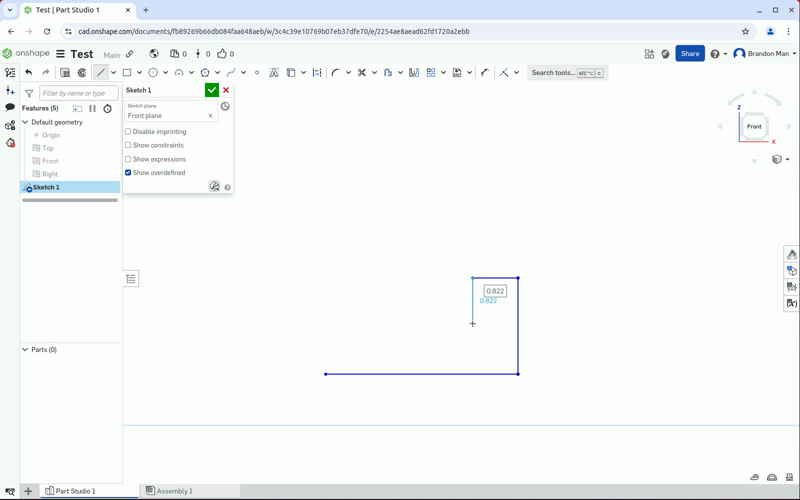
scroll(-6)
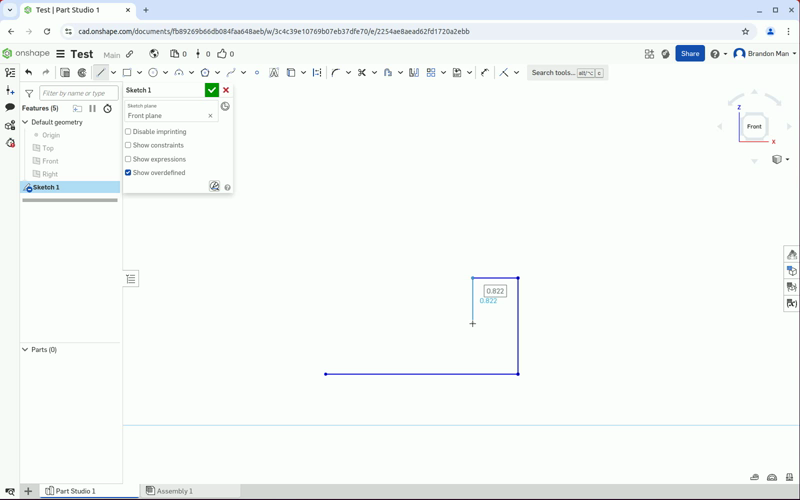
scroll(-6)
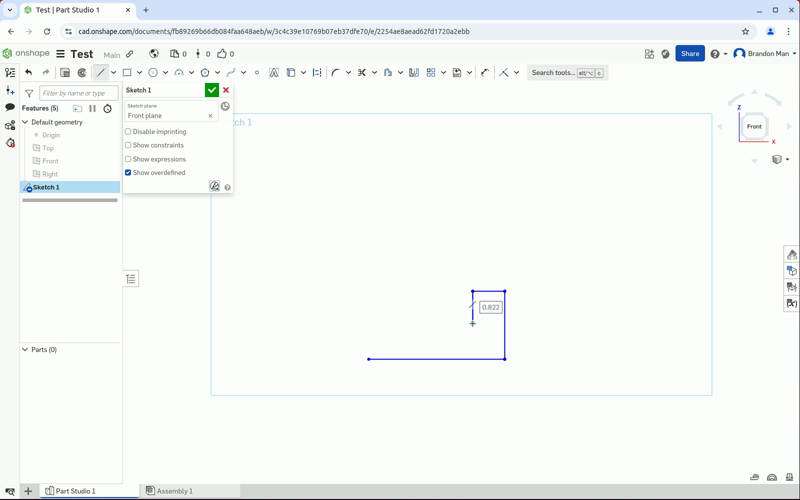
scroll(-6)
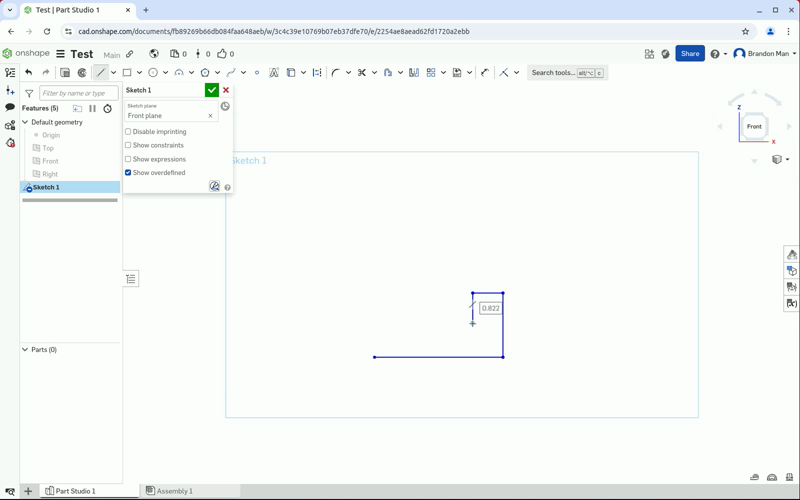
scroll(-6)
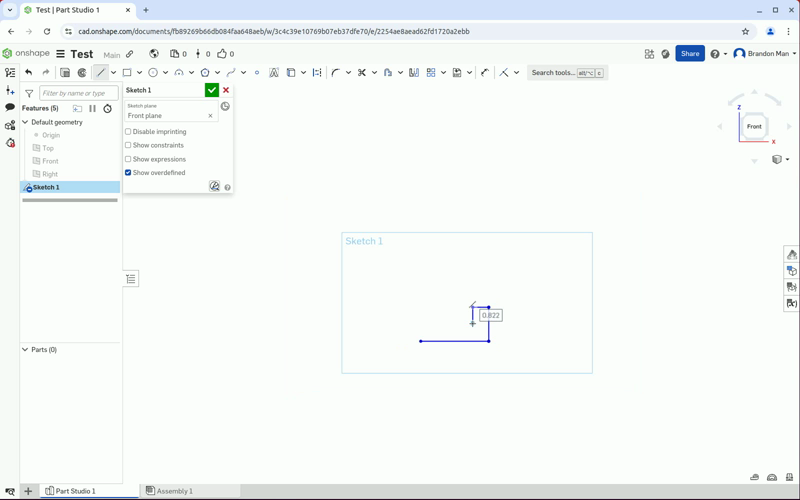
scroll(-6)
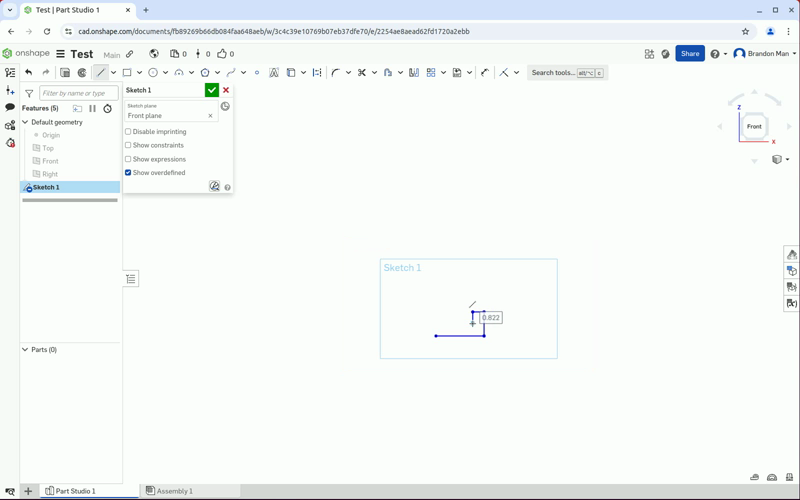
scroll(-6)
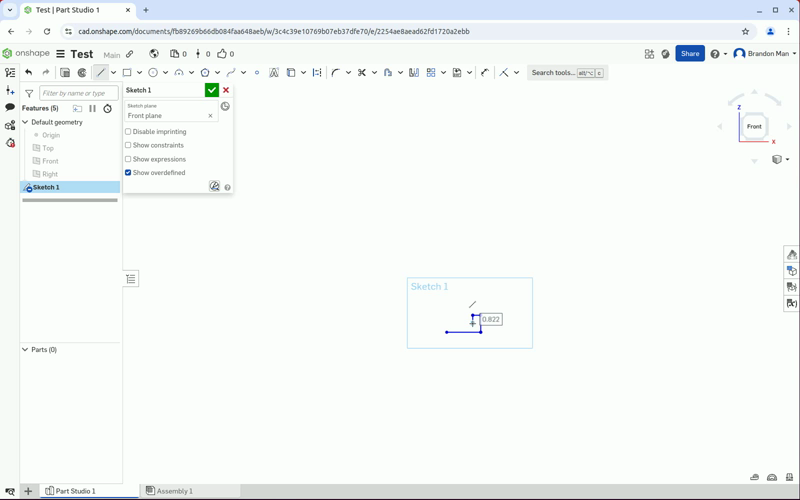
scroll(-6)
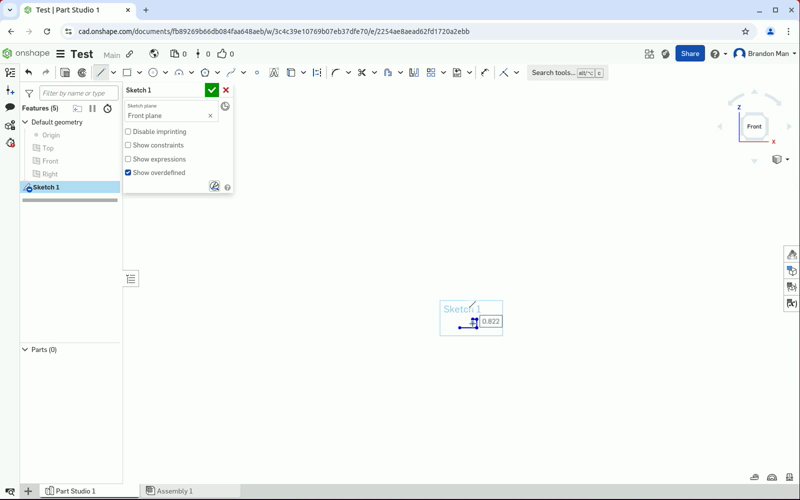
key_up(shift)
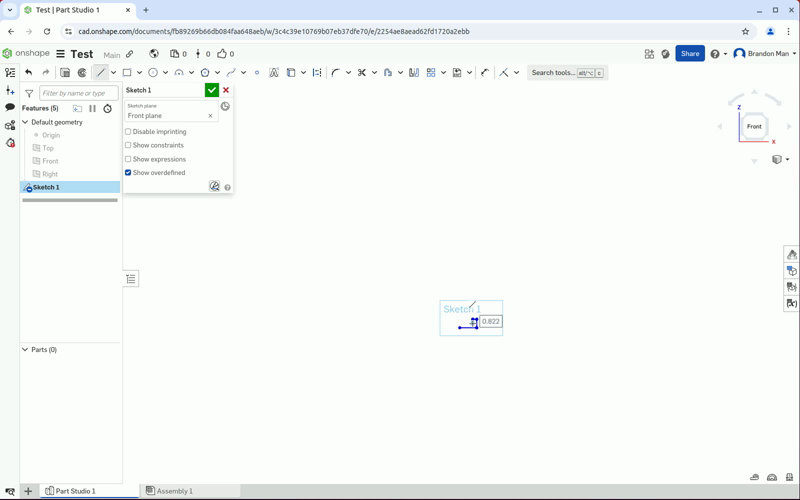
key_down(shift)
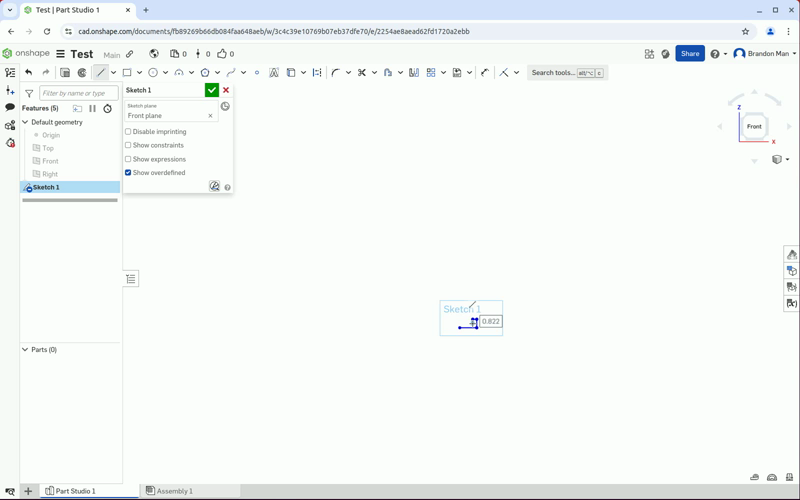
mouse_move(502, 323)
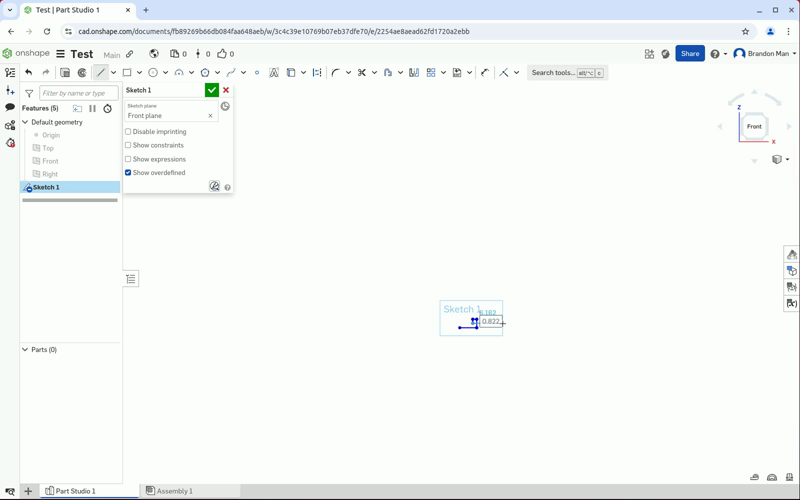
mouse_move(463, 323)
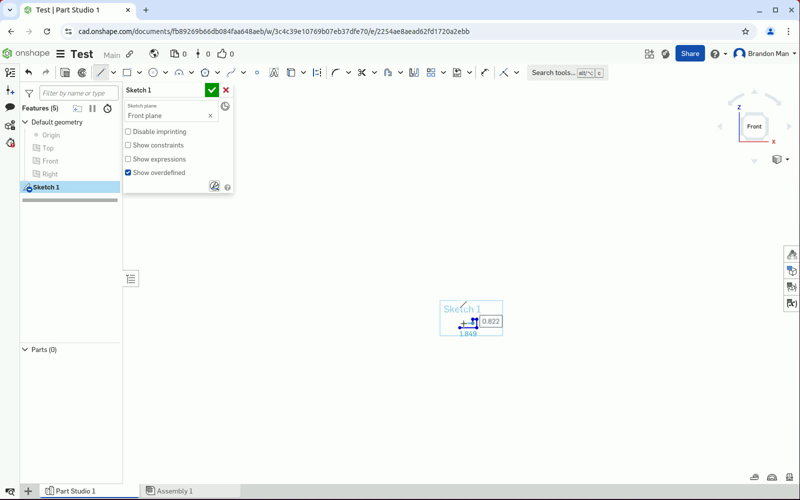
click(463, 323)
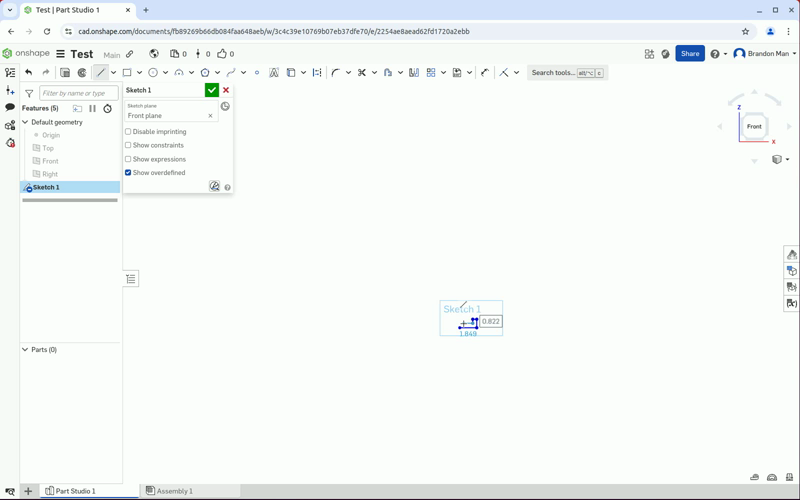
key_up(shift)
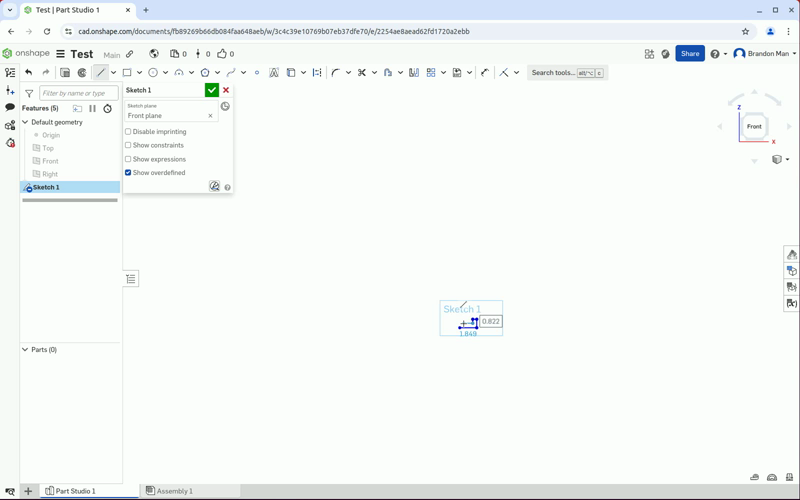
key_down(shift)
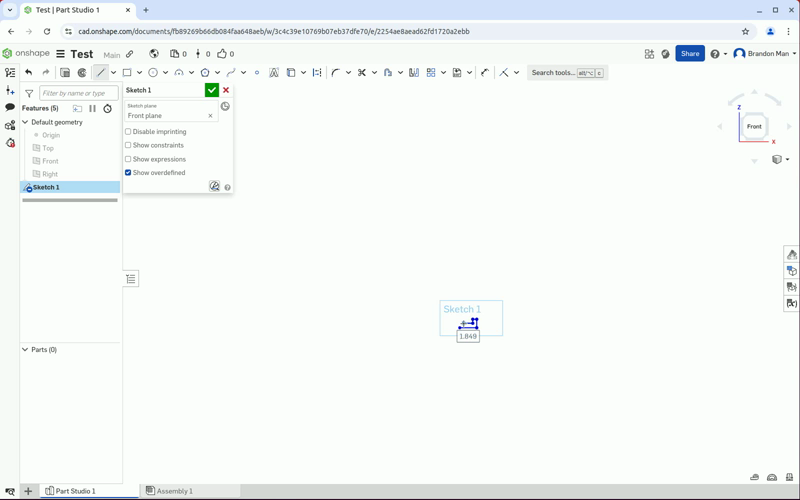
mouse_move(463, 253)
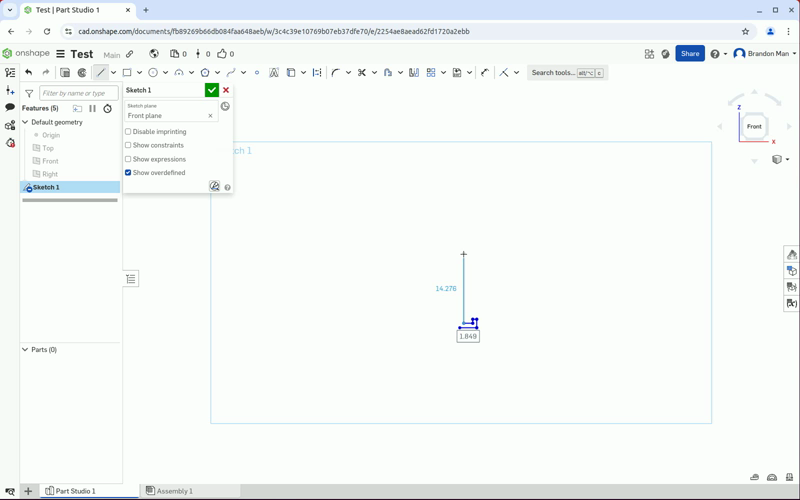
click(463, 253)
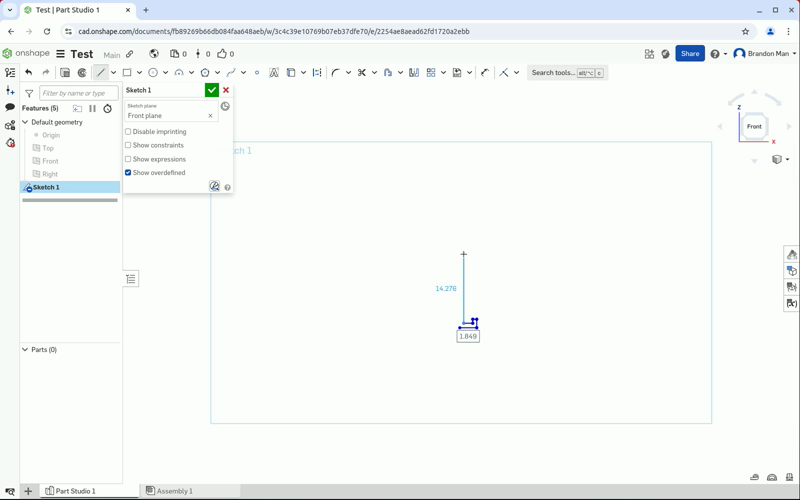
key_up(shift)
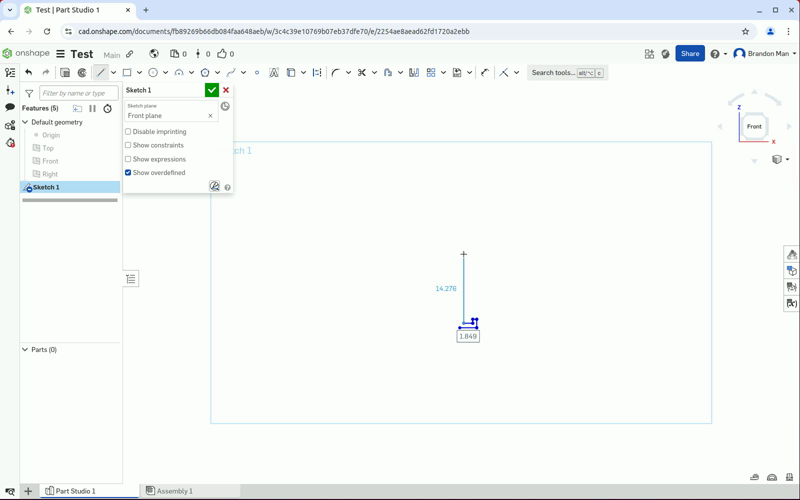
key_down(shift)
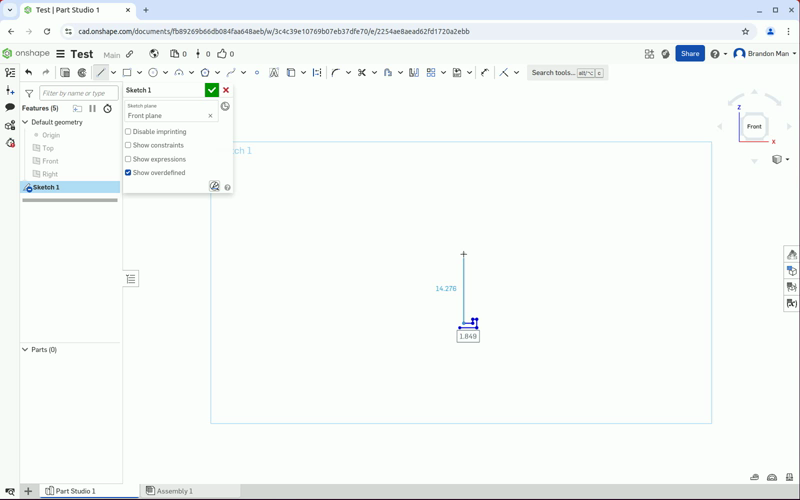
mouse_move(493, 253)
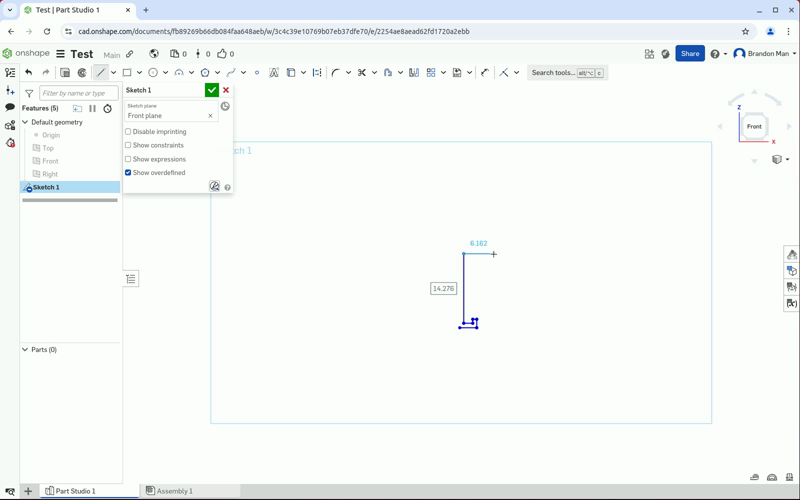
mouse_move(472, 253)
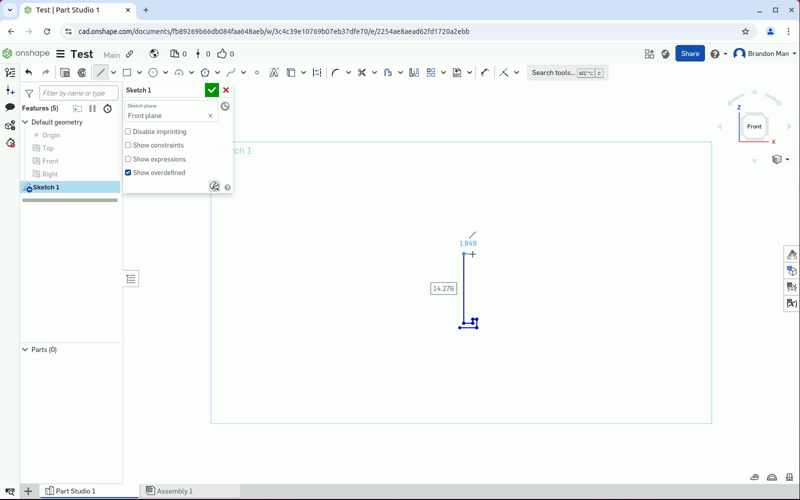
click(472, 253)
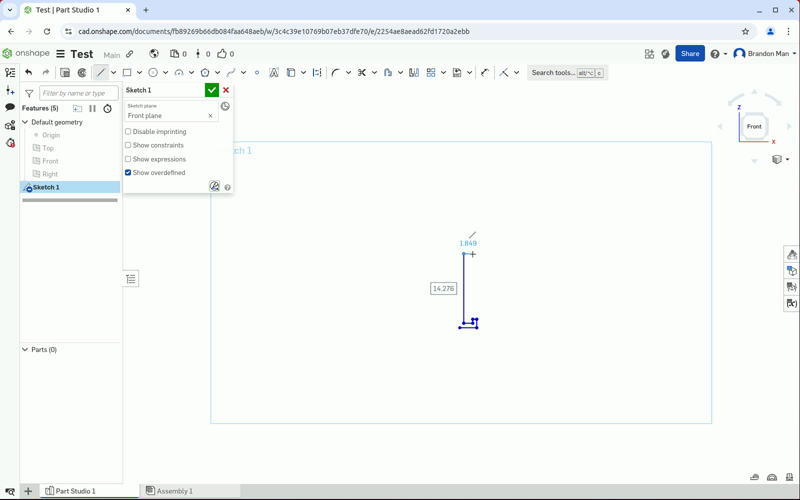
key_up(shift)
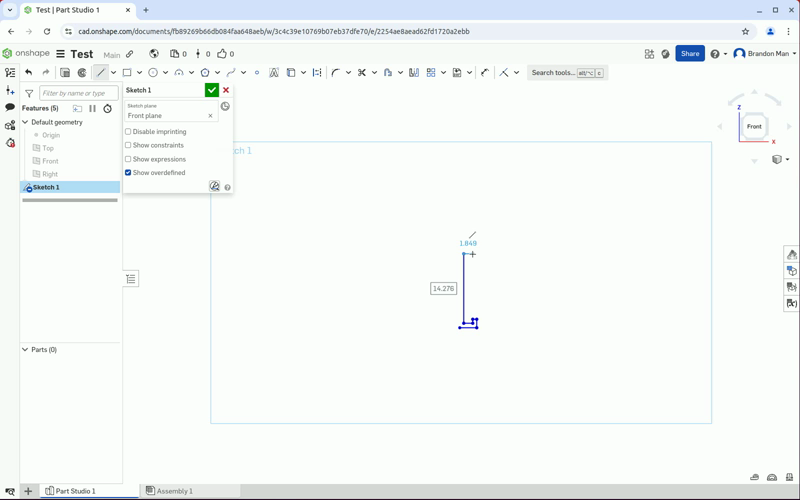
key_down(shift)
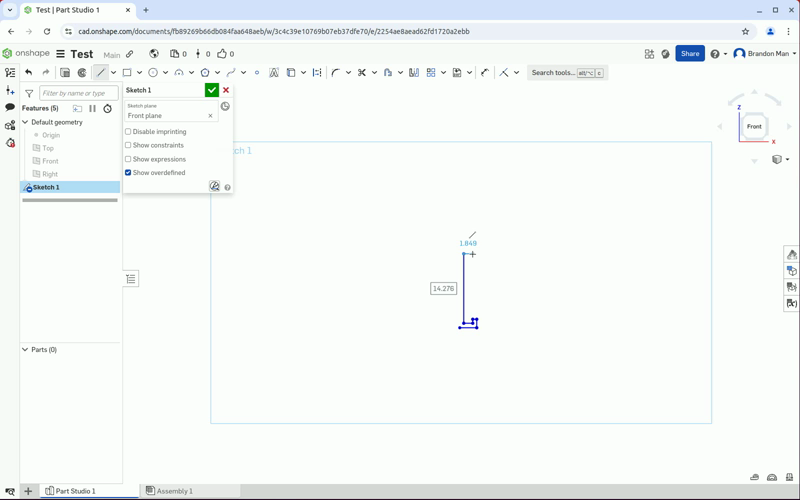
mouse_move(502, 253)
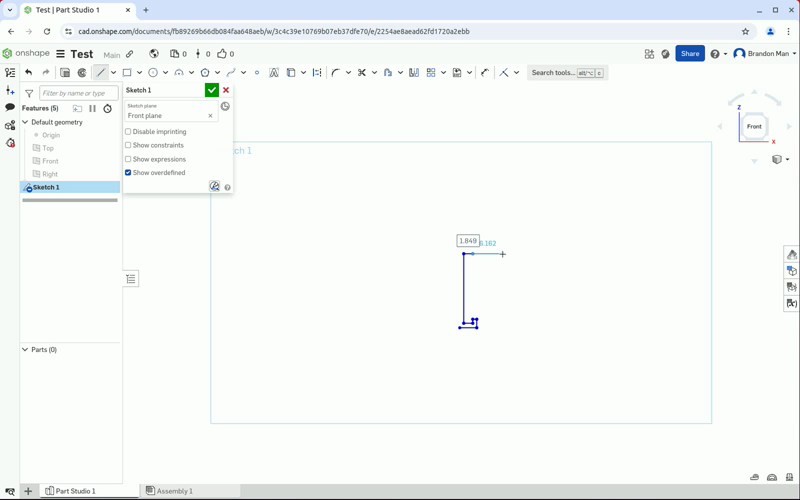
mouse_move(472, 258)
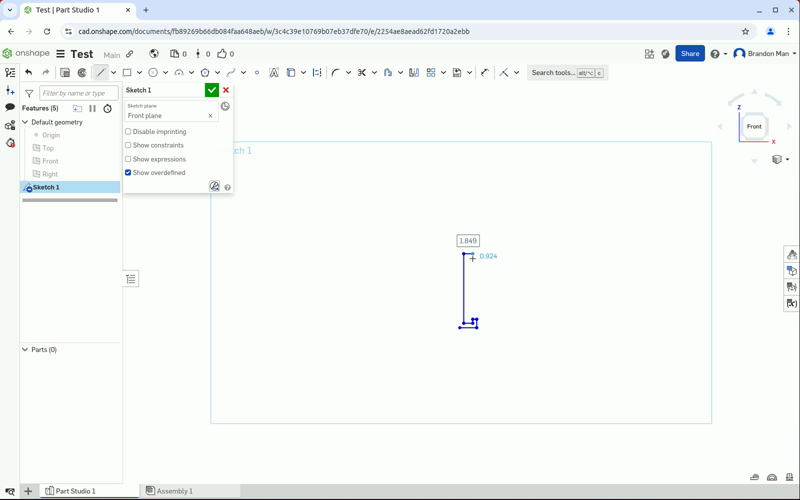
scroll(6)
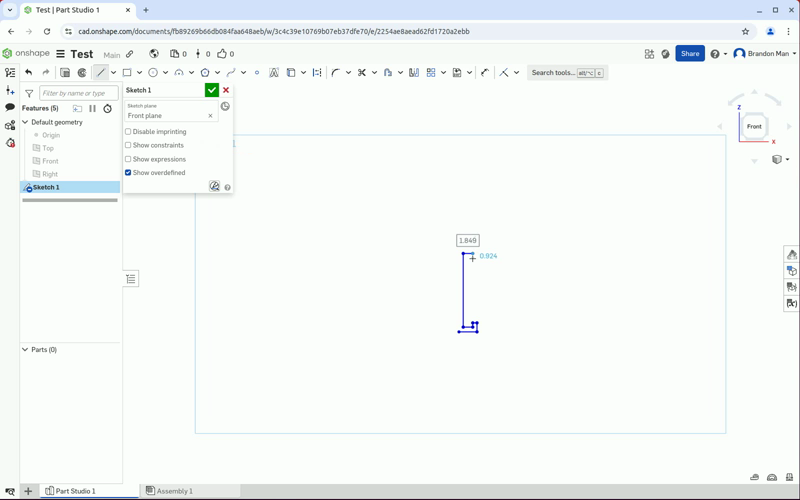
scroll(6)
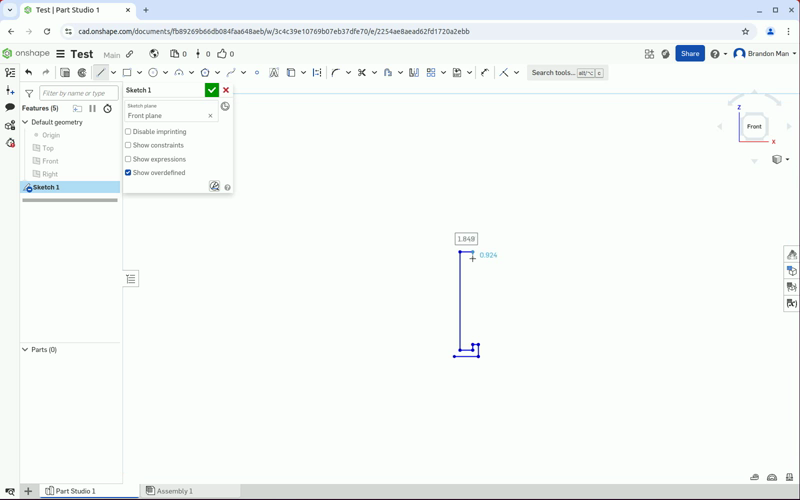
scroll(6)
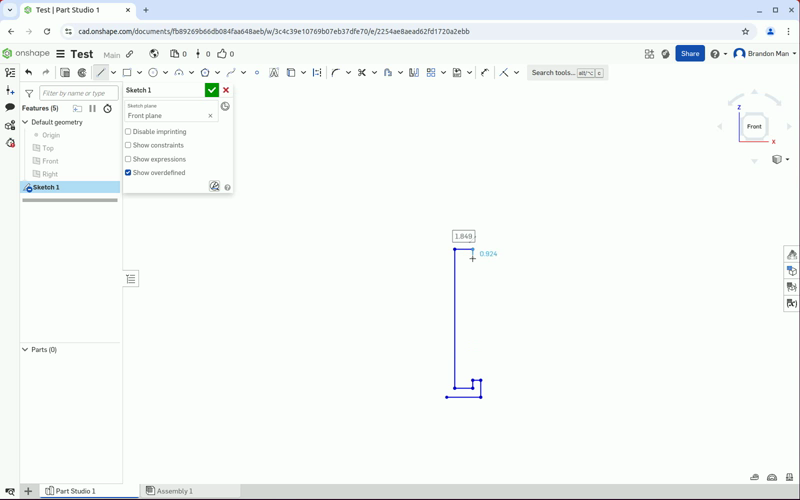
scroll(6)
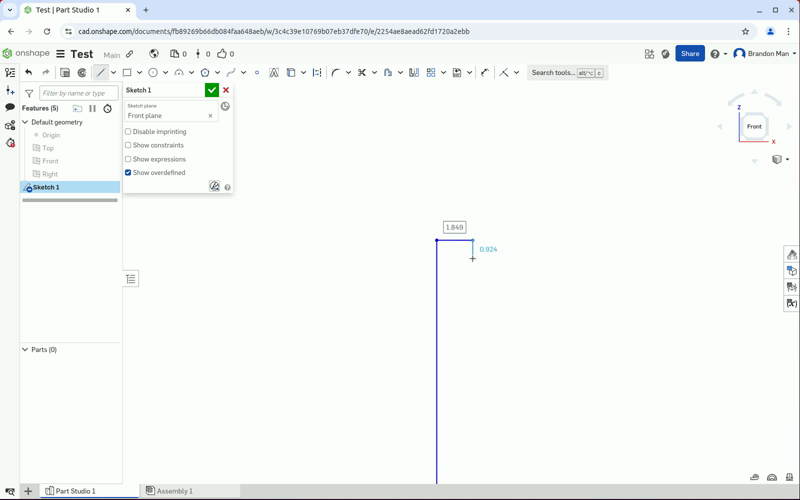
scroll(6)
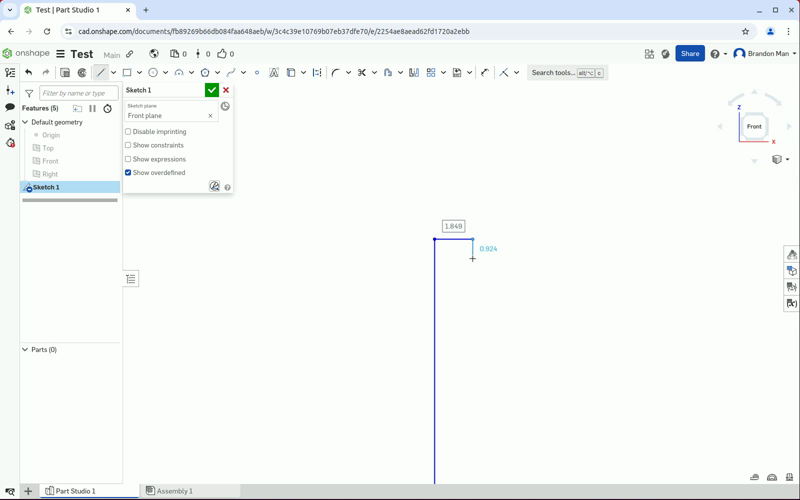
scroll(6)
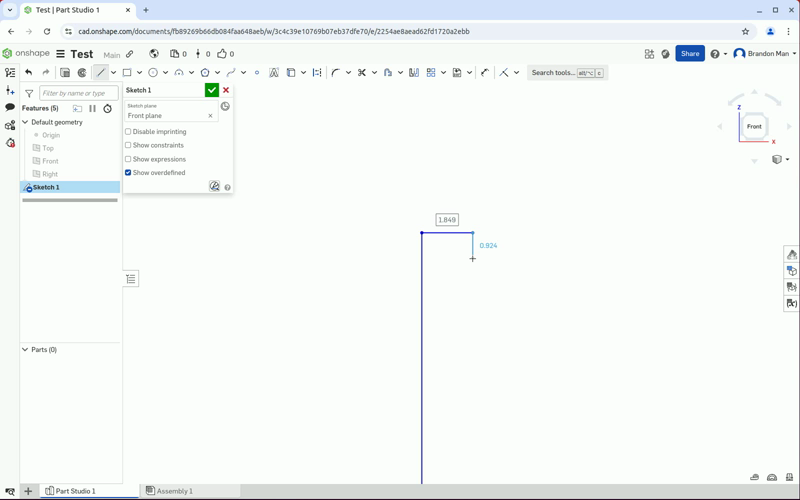
scroll(6)
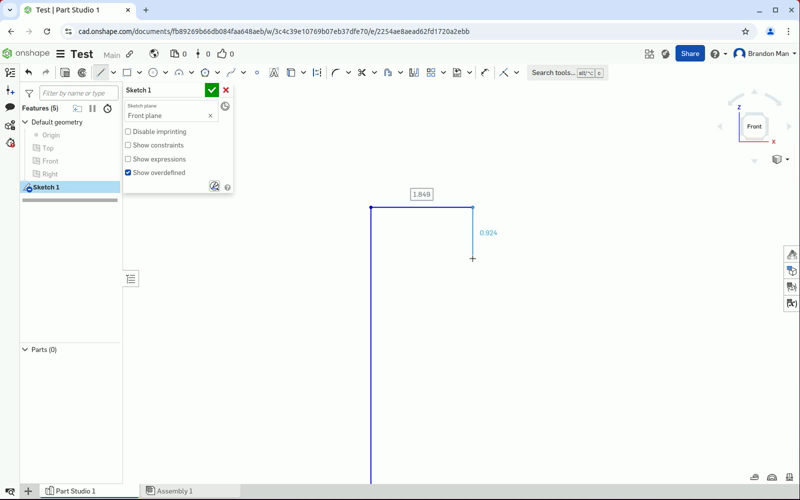
click(472, 258)
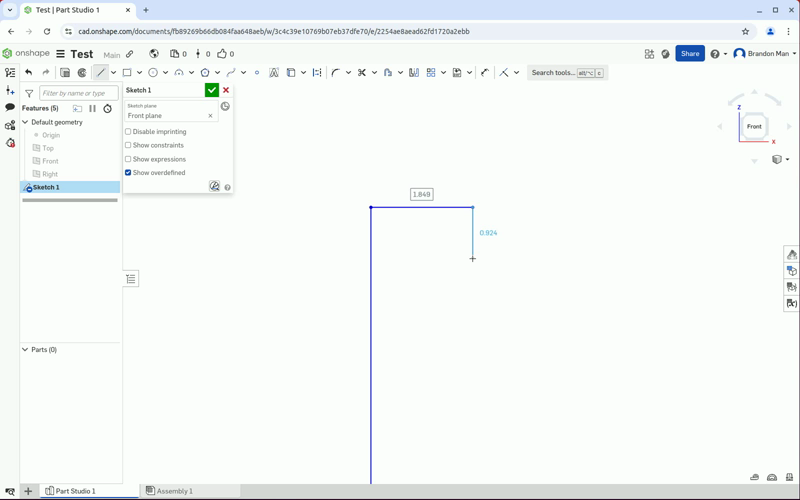
scroll(-6)
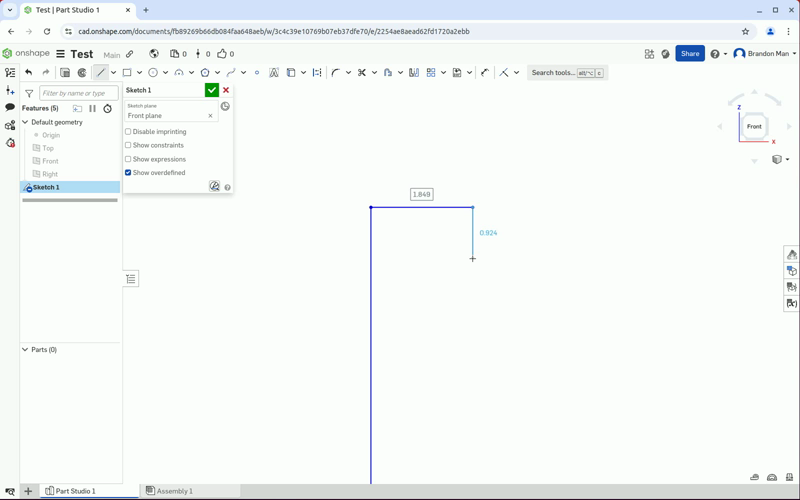
scroll(-6)
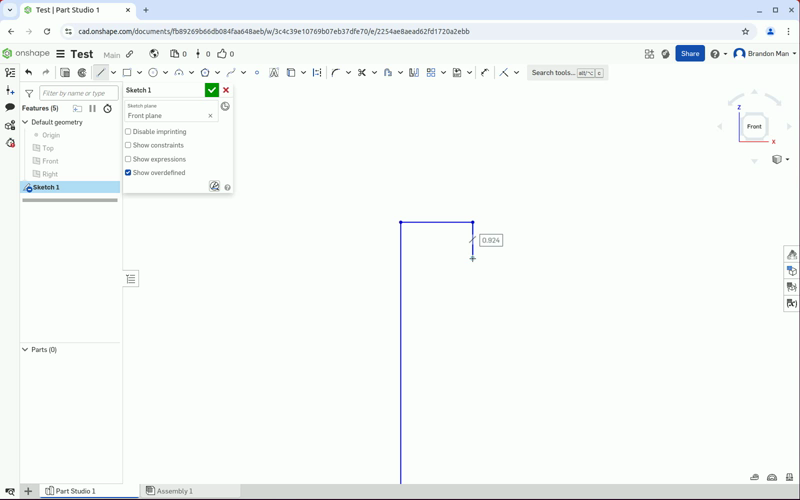
scroll(-6)
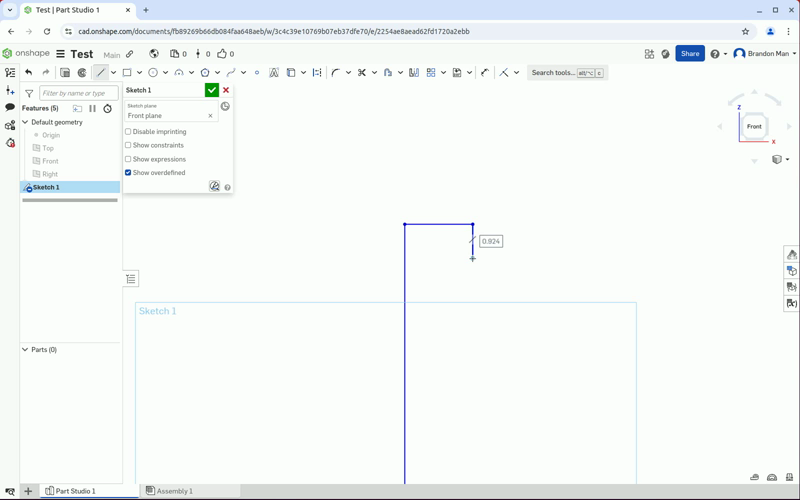
scroll(-6)
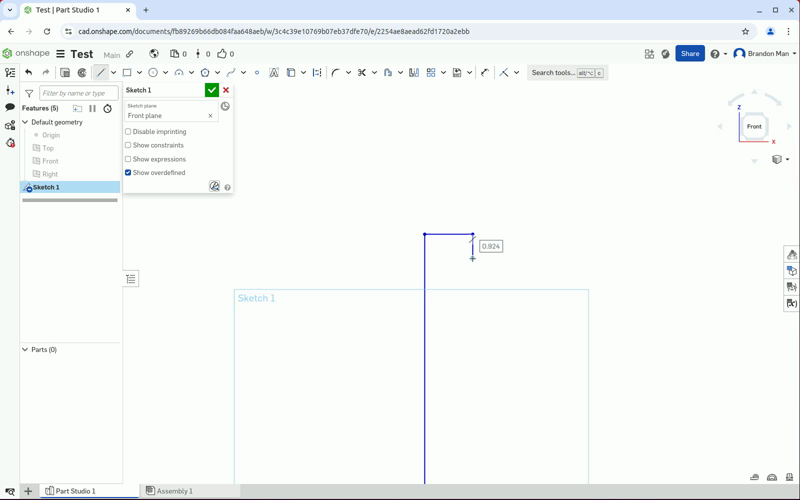
scroll(-6)
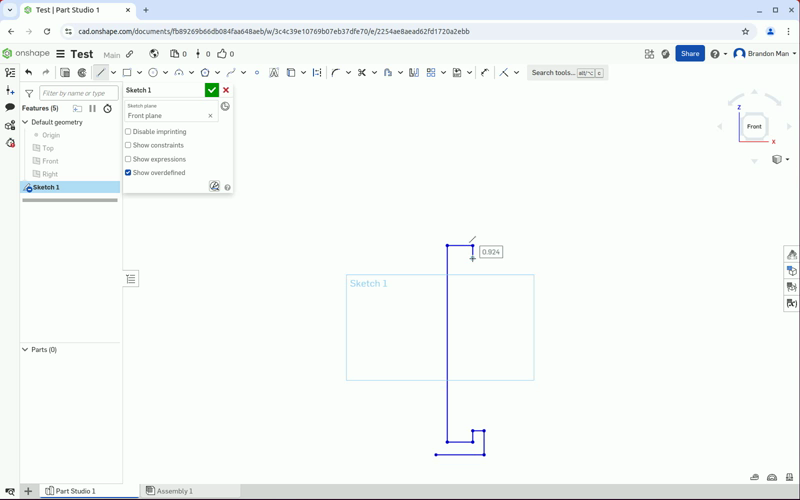
scroll(-6)
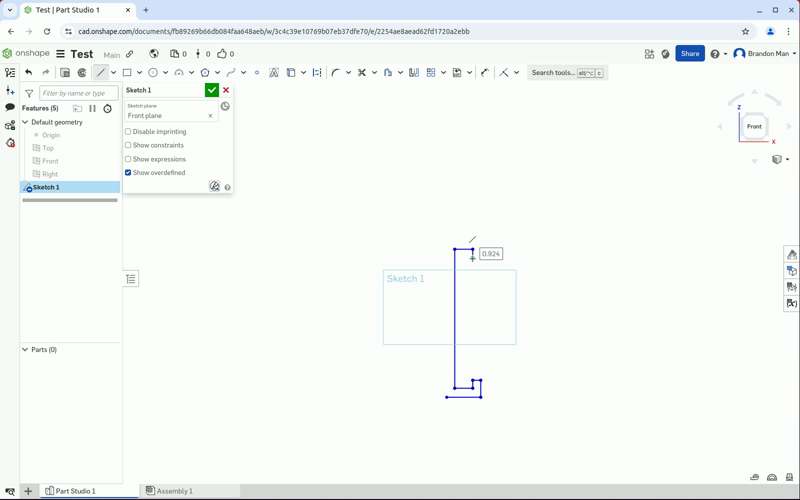
scroll(-6)
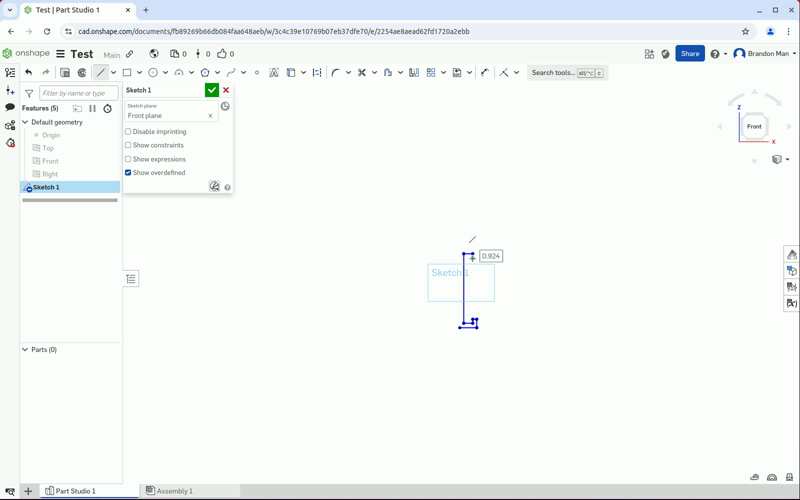
key_up(shift)
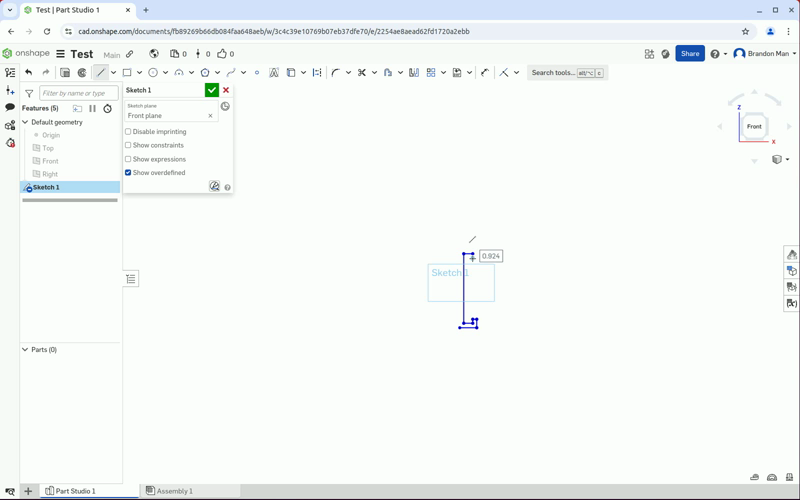
key_down(shift)
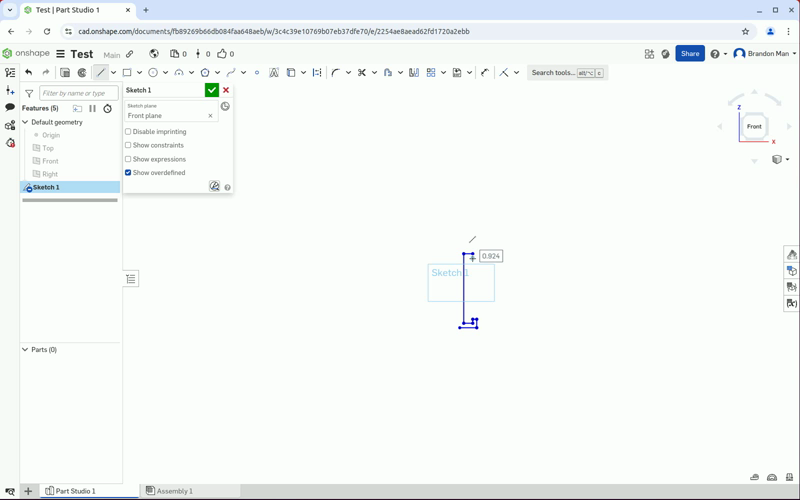
mouse_move(502, 258)
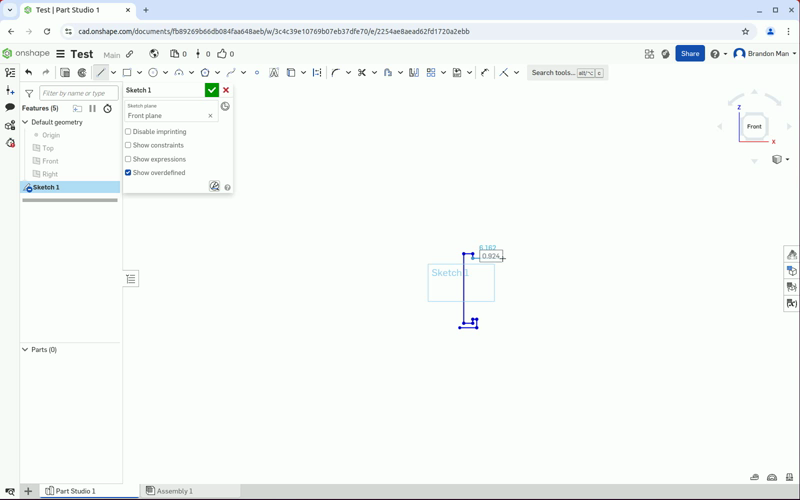
mouse_move(476, 258)
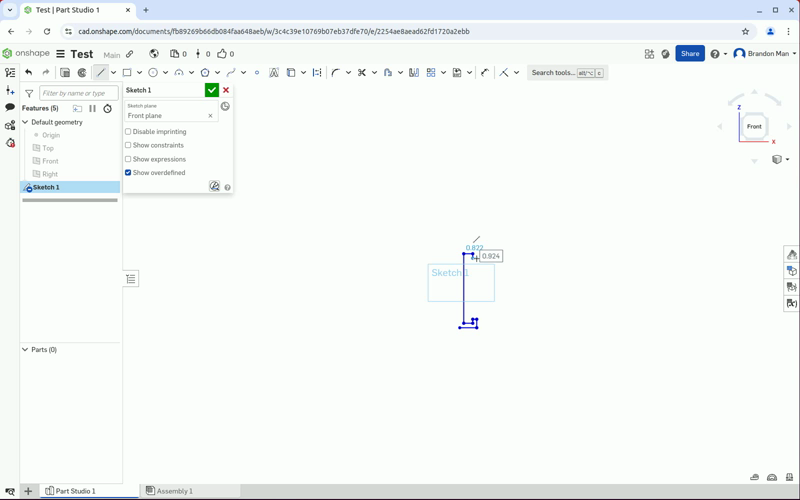
scroll(6)
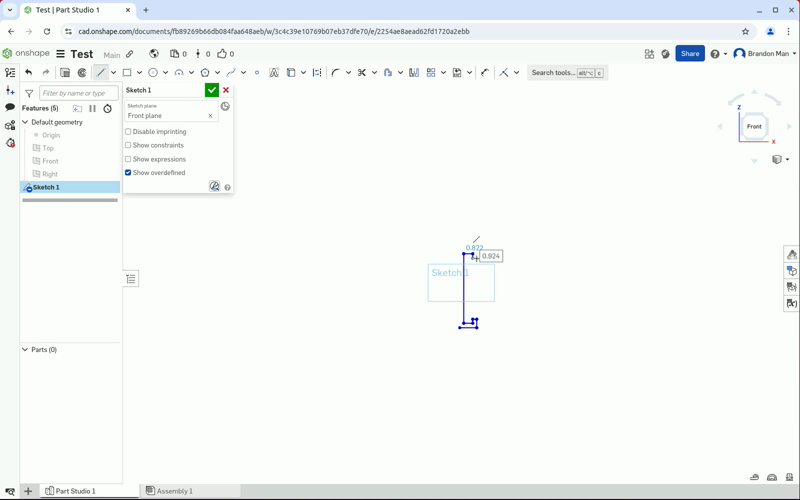
scroll(6)
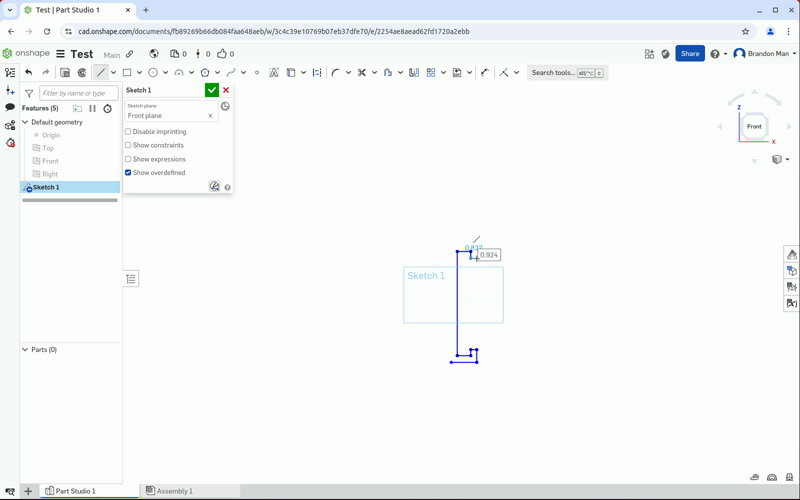
scroll(6)
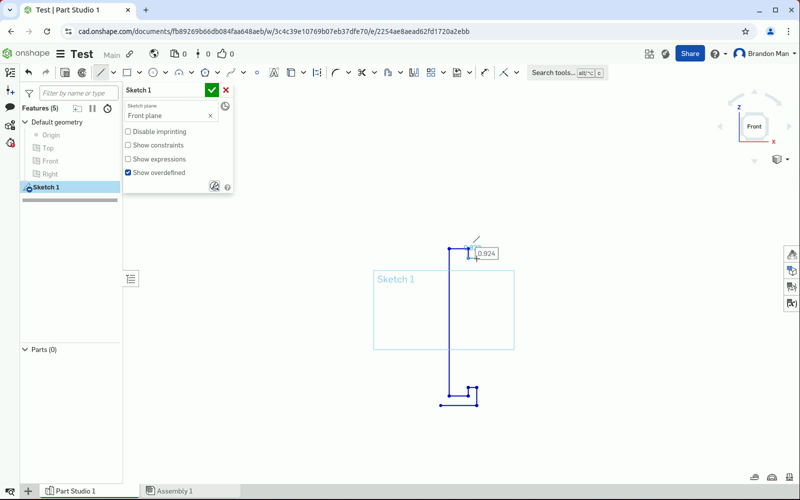
scroll(6)
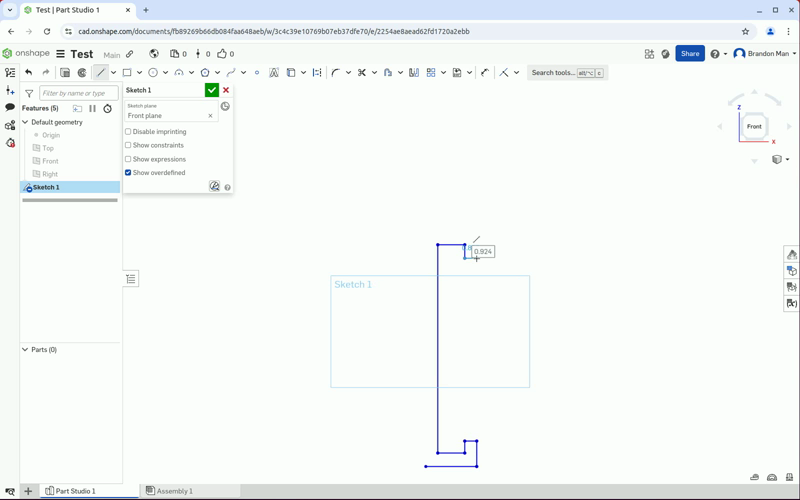
scroll(6)
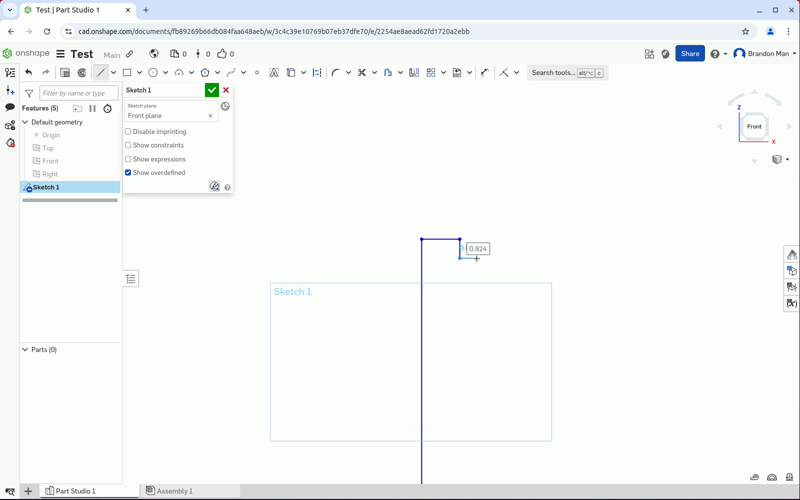
scroll(6)
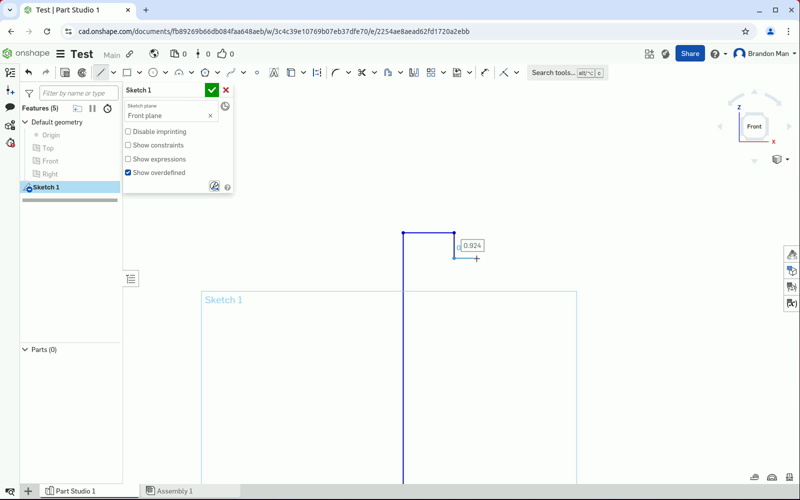
scroll(6)
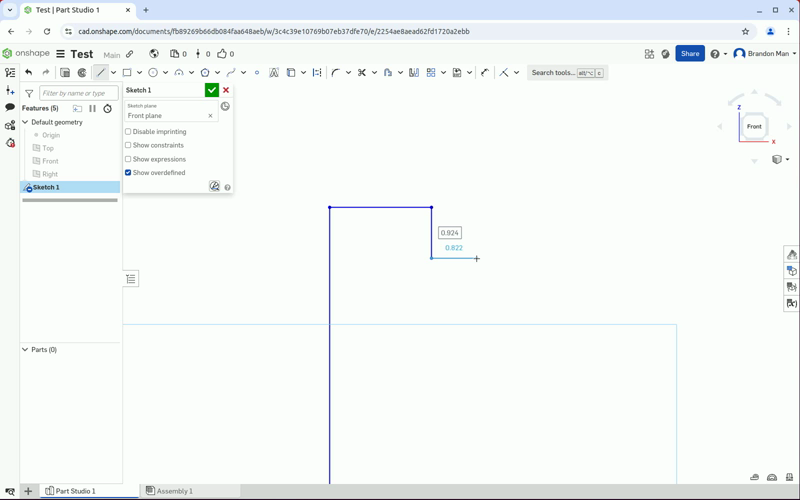
click(476, 258)
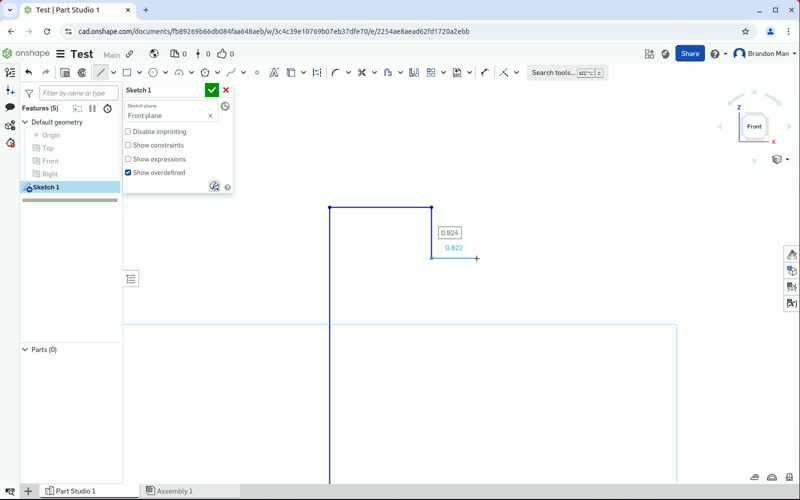
scroll(-6)
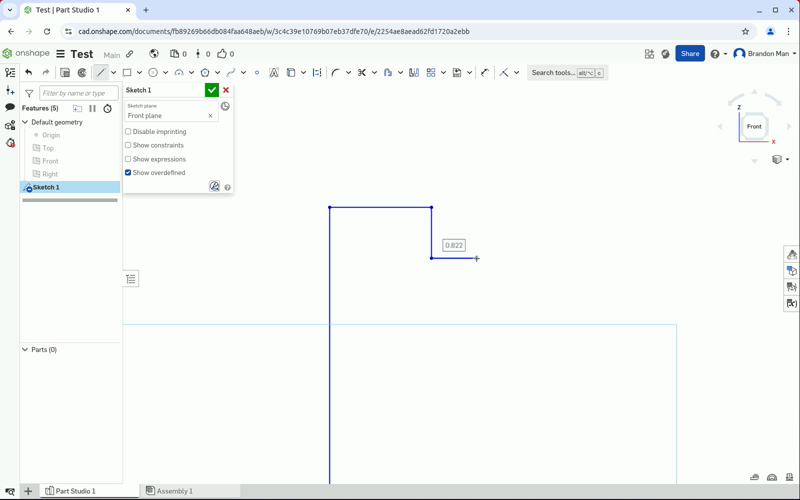
scroll(-6)
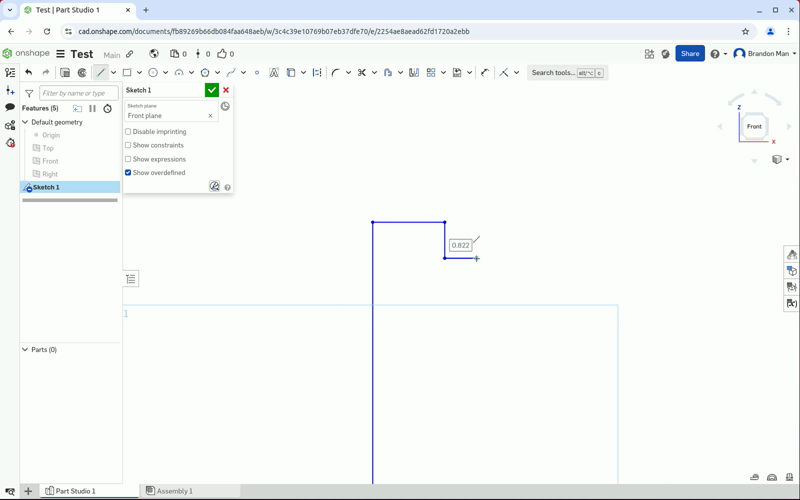
scroll(-6)
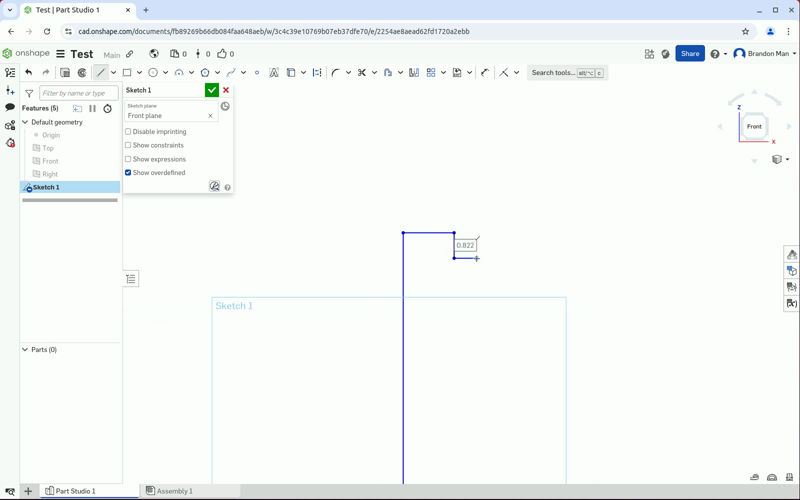
scroll(-6)
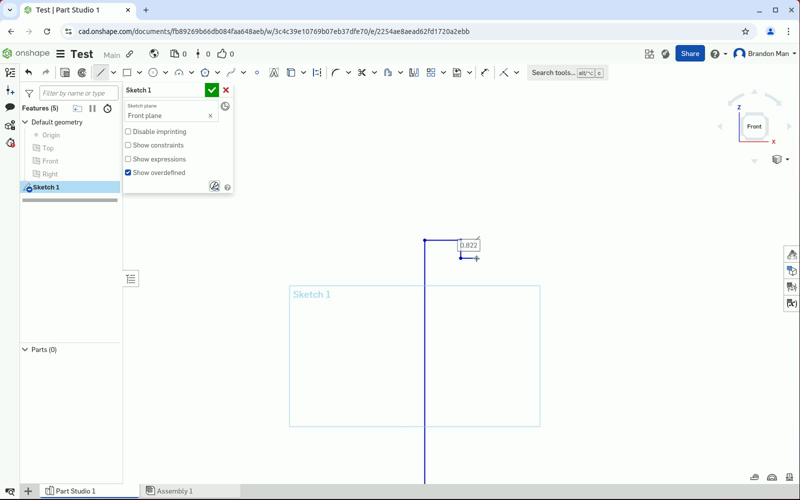
scroll(-6)
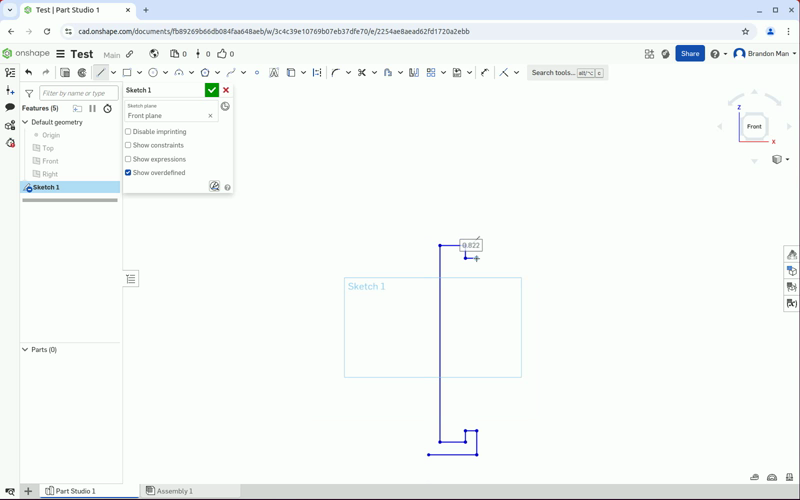
scroll(-6)
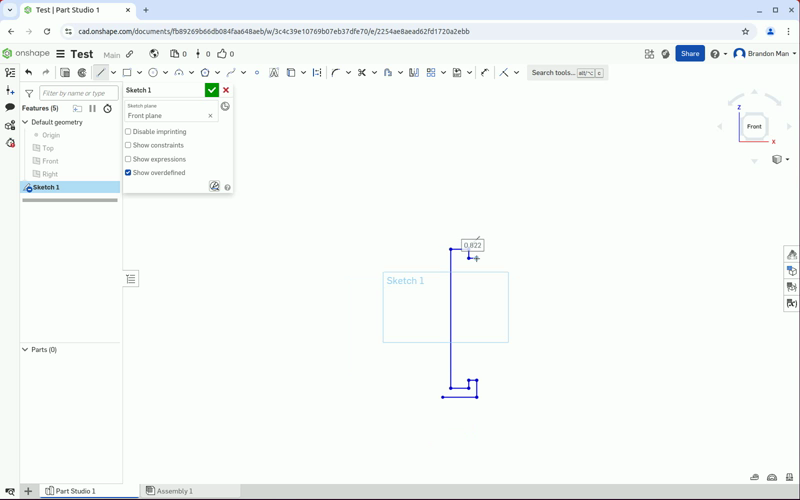
scroll(-6)
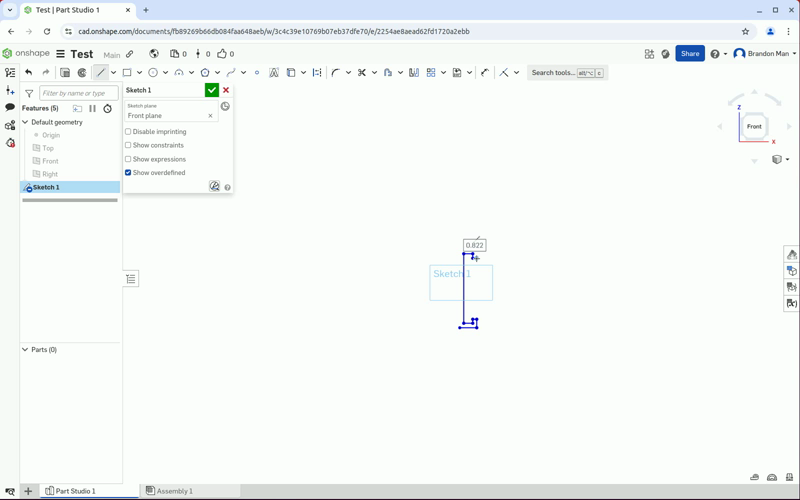
key_up(shift)
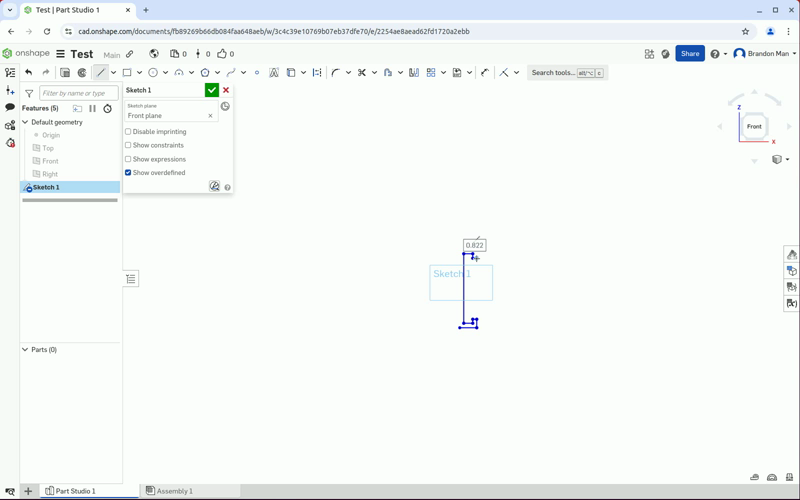
key_down(shift)
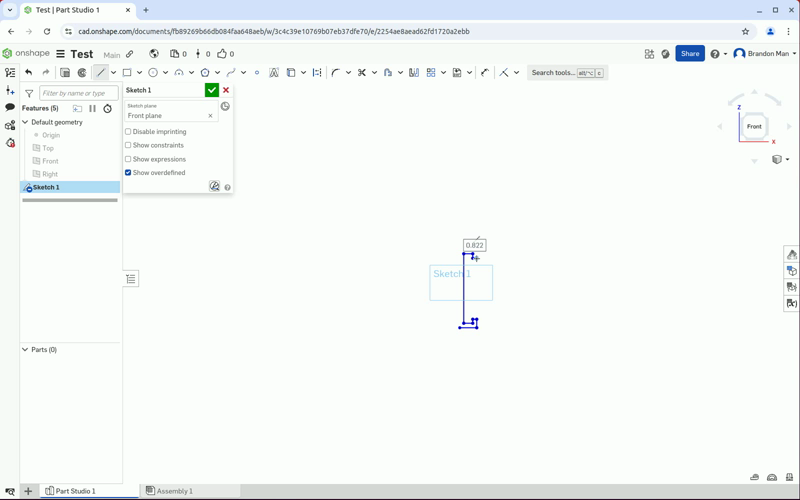
mouse_move(506, 258)
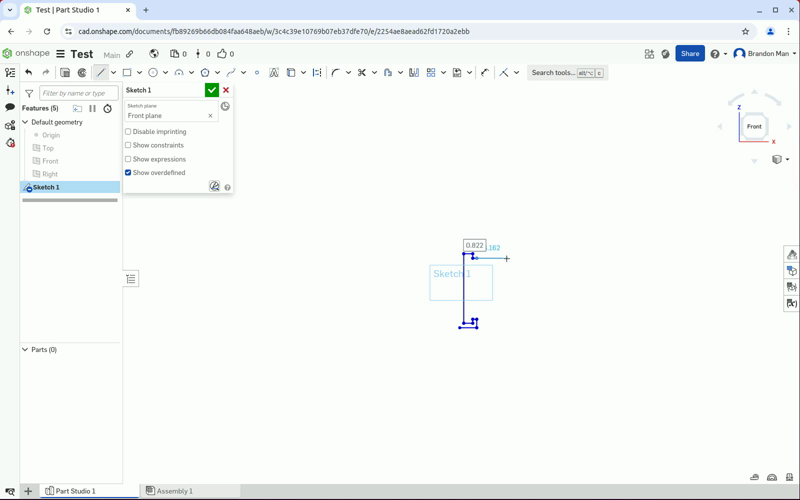
mouse_move(476, 249)
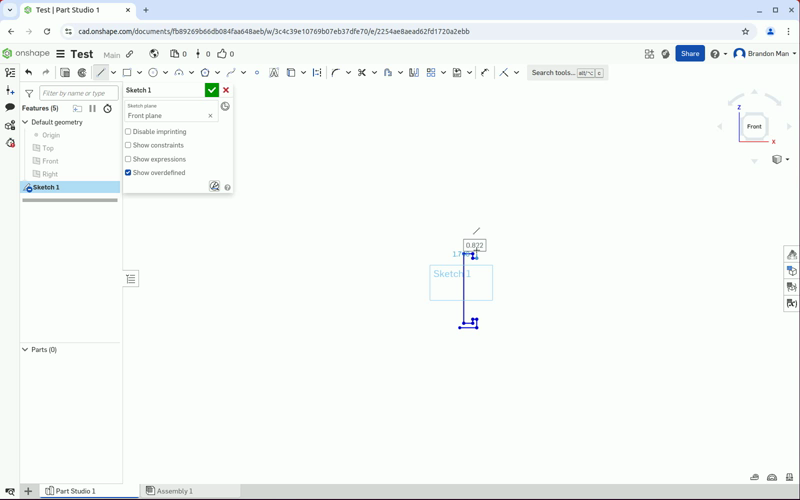
click(476, 249)
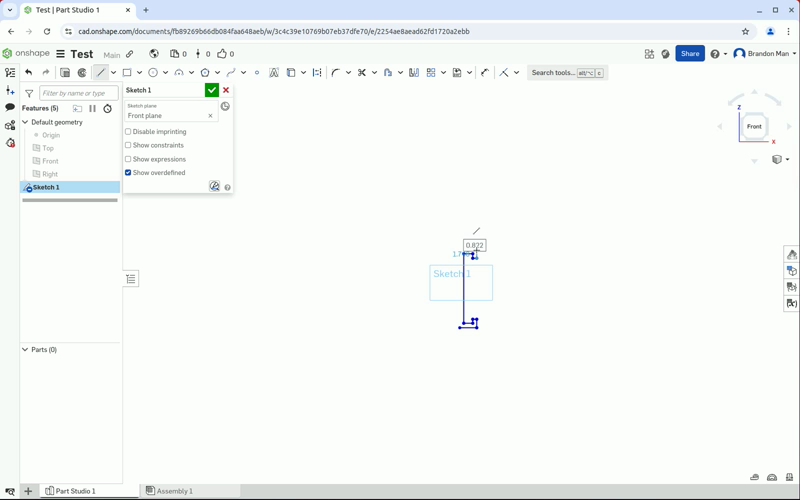
key_up(shift)
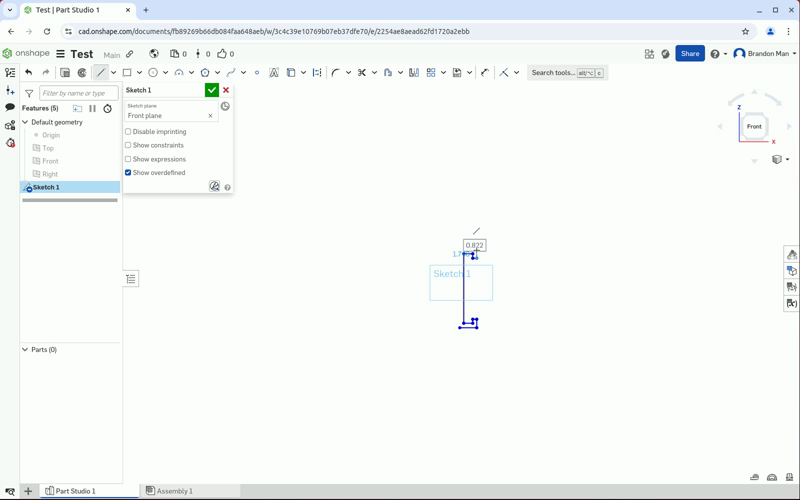
key_down(shift)
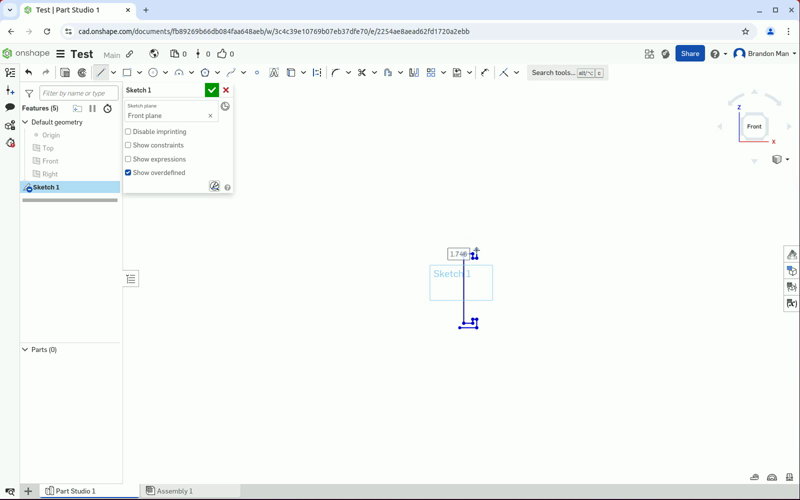
mouse_move(506, 249)
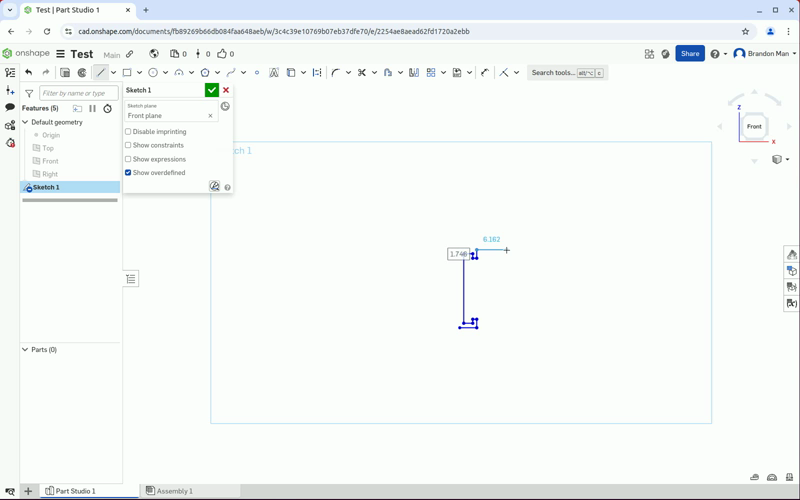
mouse_move(459, 249)
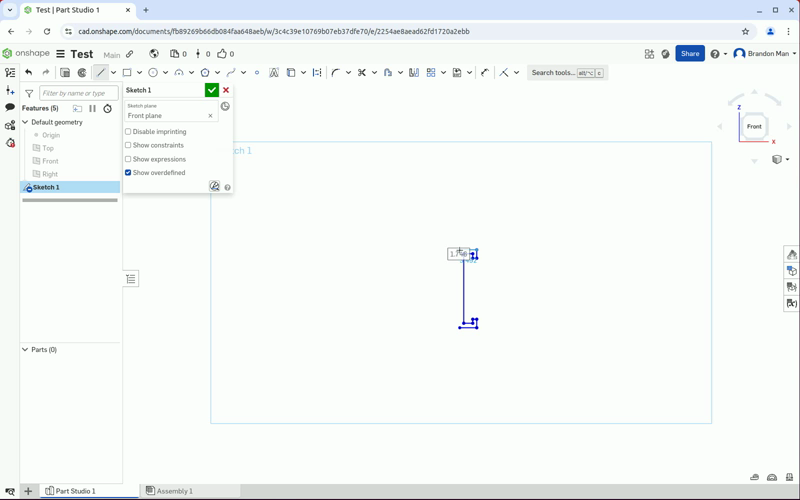
click(459, 249)
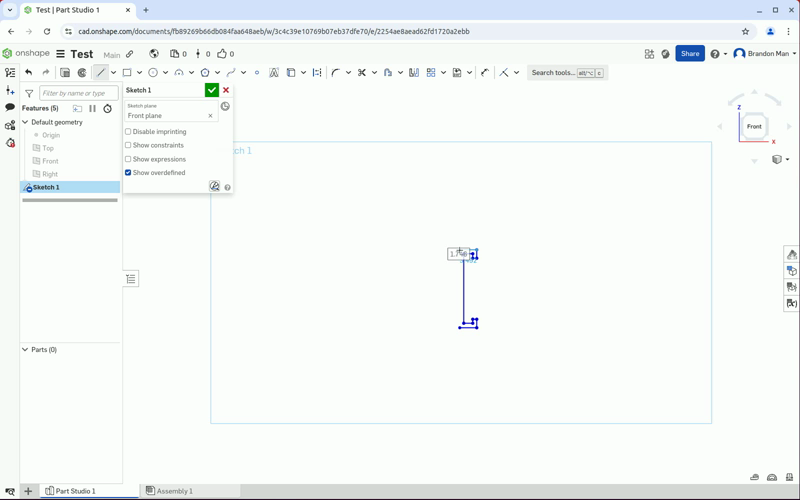
key_up(shift)
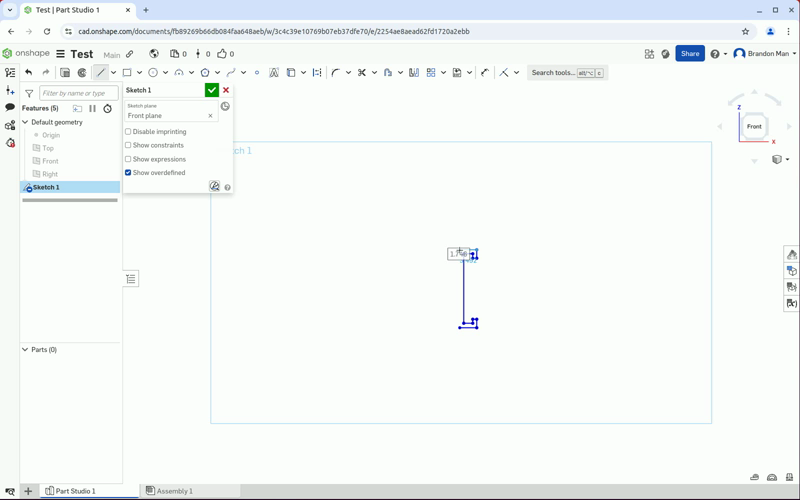
key_down(shift)
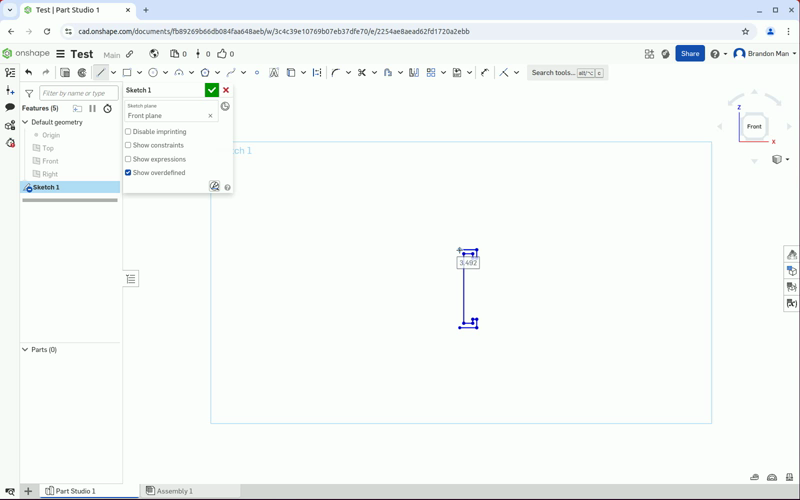
mouse_move(489, 249)
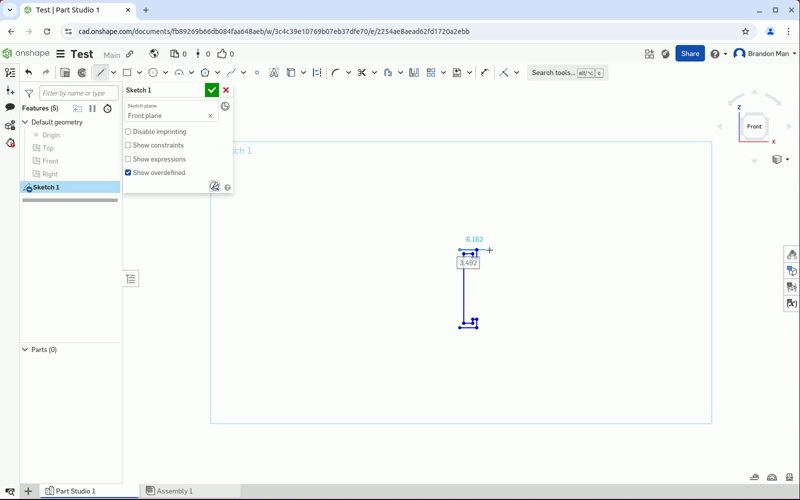
mouse_move(459, 252)
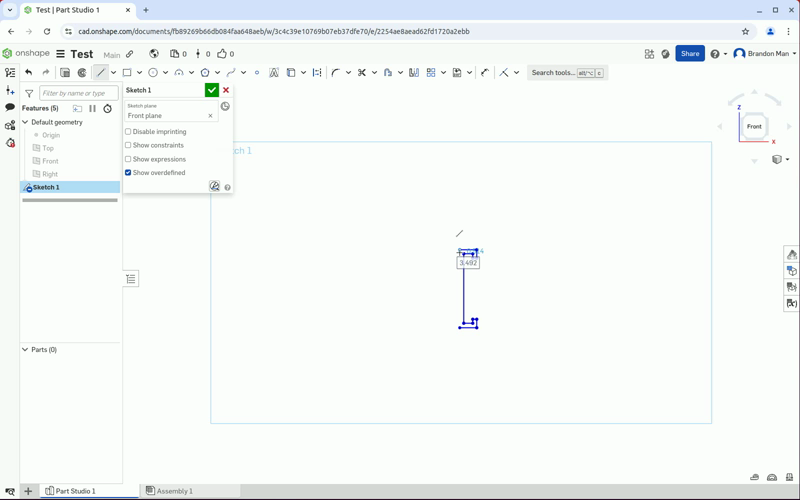
scroll(6)
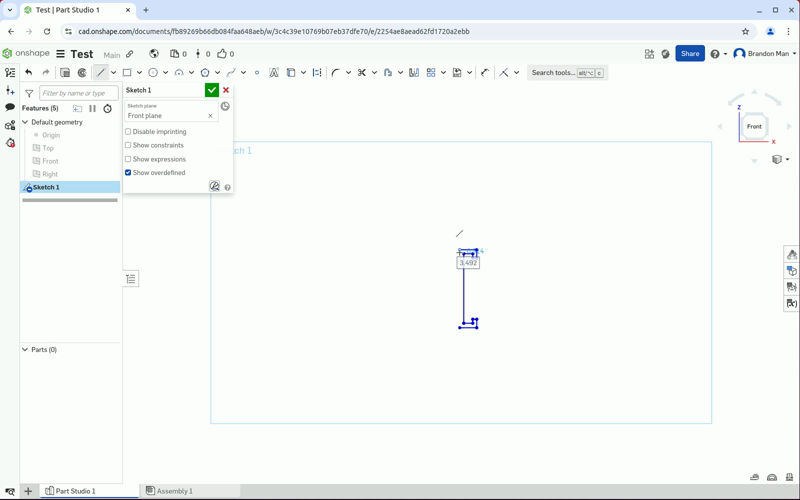
scroll(6)
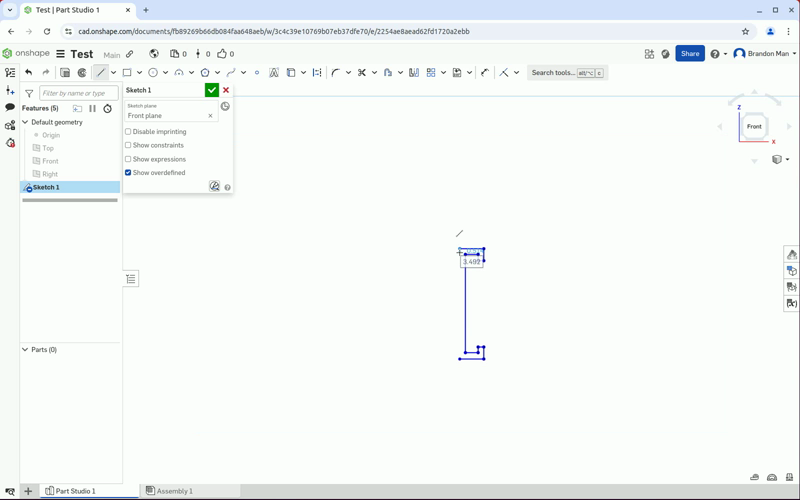
scroll(6)
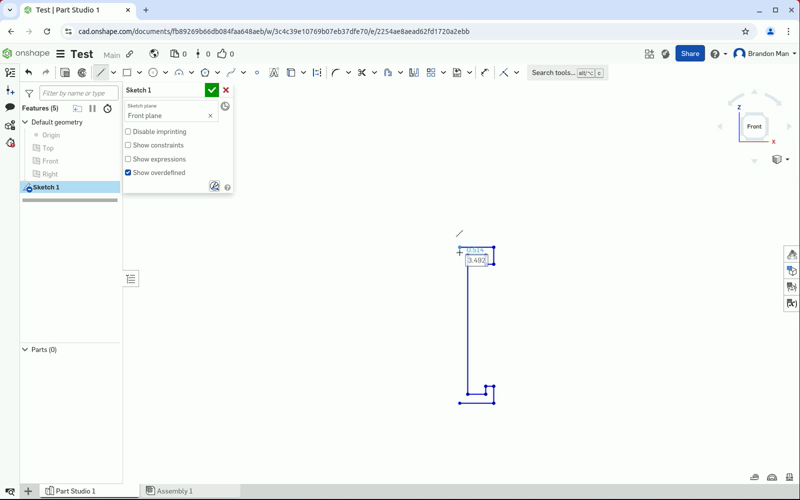
scroll(6)
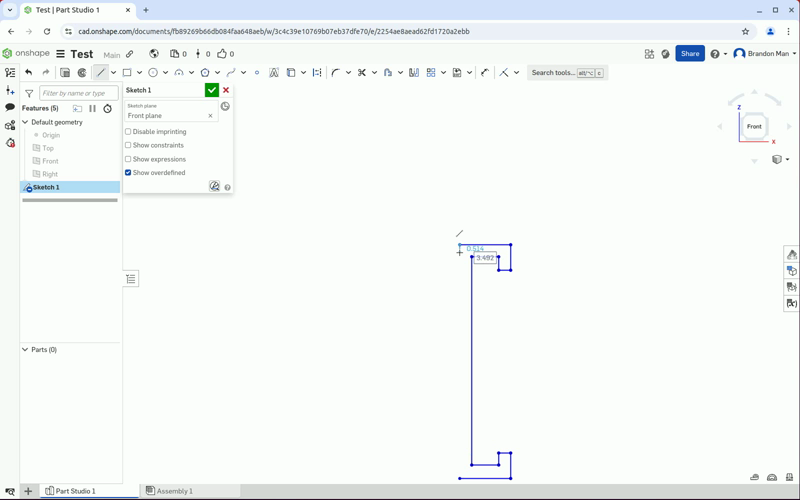
scroll(6)
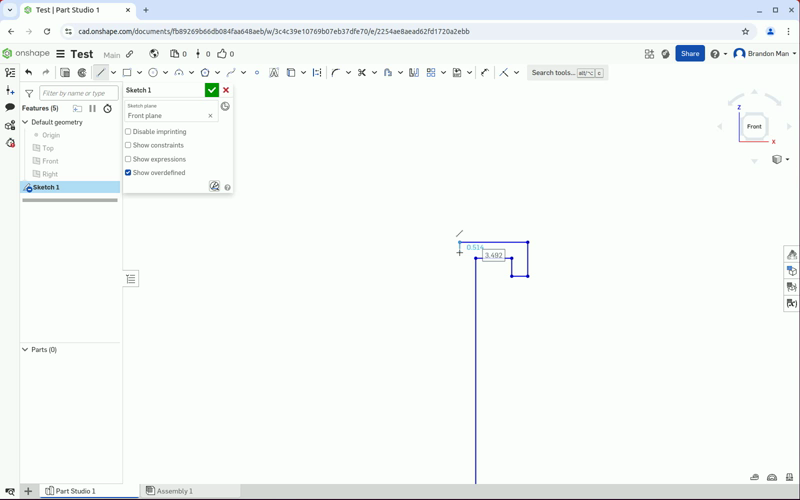
scroll(6)
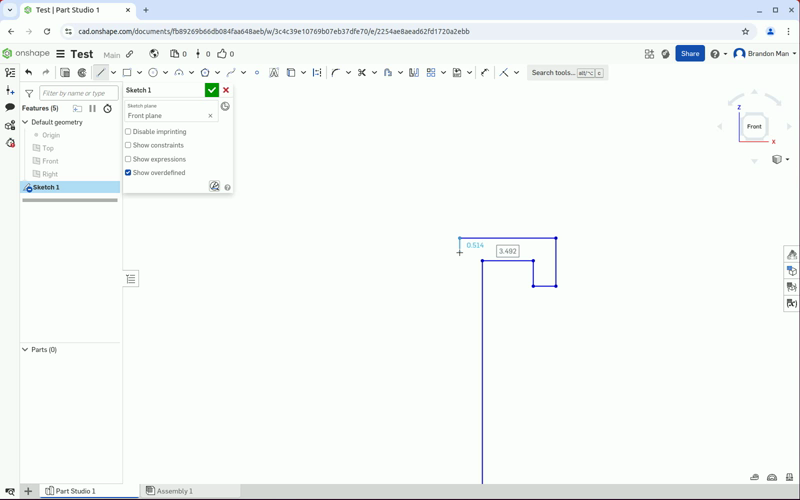
scroll(6)
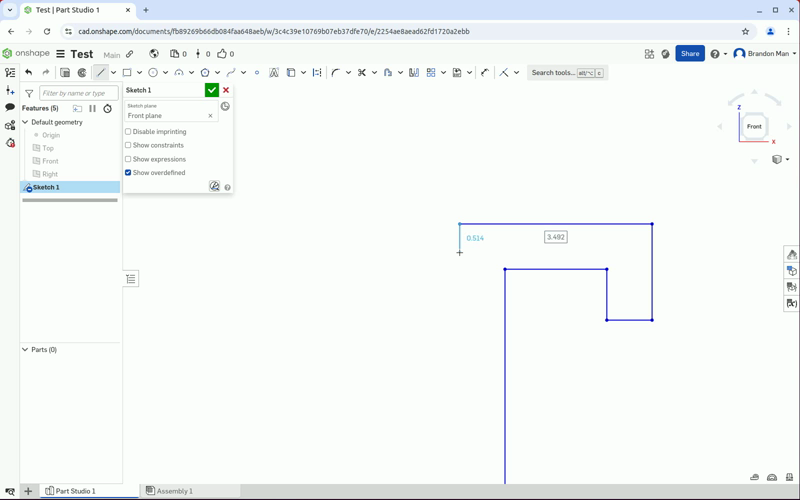
click(459, 252)
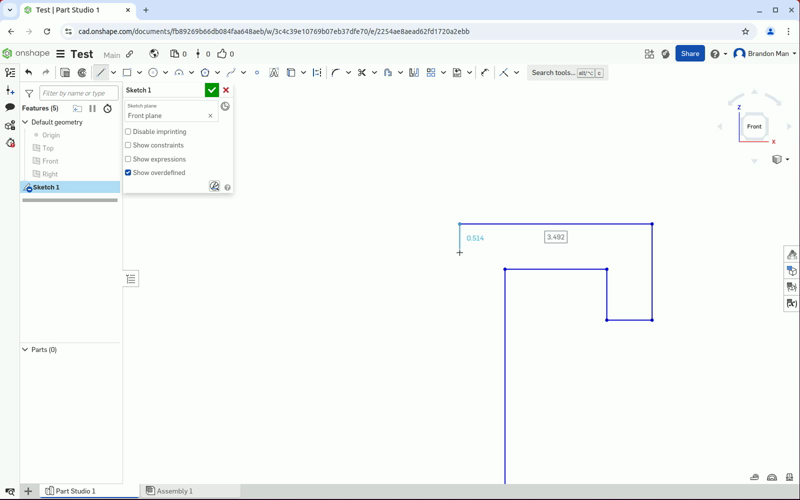
scroll(-6)
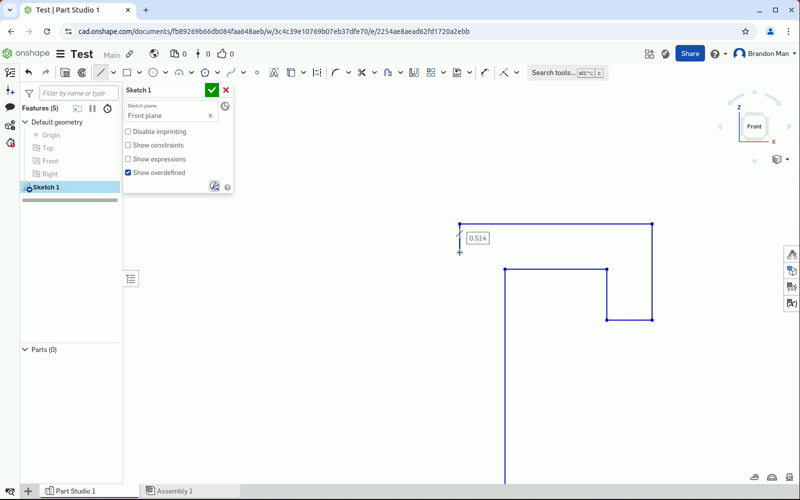
scroll(-6)
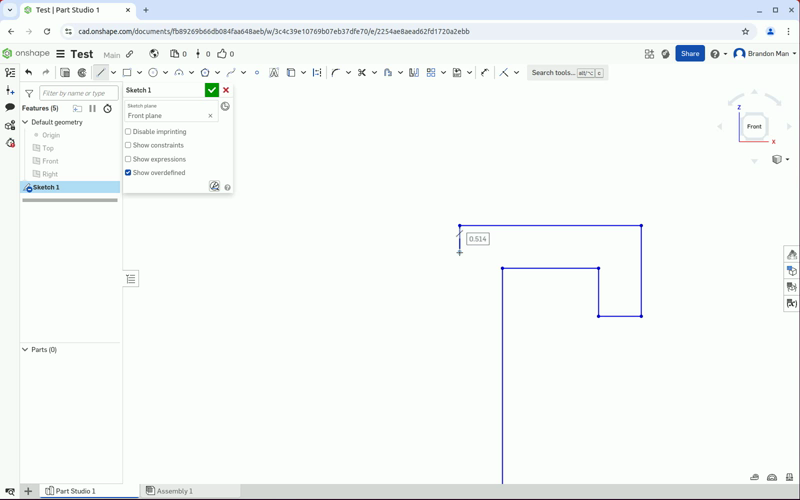
scroll(-6)
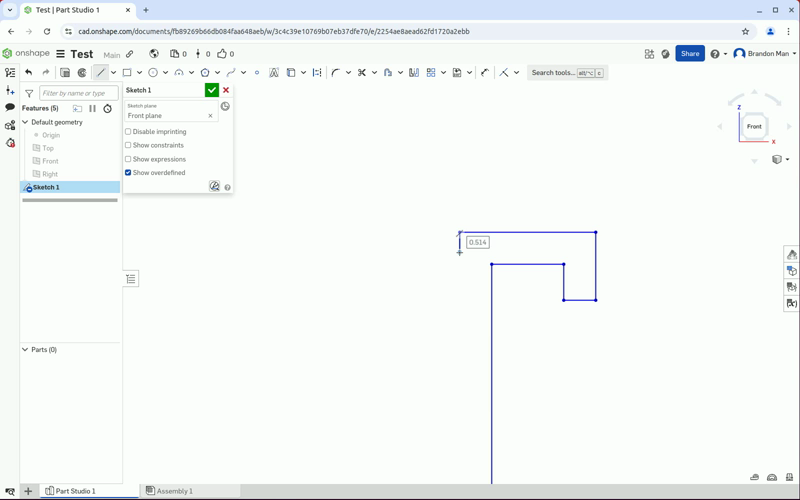
scroll(-6)
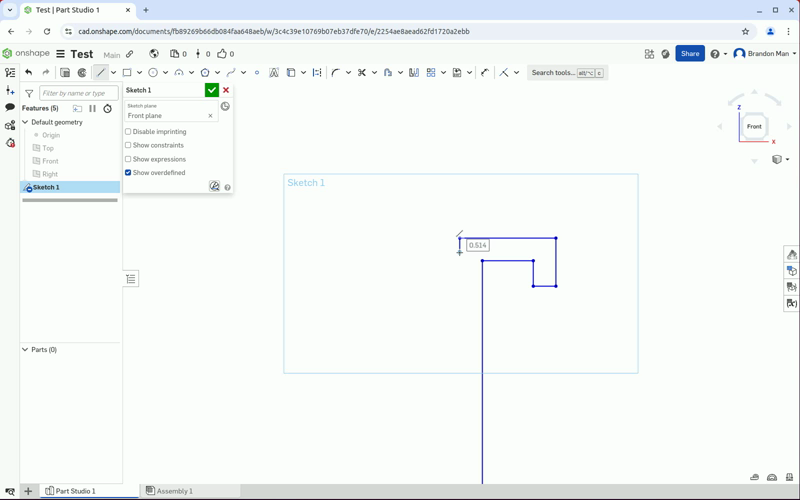
scroll(-6)
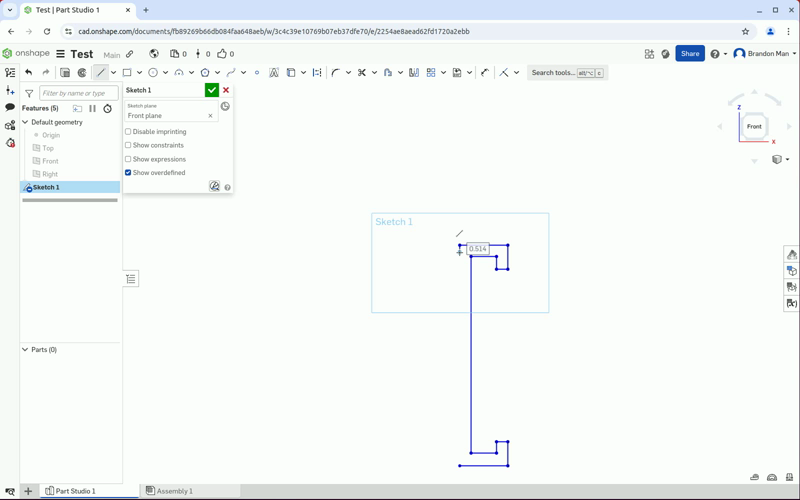
scroll(-6)
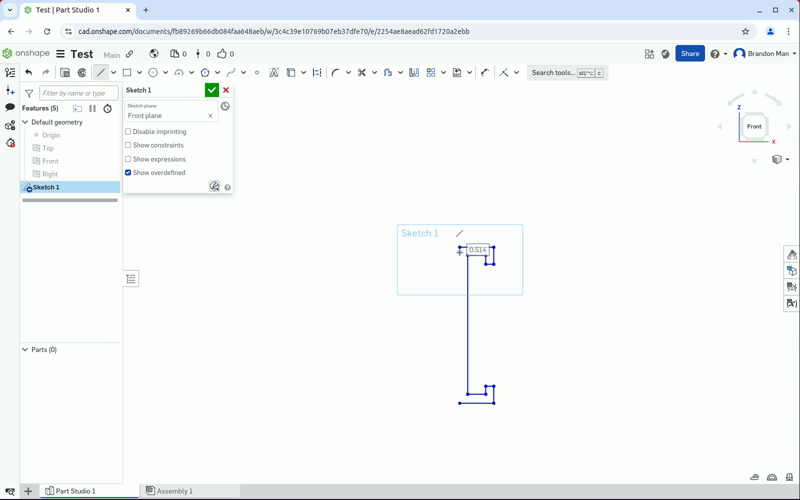
scroll(-6)
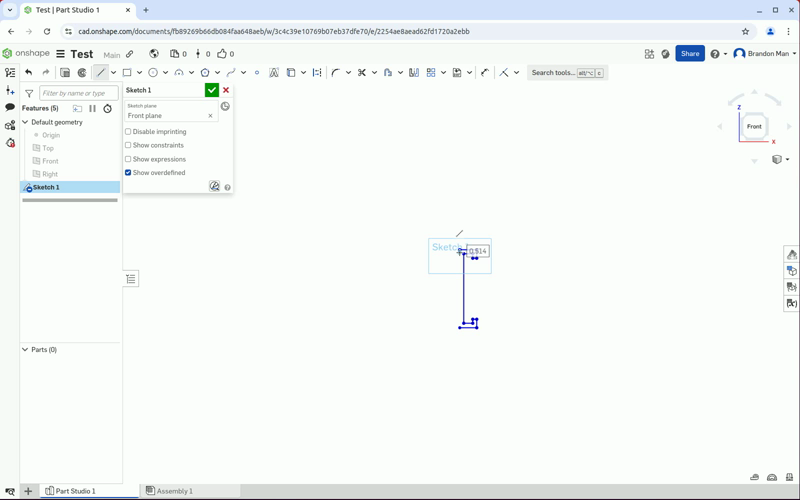
key_up(shift)
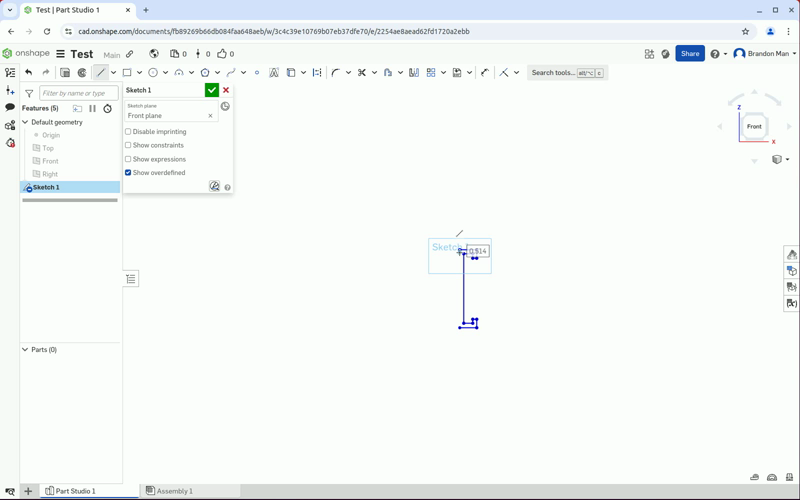
key_down(shift)
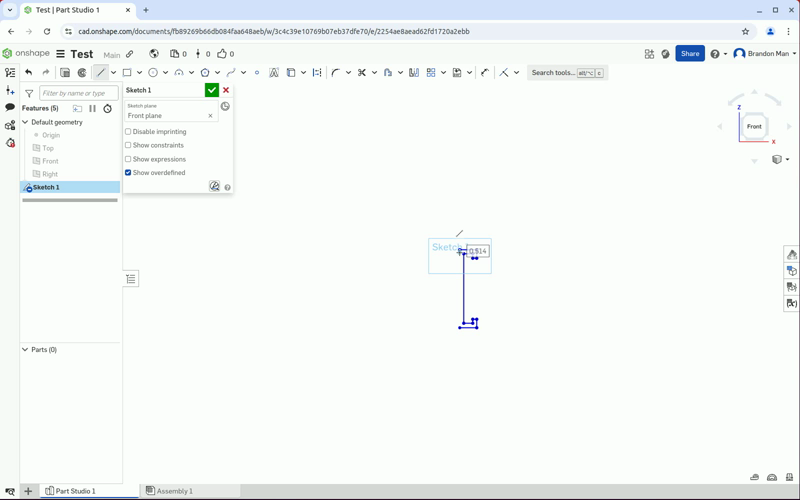
mouse_move(459, 327)
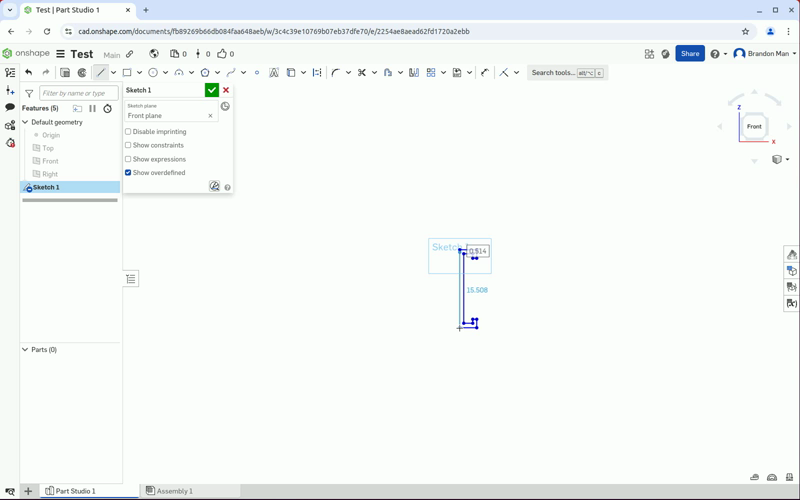
key_up(shift)
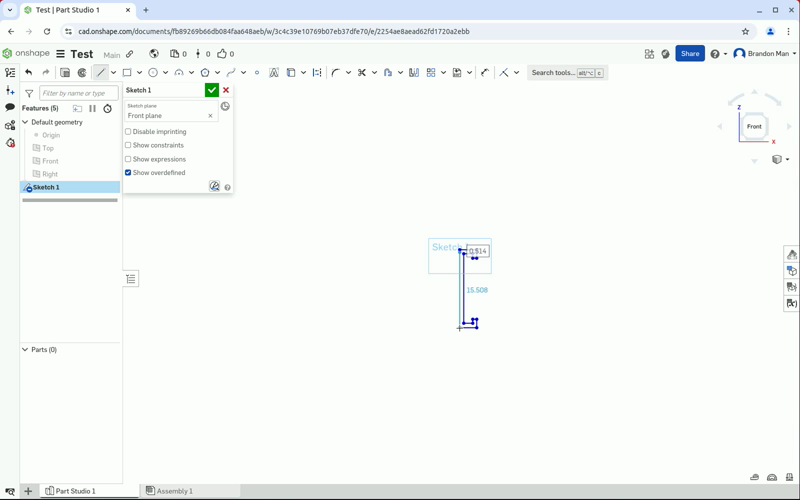
click(459, 327)
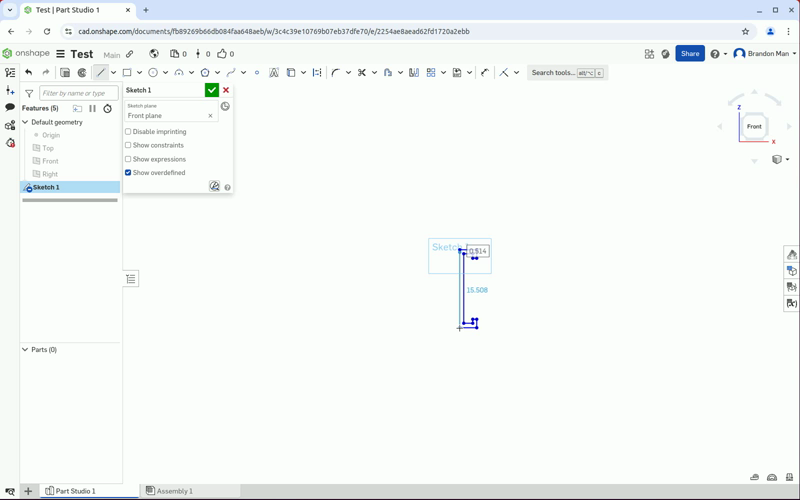
key(esc)
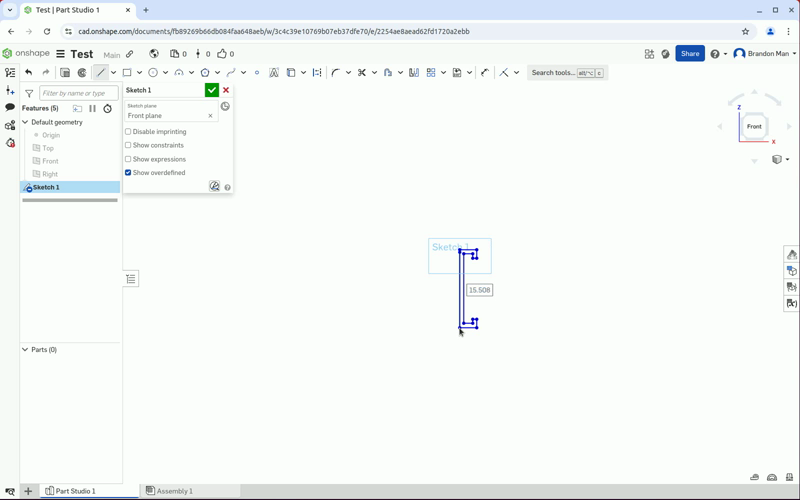
mouse_move(474, 251)
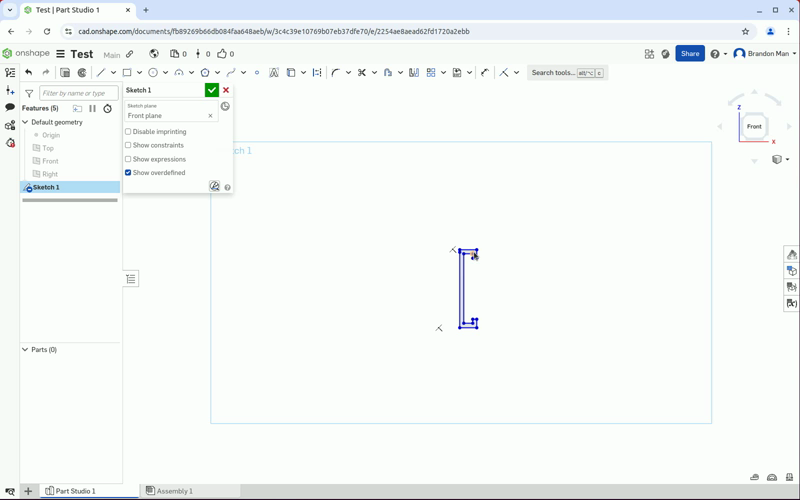
scroll(6)
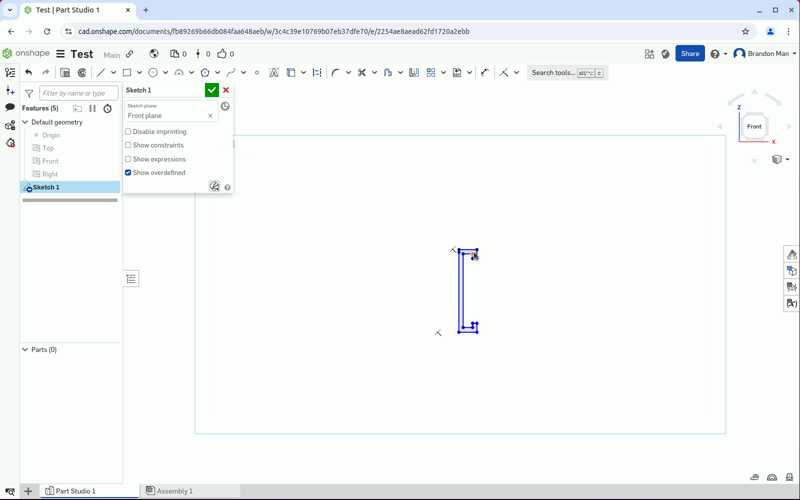
scroll(6)
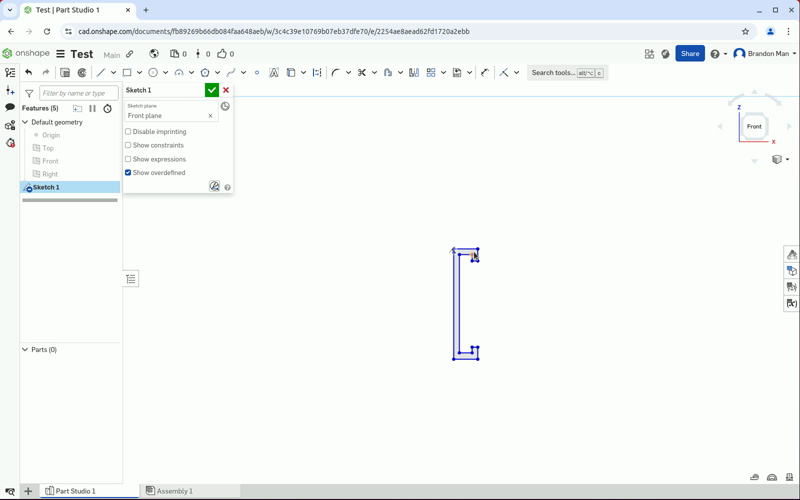
scroll(6)
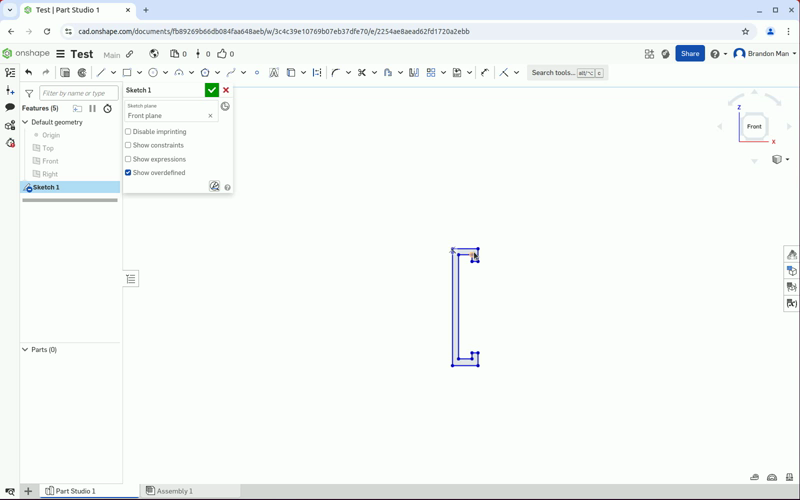
scroll(6)
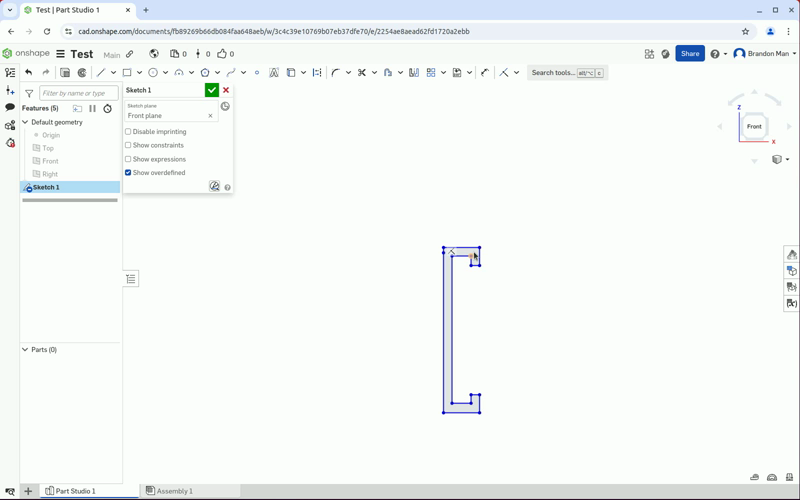
scroll(6)
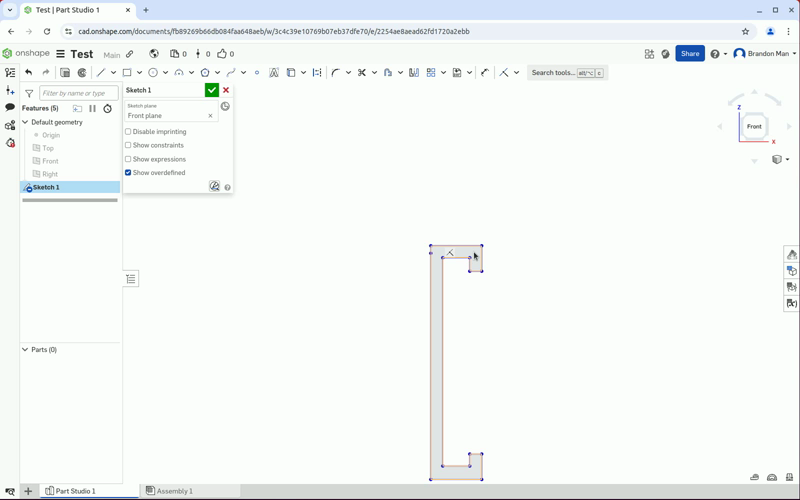
scroll(6)
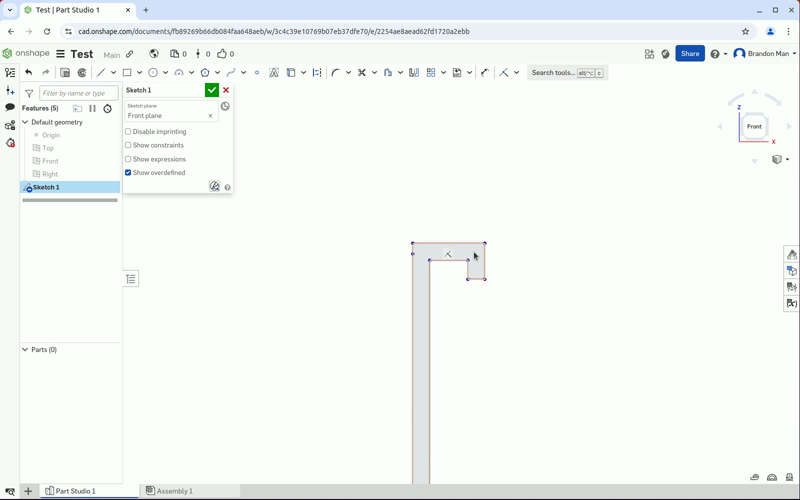
scroll(6)
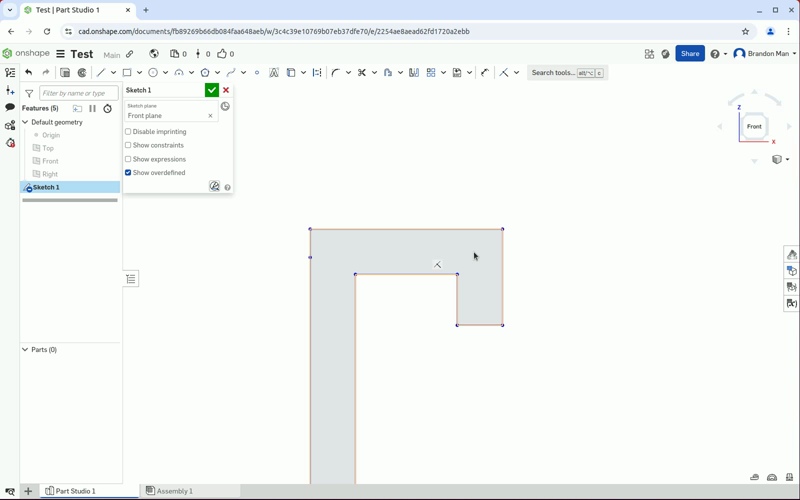
click(474, 251)
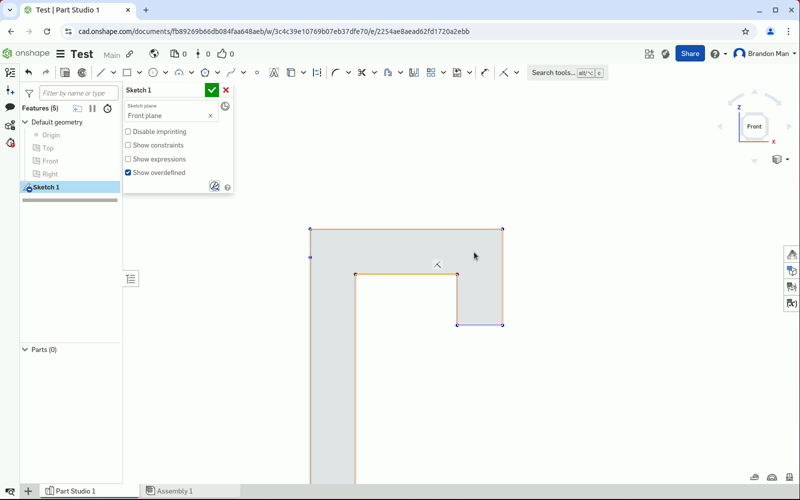
scroll(-6)
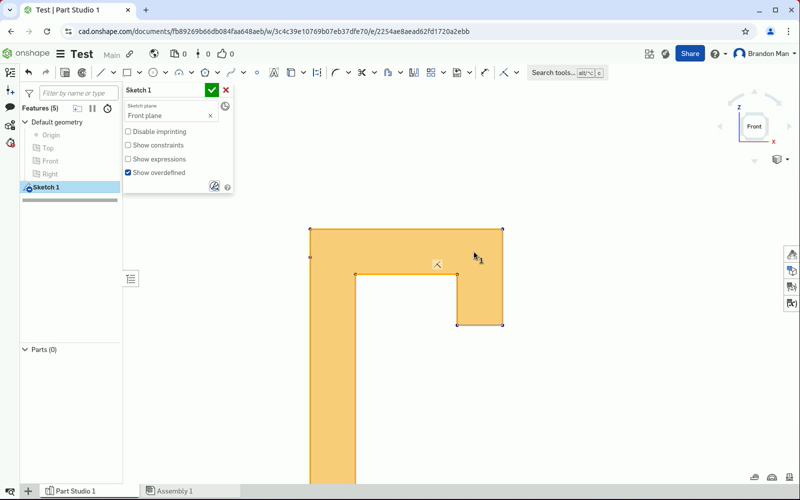
scroll(-6)
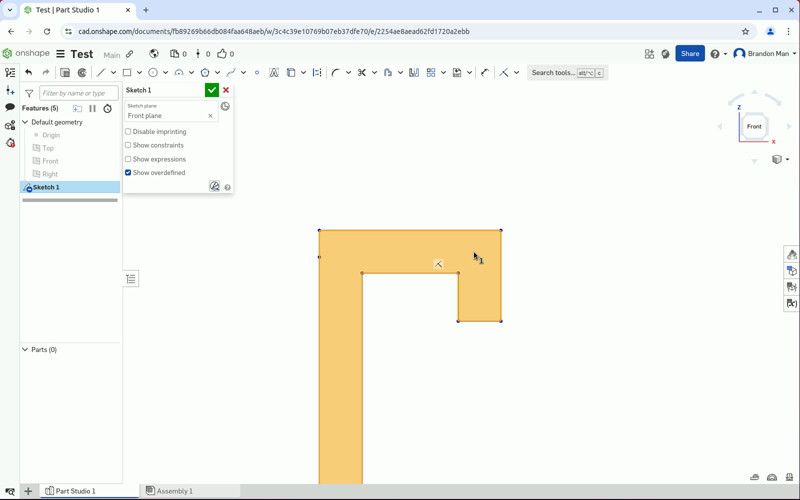
scroll(-6)
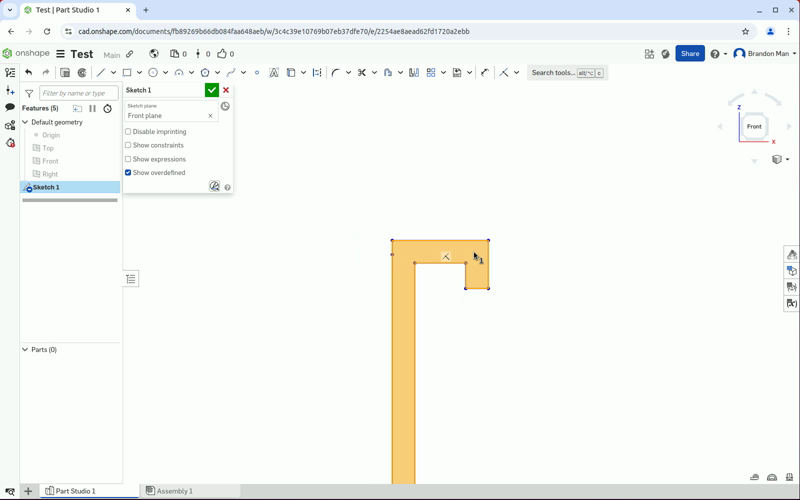
scroll(-6)
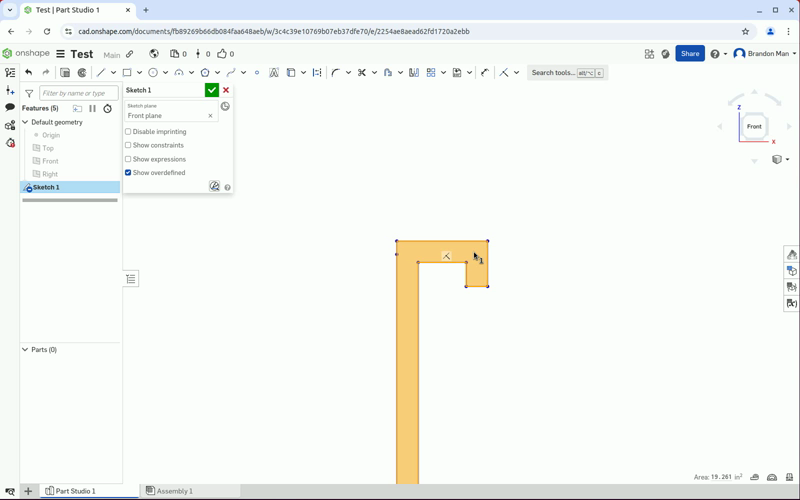
scroll(-6)
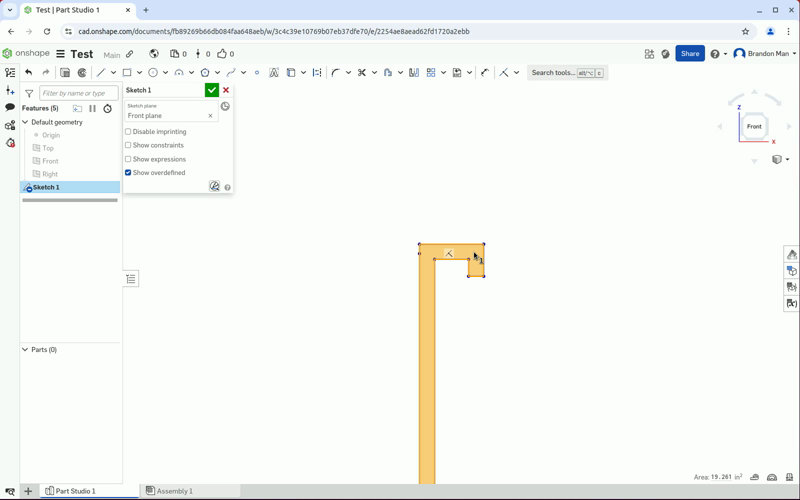
scroll(-6)
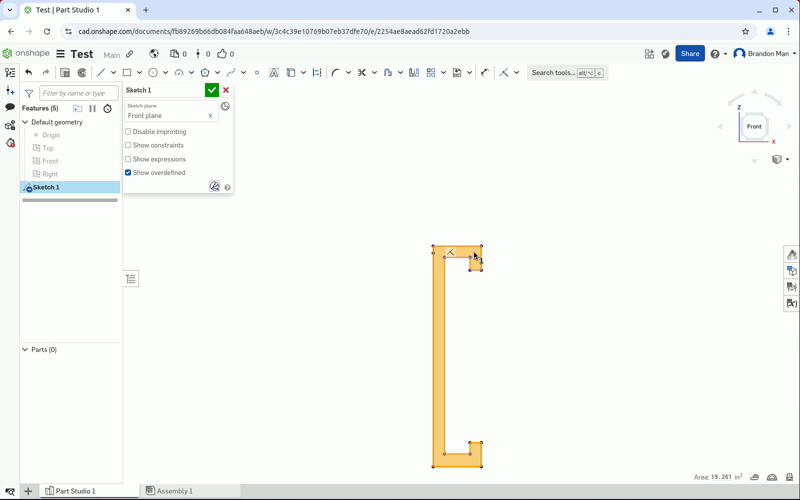
scroll(-6)
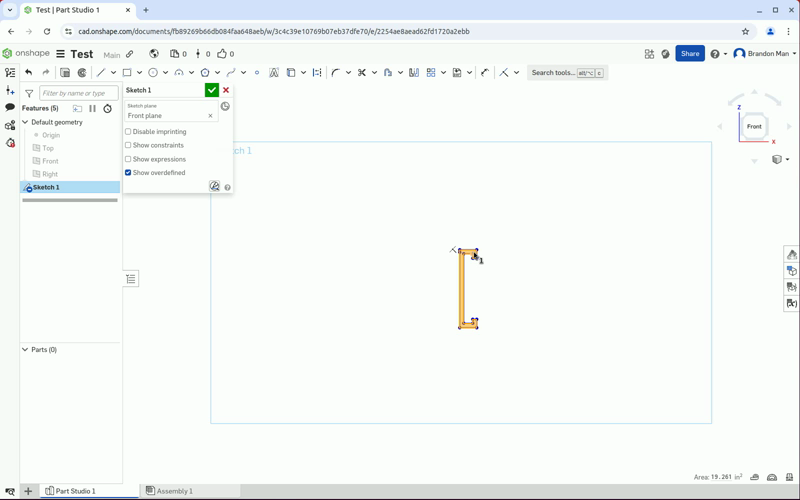
mouse_move(73, 352)
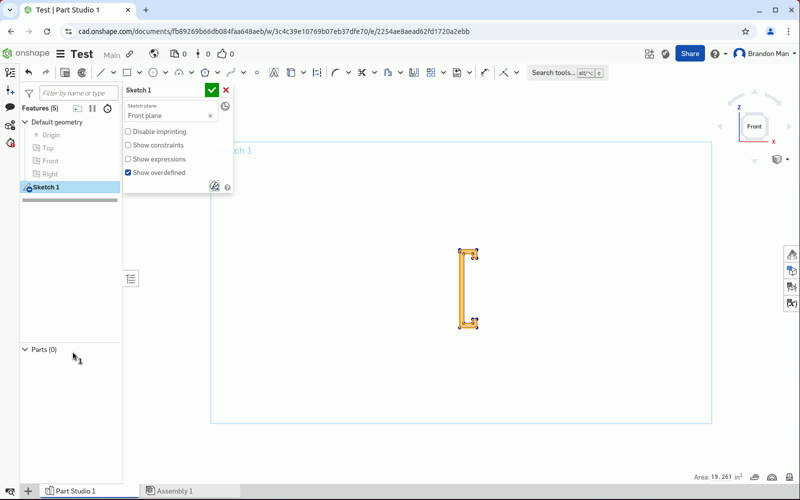
key(shift+y)
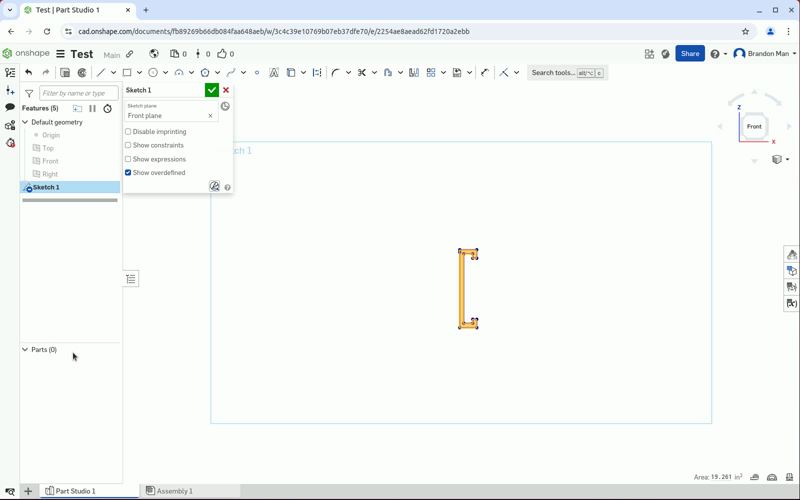
key(shift+e)
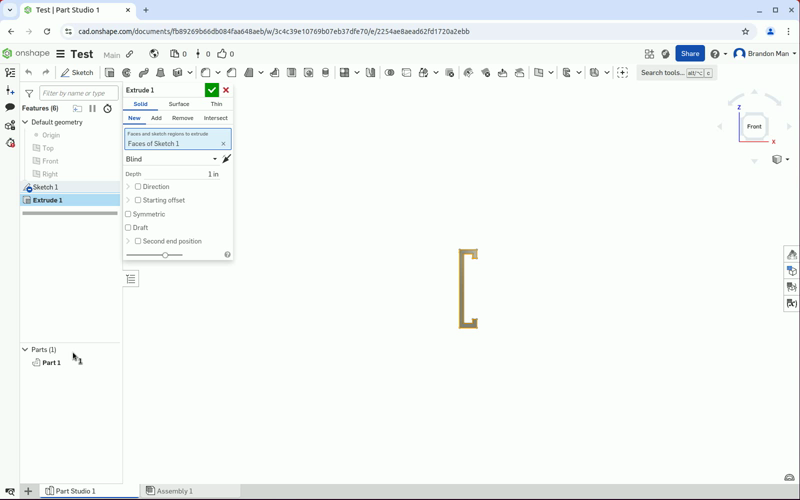
mouse_move(143, 106)
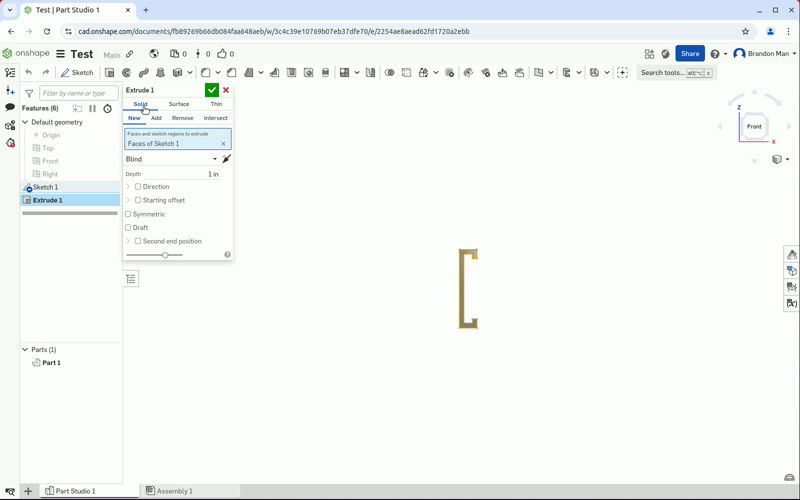
click(143, 106)
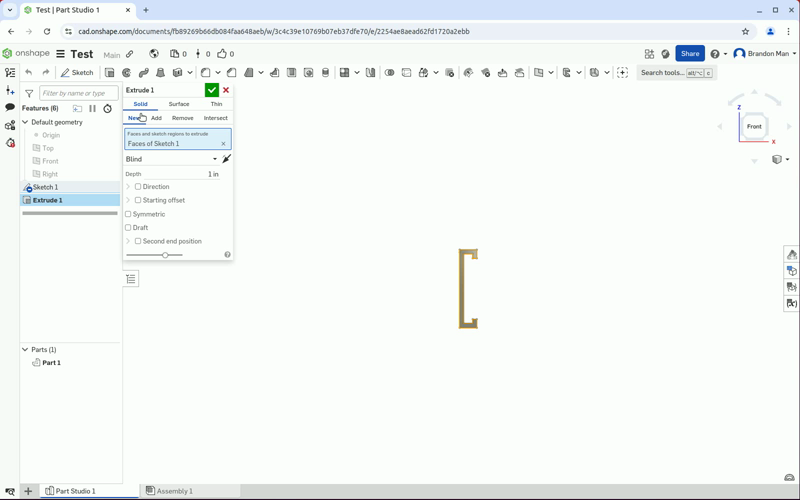
mouse_move(137, 120)
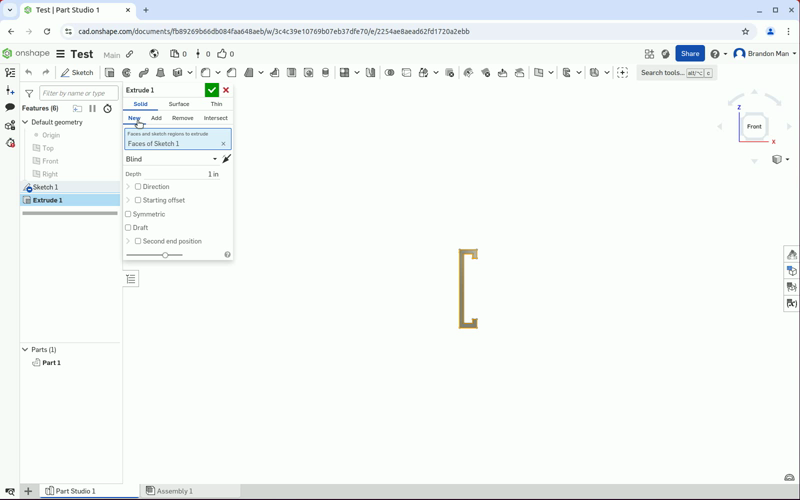
click(137, 120)
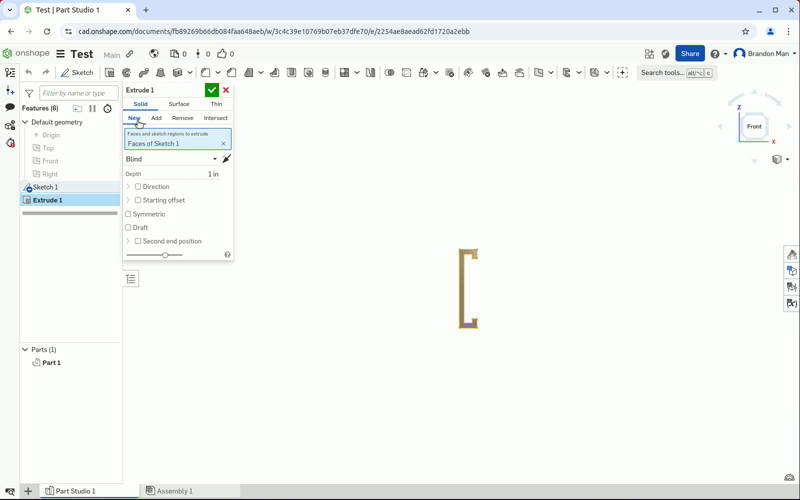
key(tab, 4)
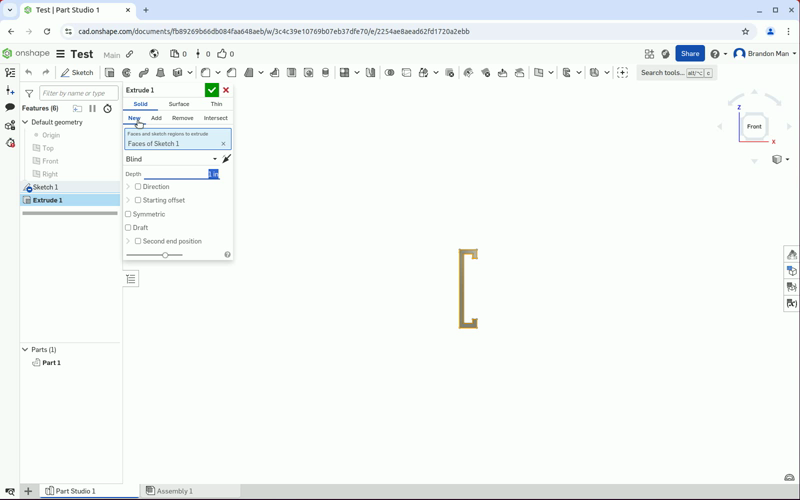
text(23.108)
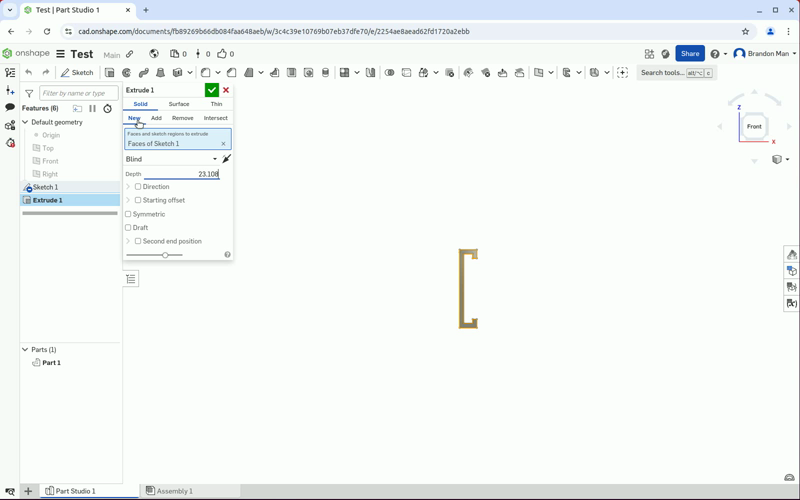
key(enter)
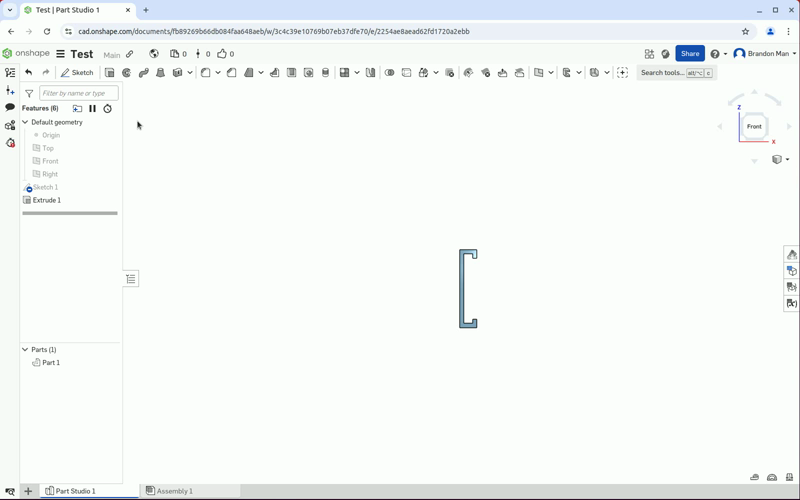
key(shift+h)
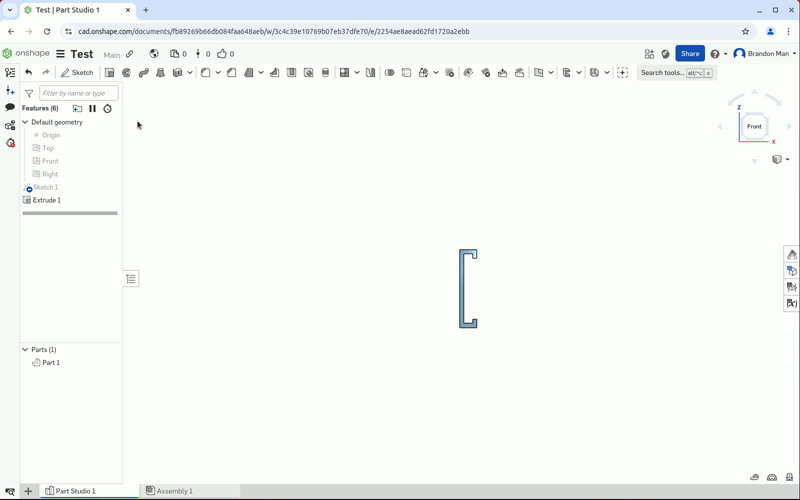
key(shift+h)
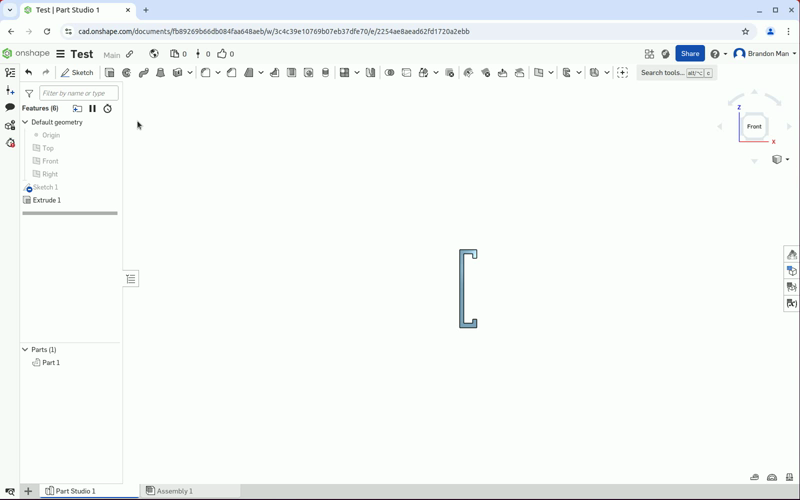
mouse_move(73, 189)
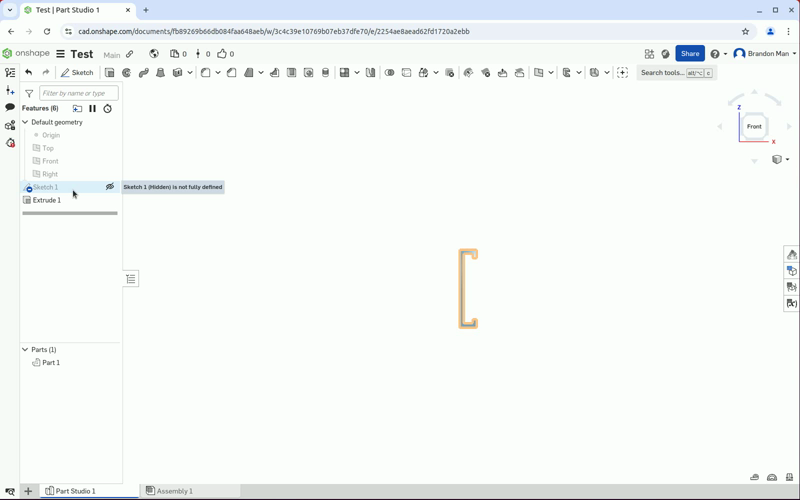
click(73, 189)
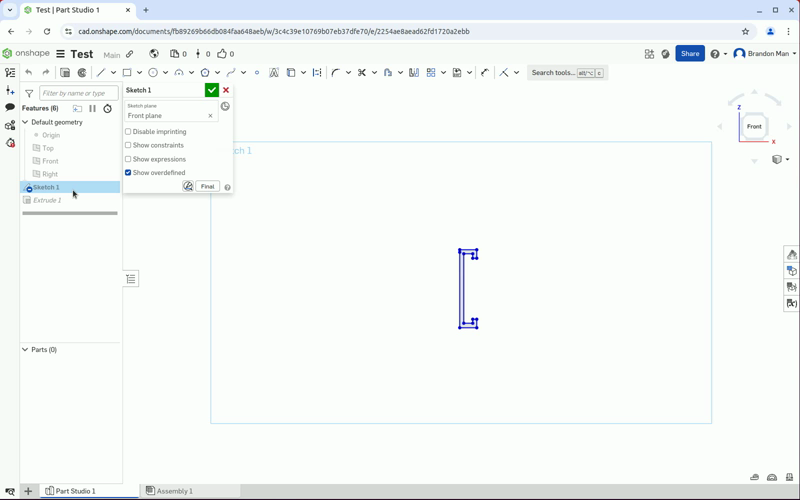
mouse_move(229, 92)
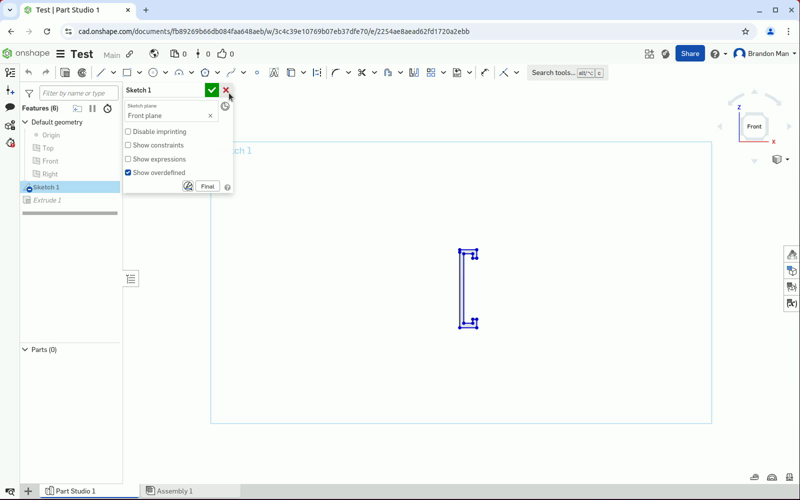
click(229, 92)
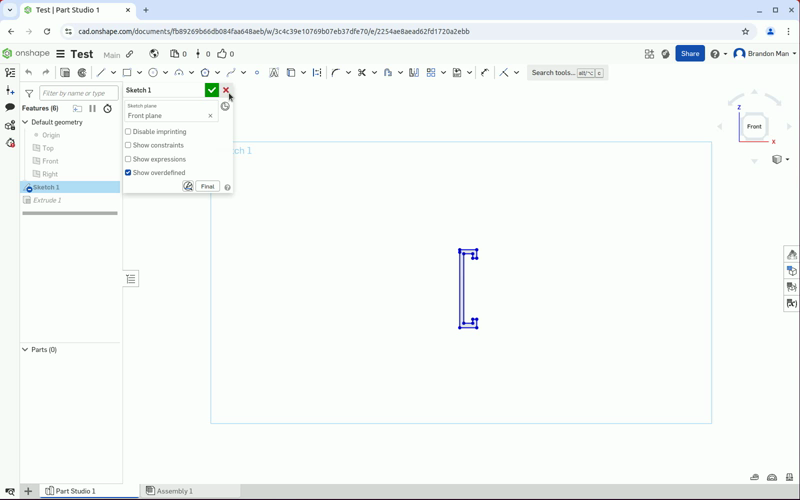
key(shift+s)
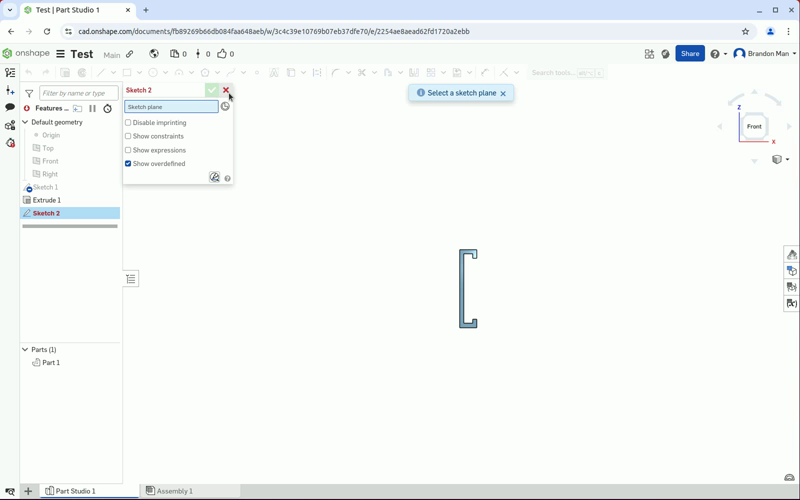
mouse_move(73, 163)
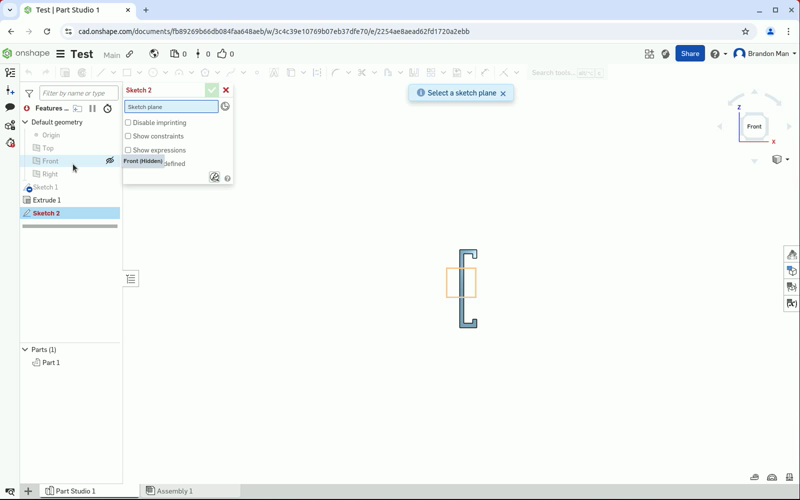
click(73, 163)
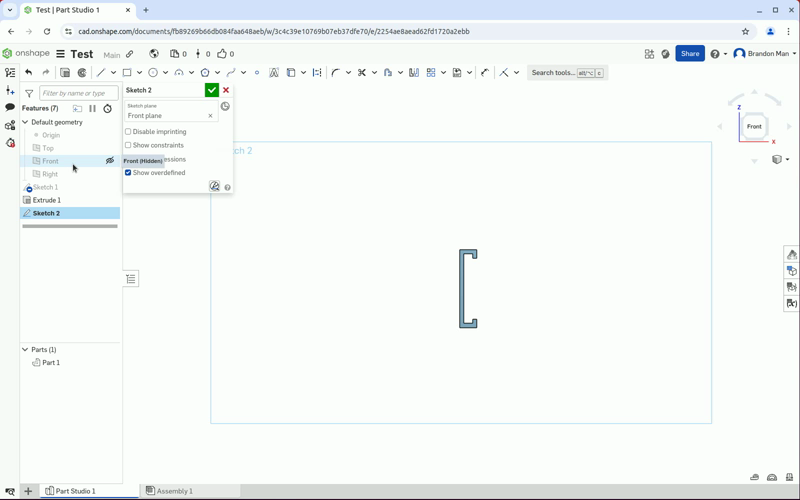
mouse_move(73, 352)
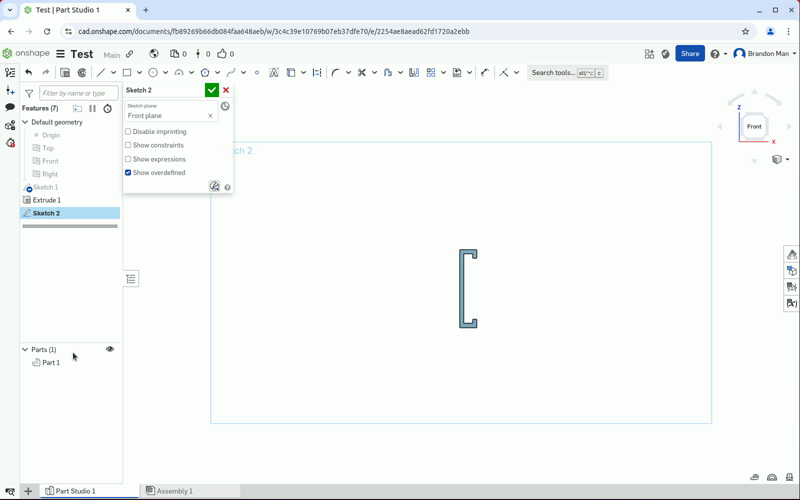
key(y)
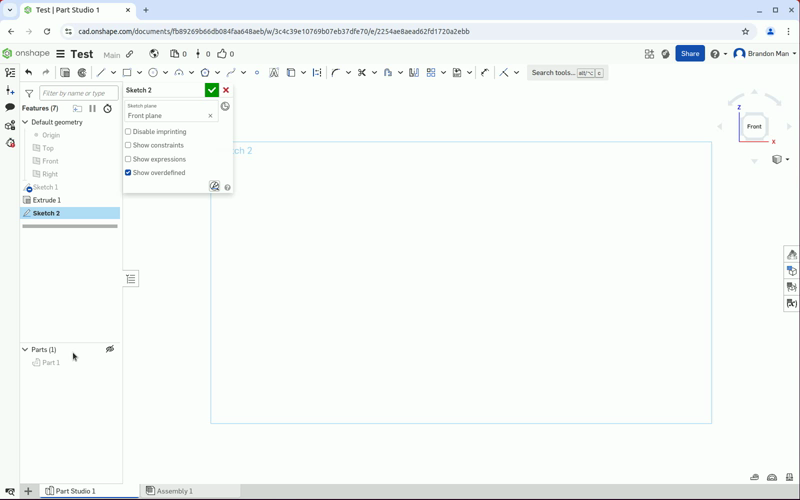
key(l)
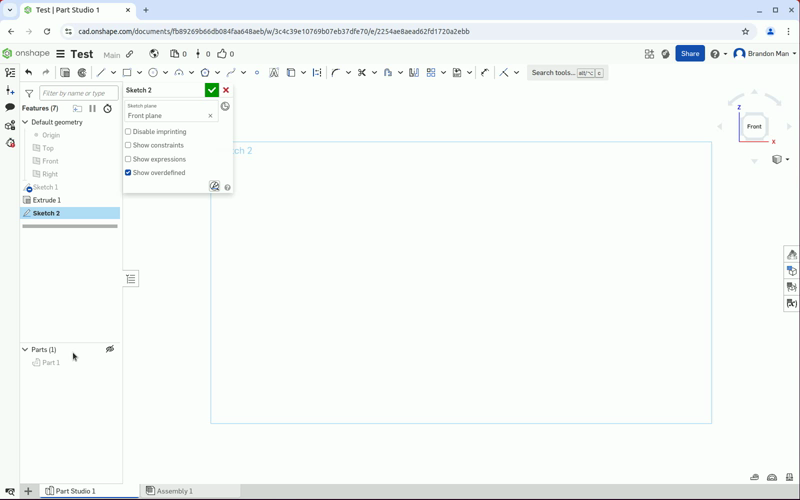
key_down(shift)
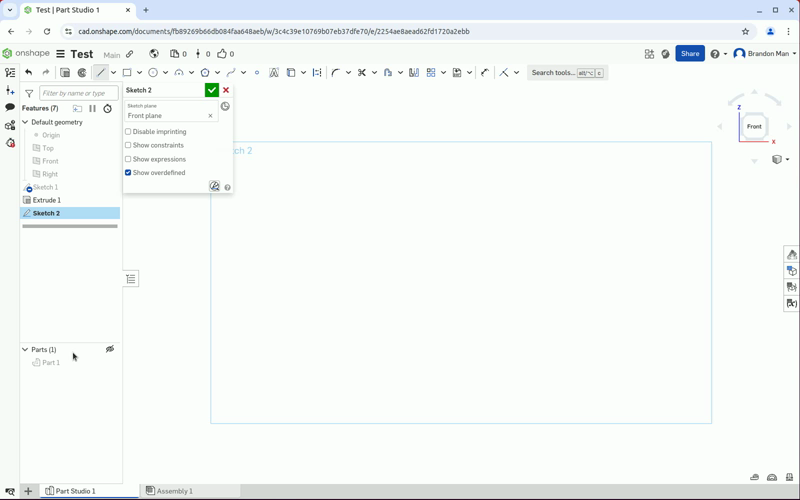
mouse_move(445, 252)
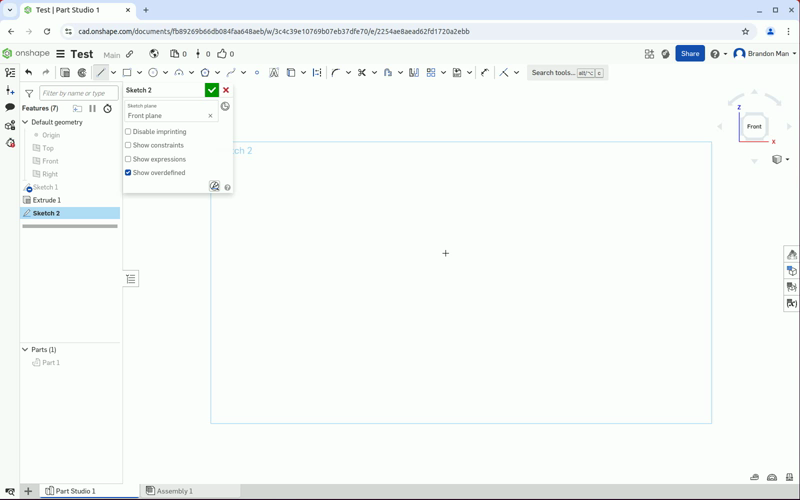
click(445, 252)
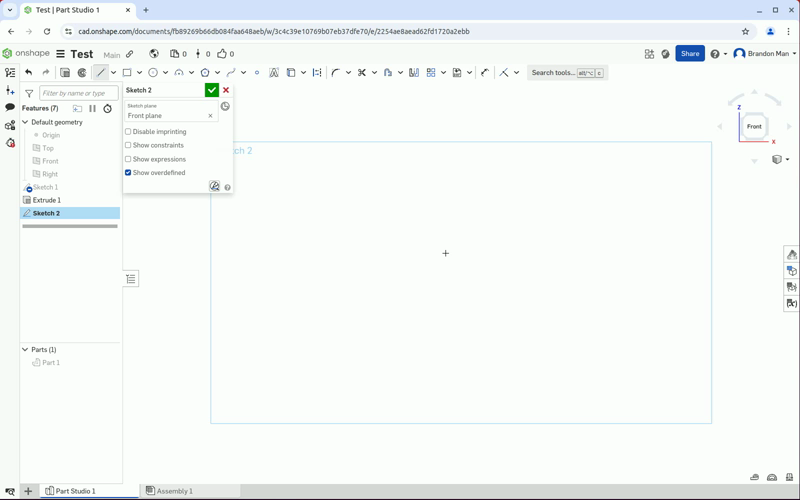
key_up(shift)
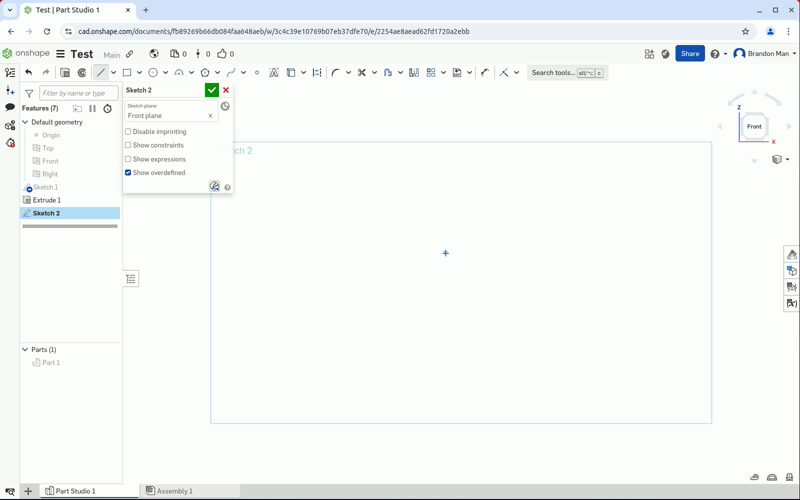
key_down(shift)
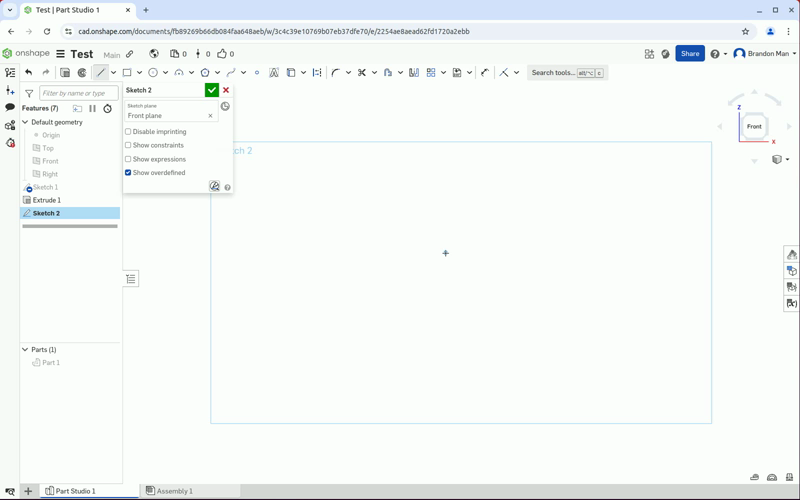
mouse_move(475, 252)
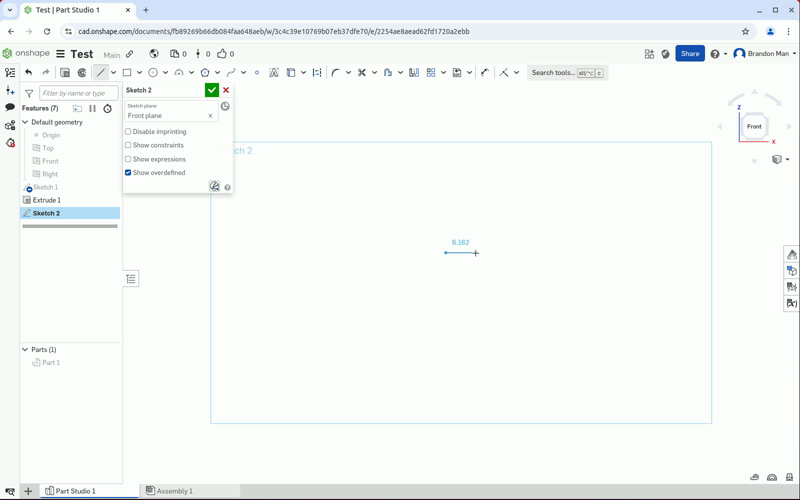
mouse_move(460, 252)
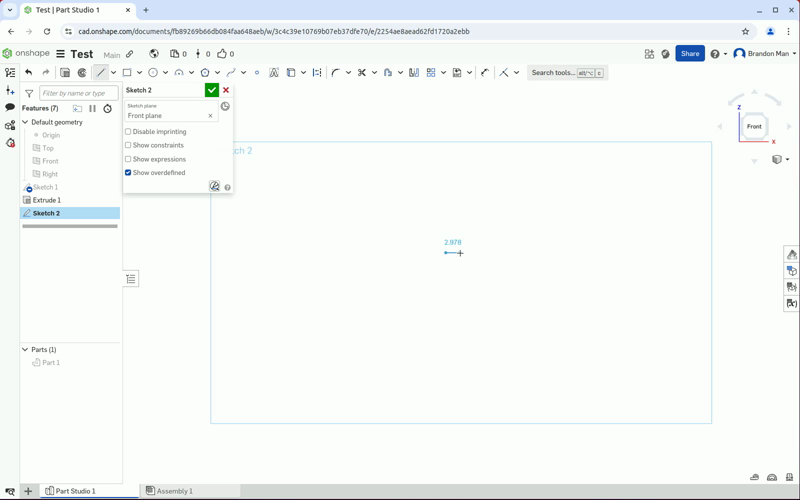
click(460, 252)
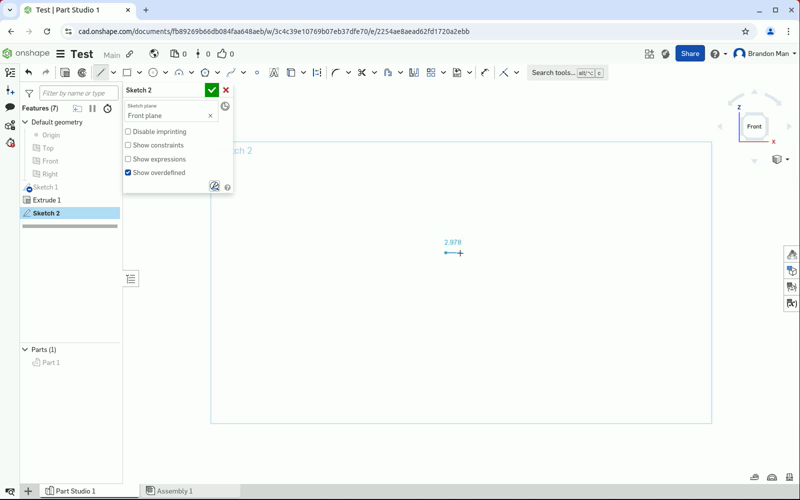
key_up(shift)
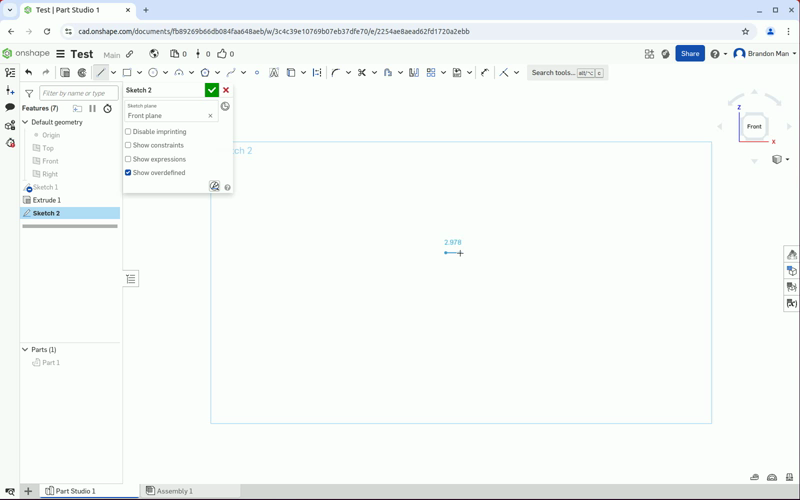
key_down(shift)
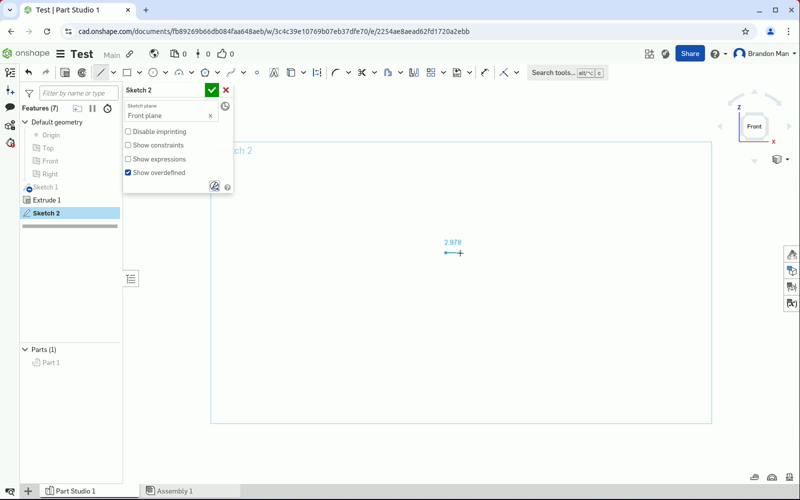
mouse_move(490, 252)
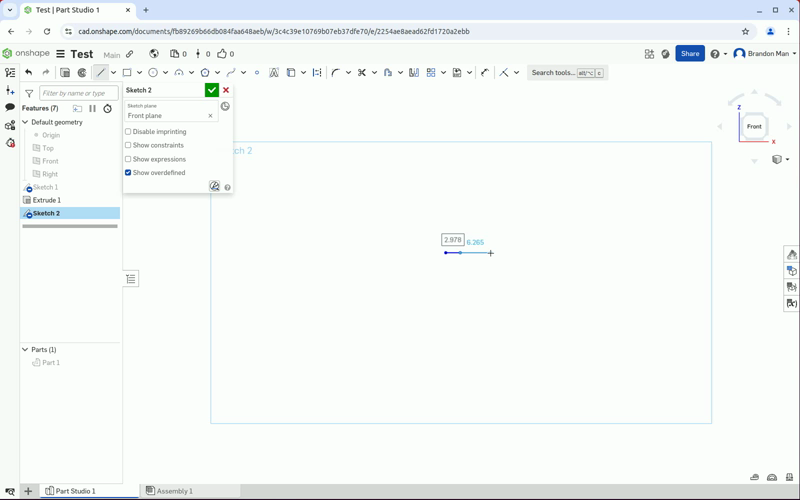
mouse_move(460, 249)
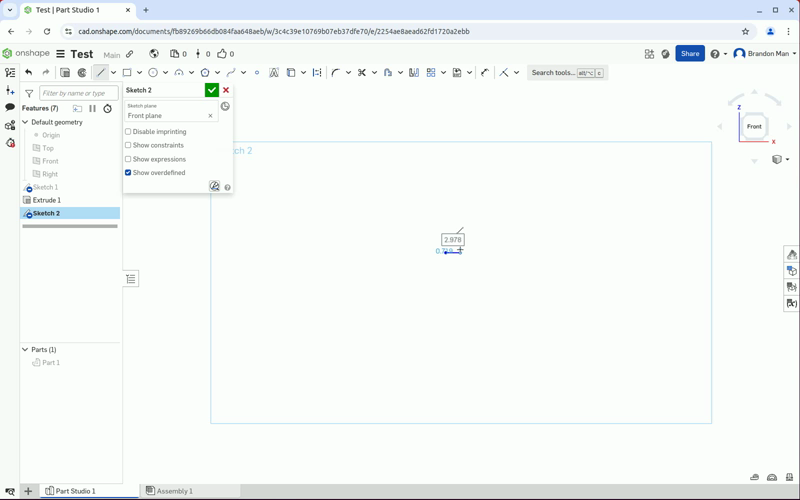
scroll(6)
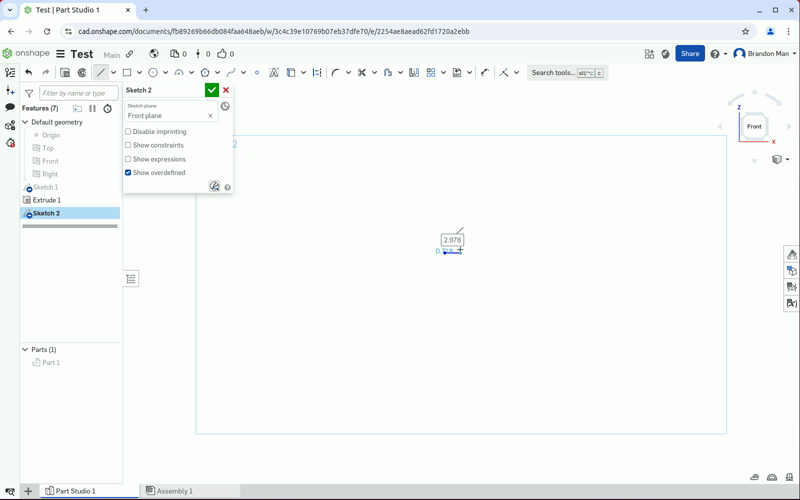
scroll(6)
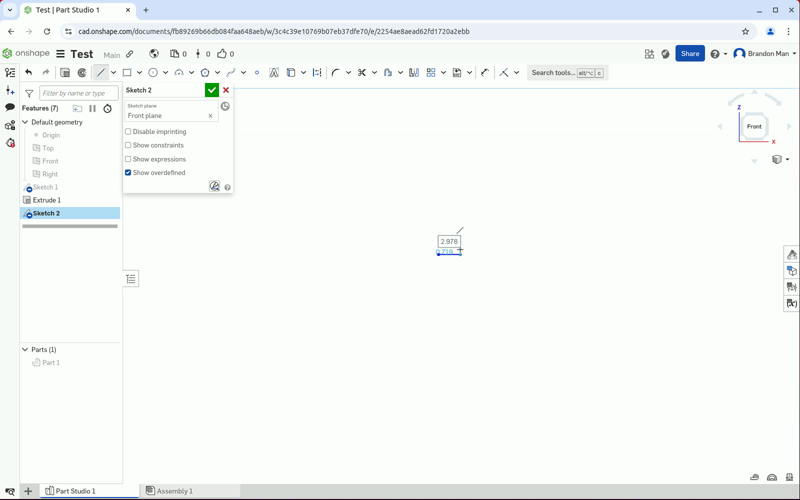
scroll(6)
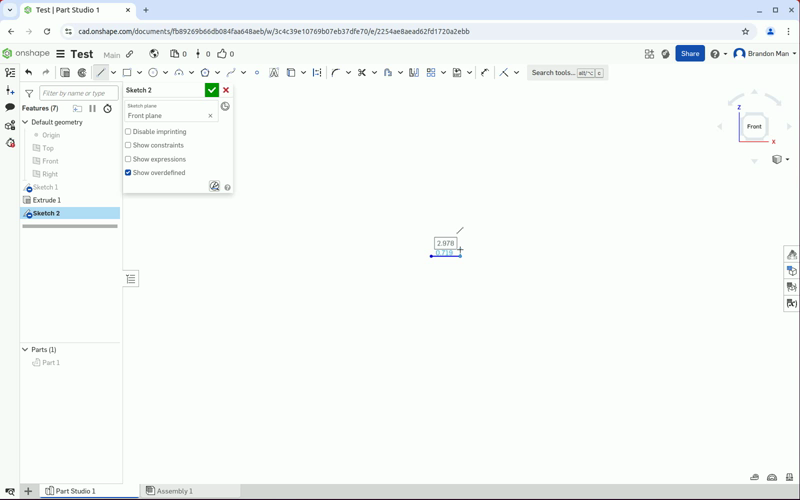
scroll(6)
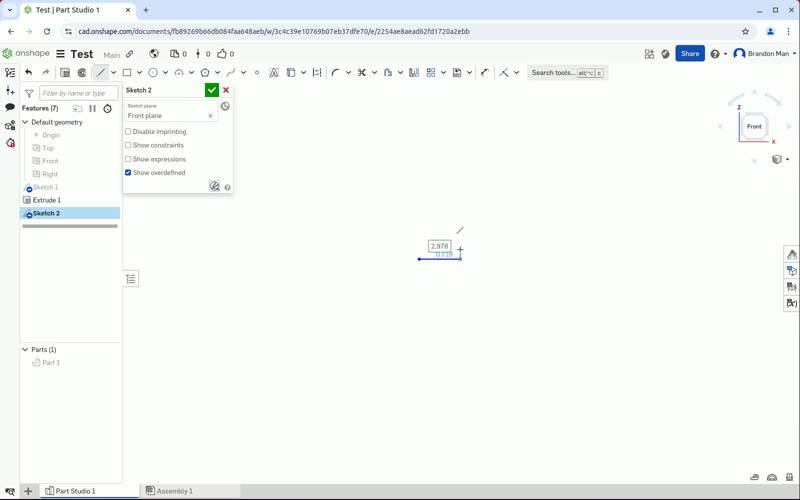
scroll(6)
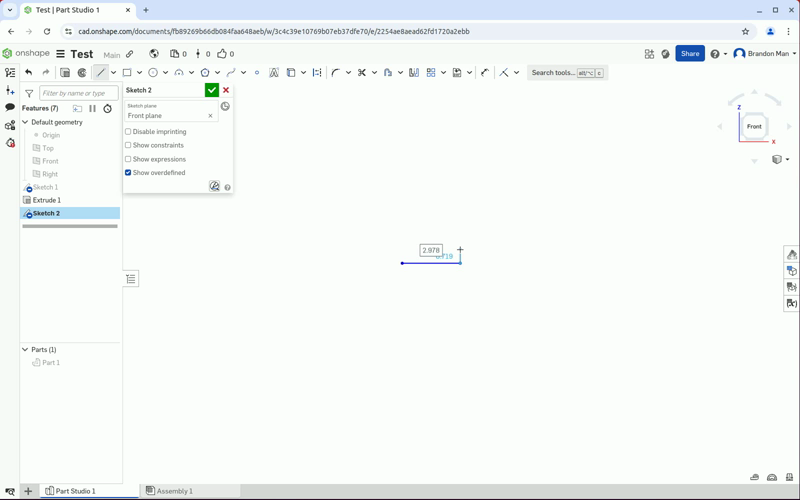
scroll(6)
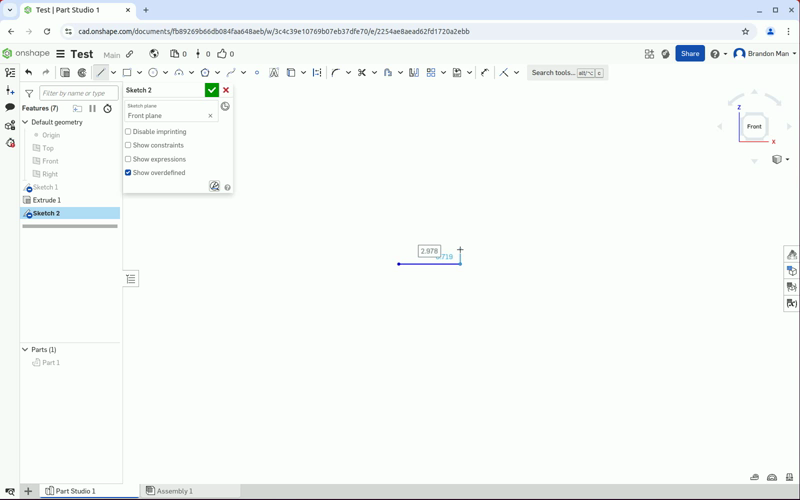
scroll(6)
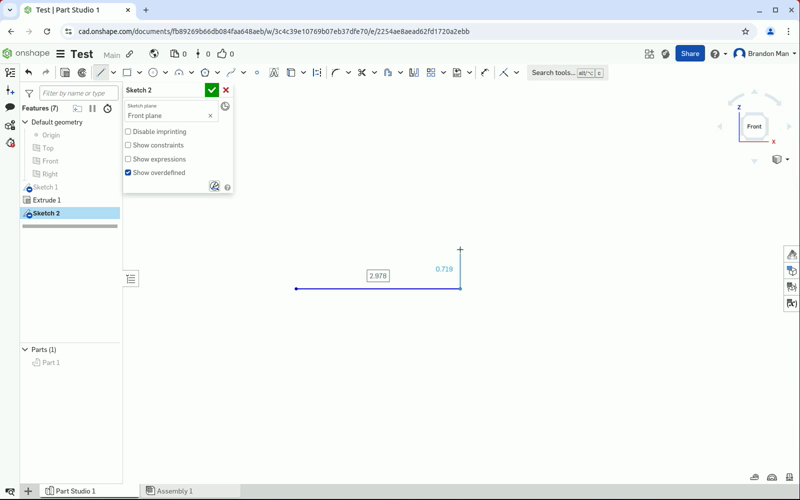
click(460, 249)
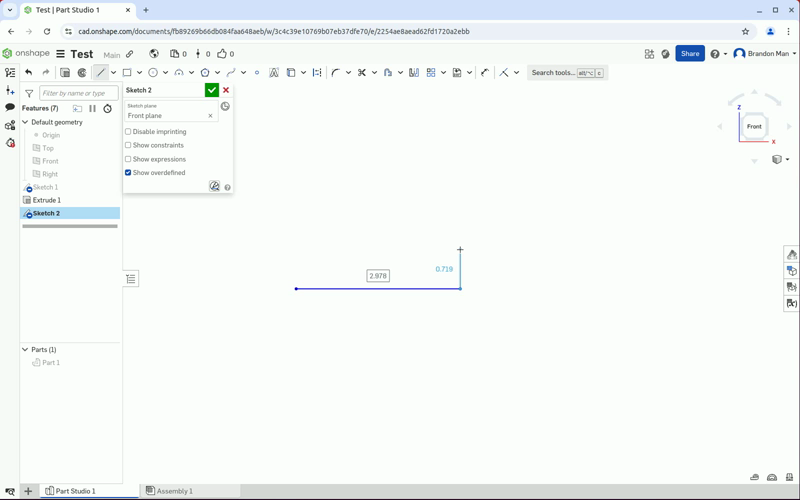
scroll(-6)
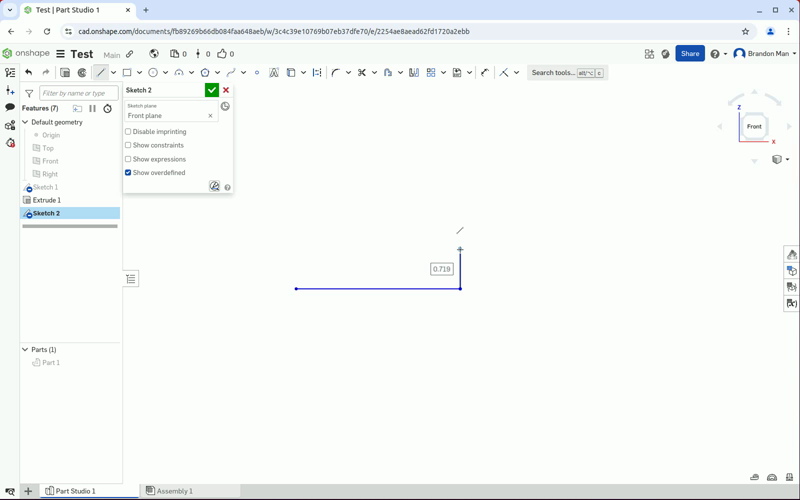
scroll(-6)
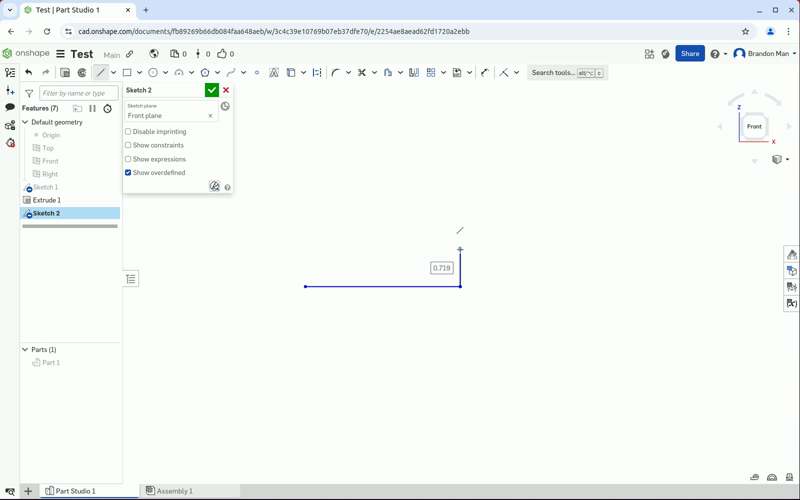
scroll(-6)
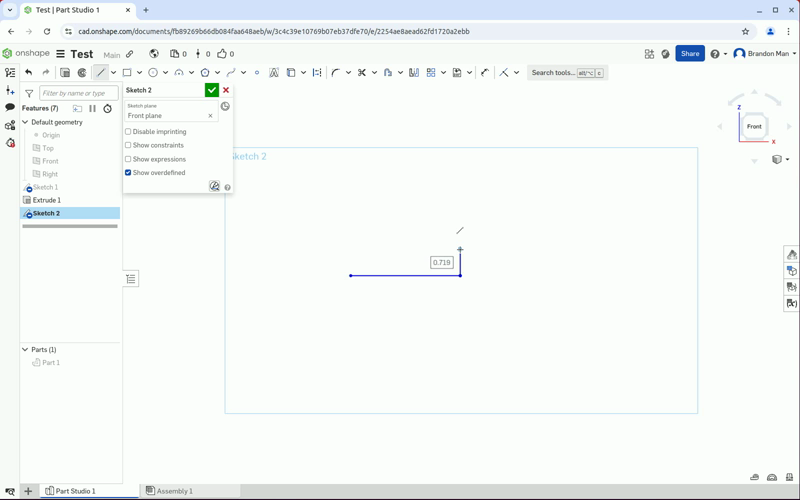
scroll(-6)
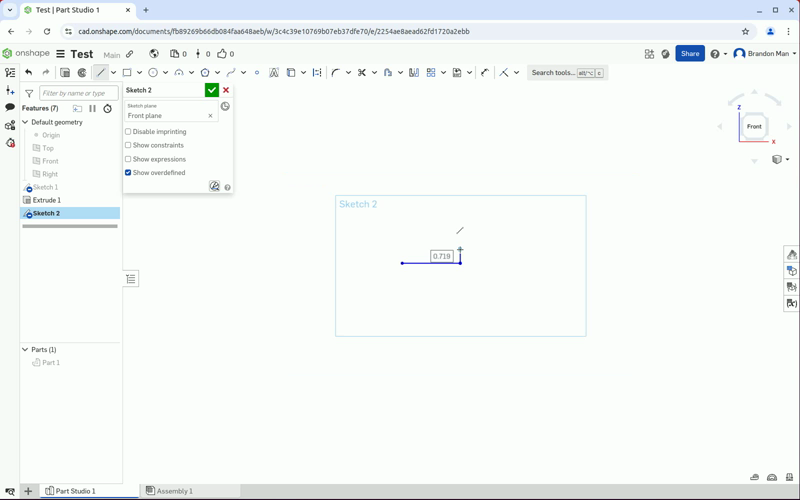
scroll(-6)
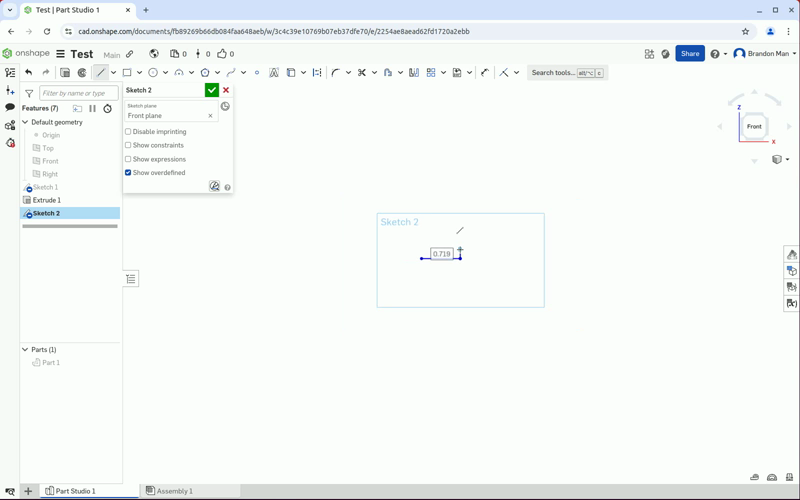
scroll(-6)
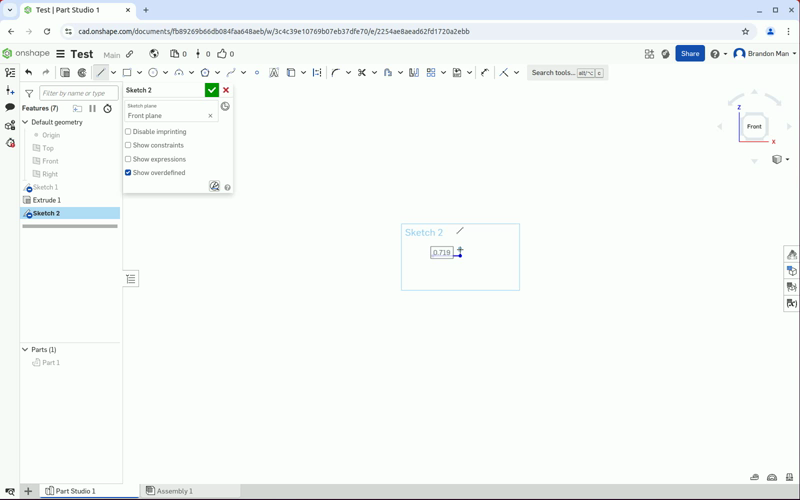
scroll(-6)
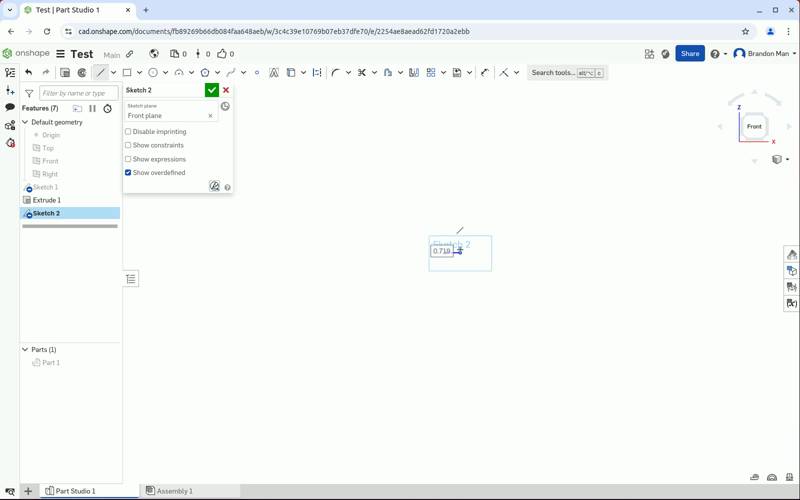
key_up(shift)
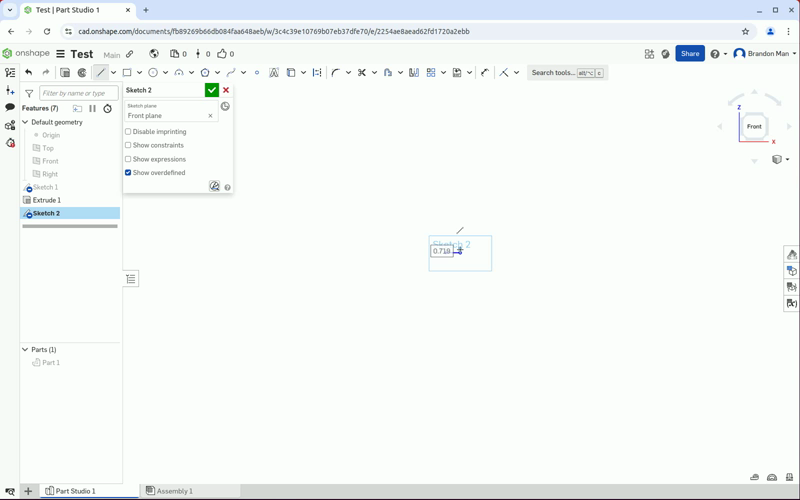
key_down(shift)
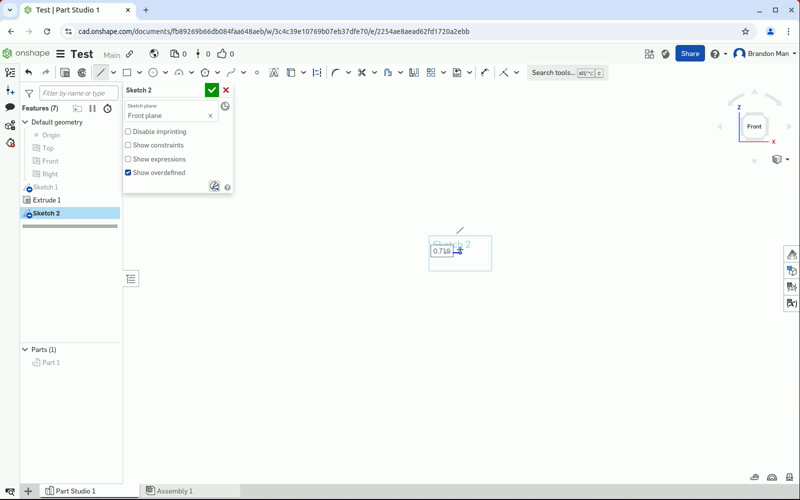
mouse_move(490, 249)
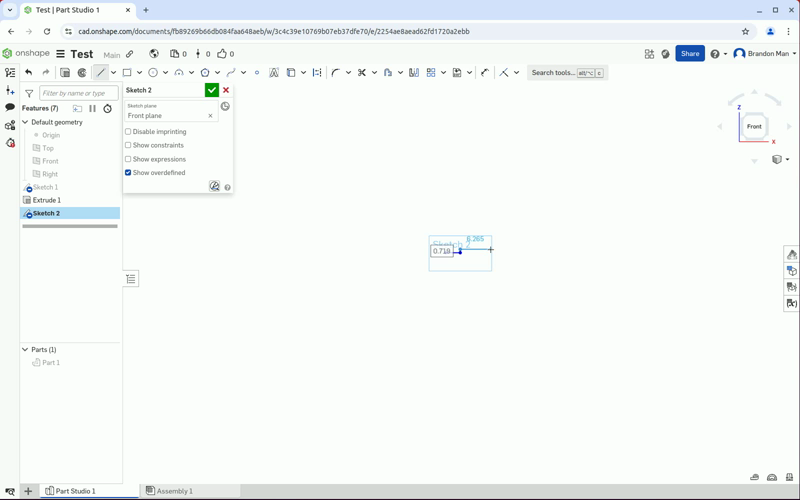
mouse_move(445, 249)
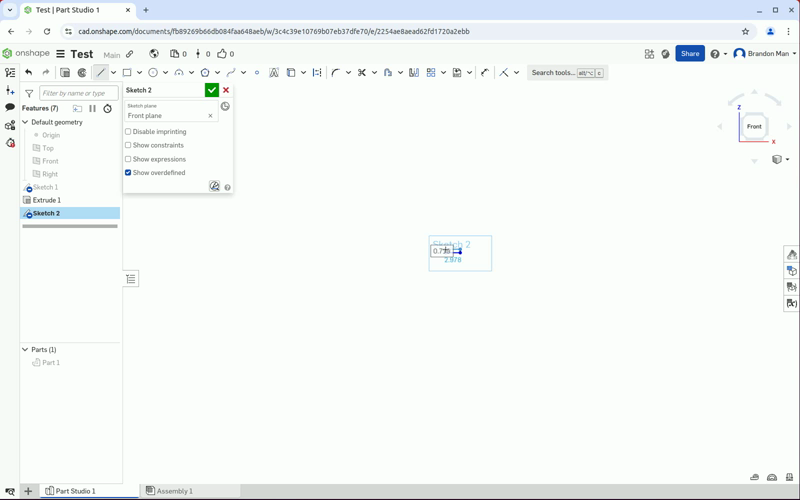
scroll(6)
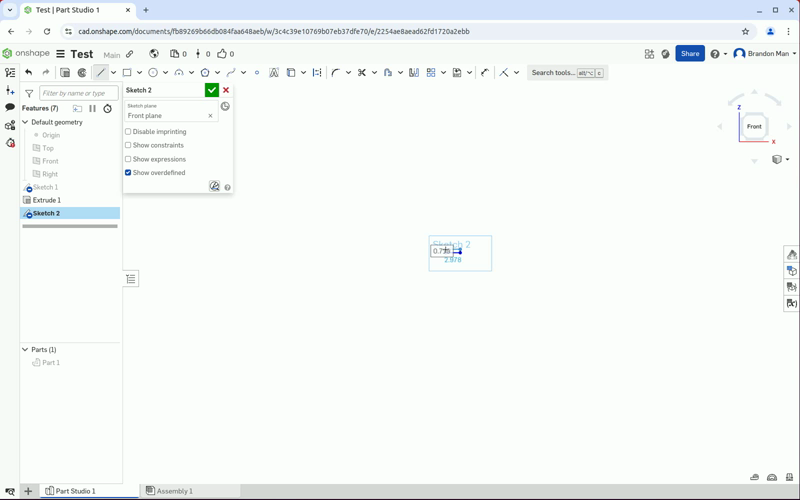
scroll(6)
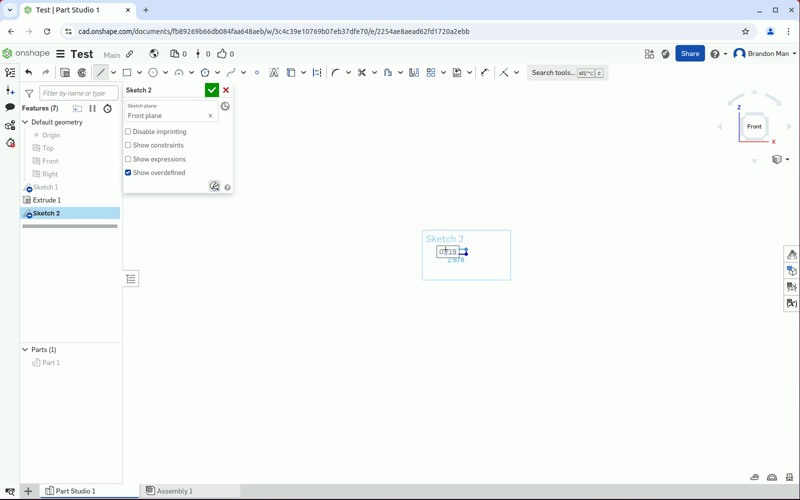
scroll(6)
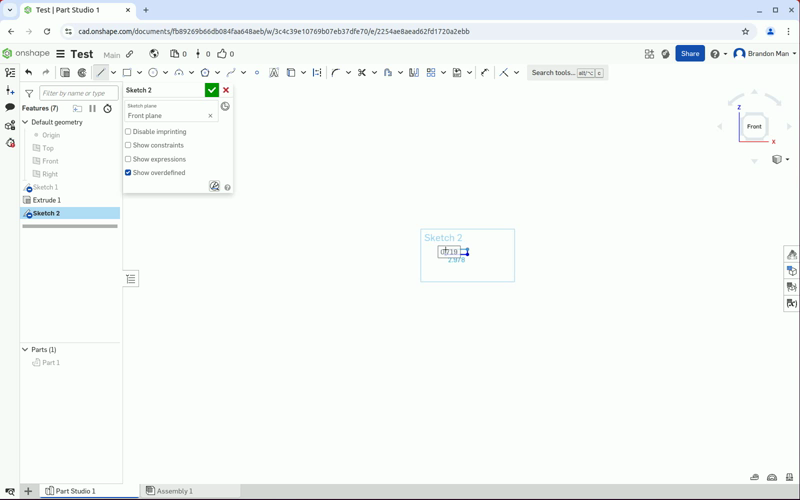
scroll(6)
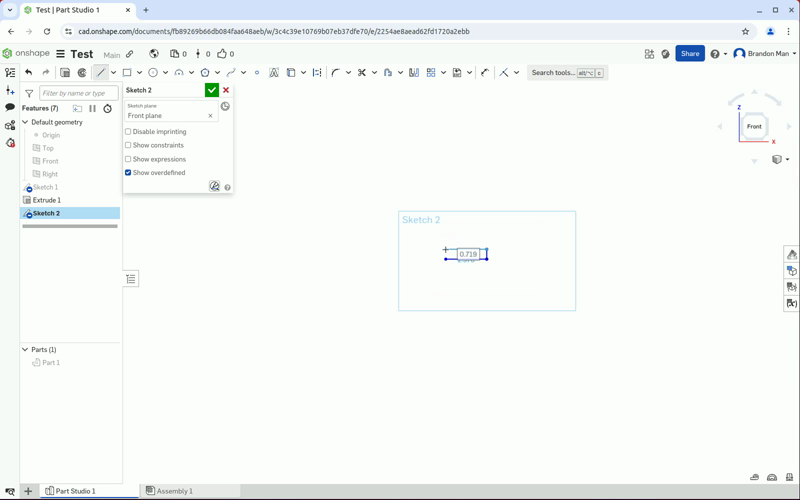
scroll(6)
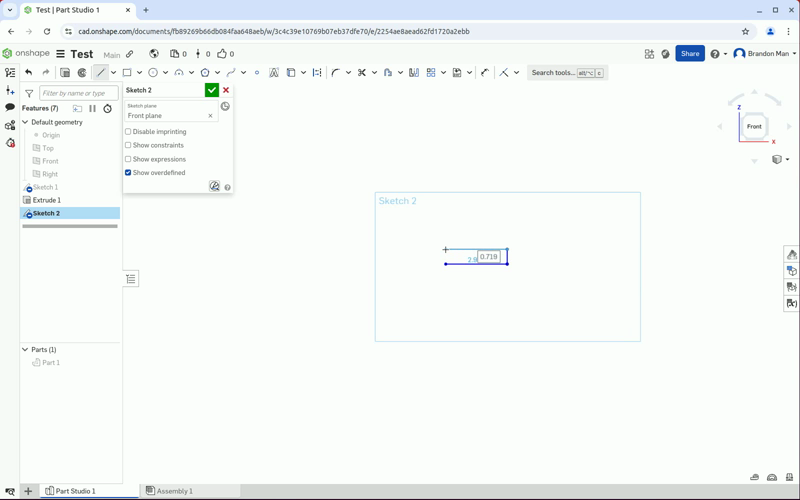
scroll(6)
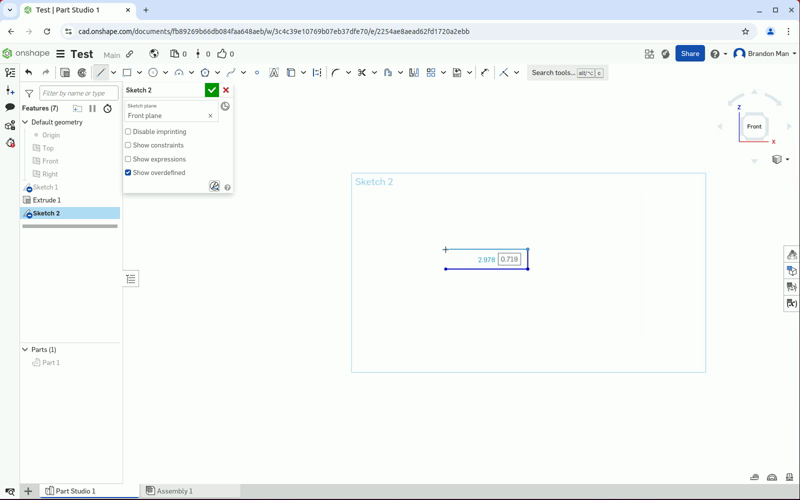
scroll(6)
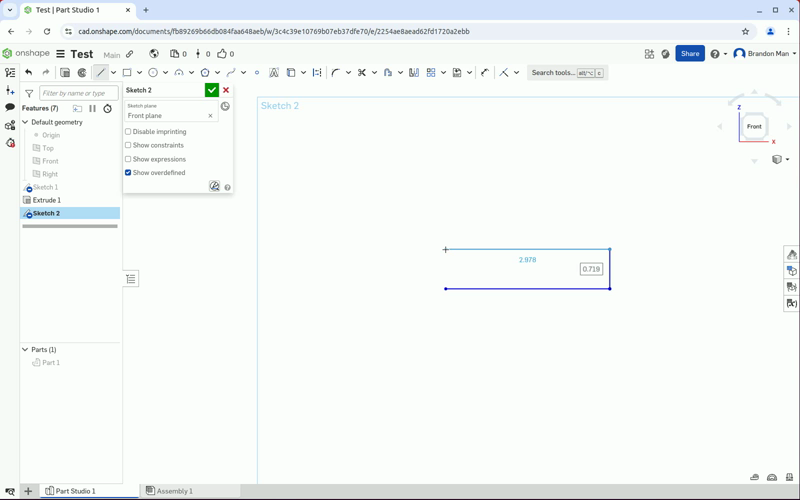
click(445, 249)
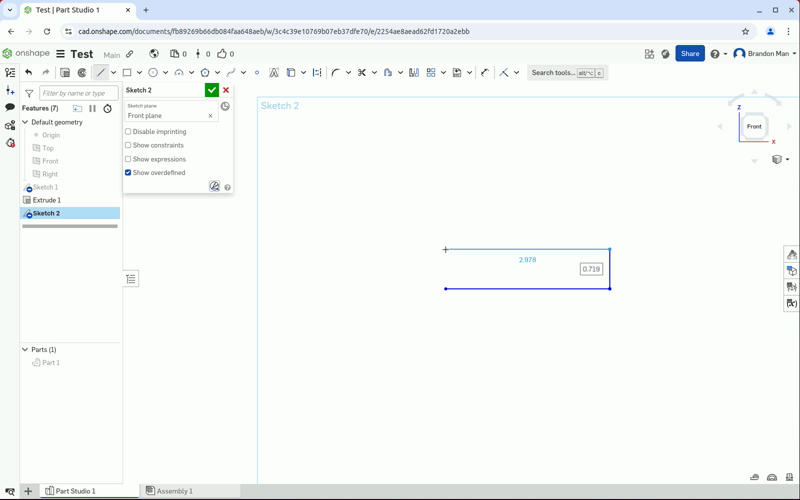
scroll(-6)
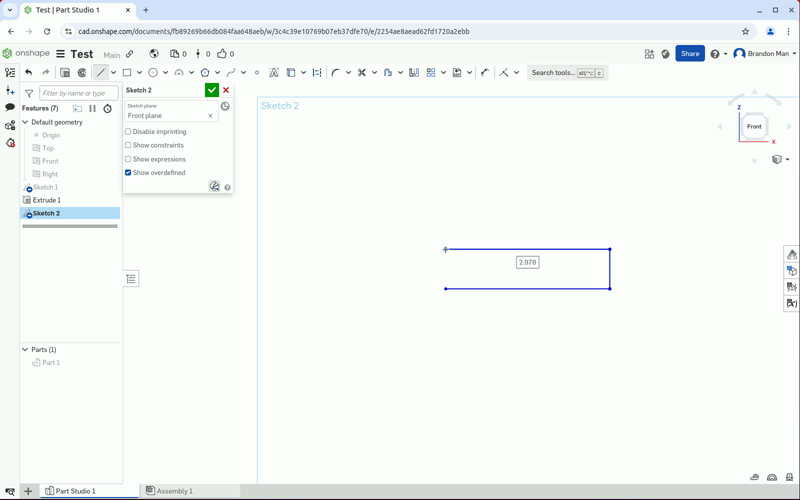
scroll(-6)
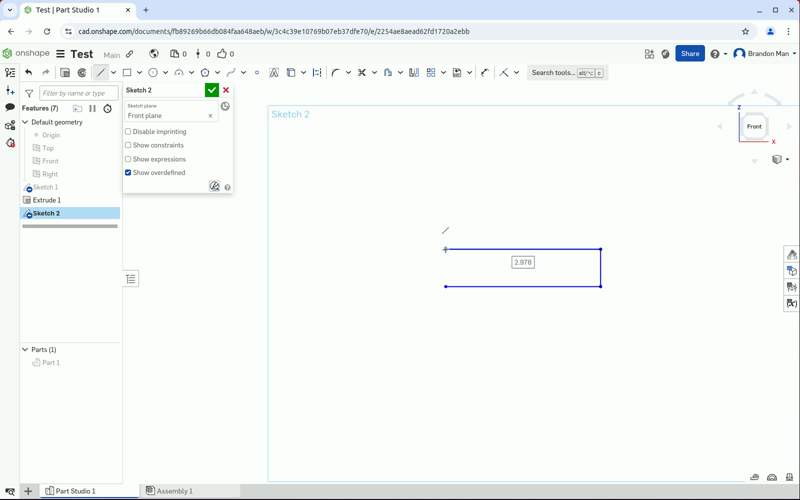
scroll(-6)
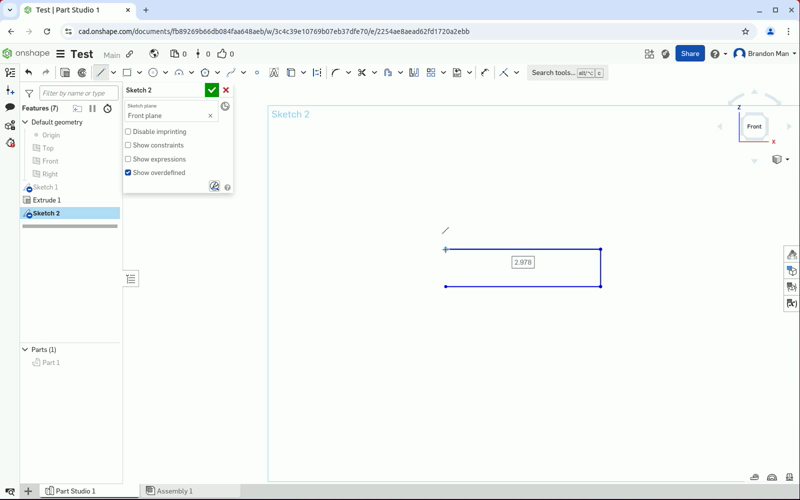
scroll(-6)
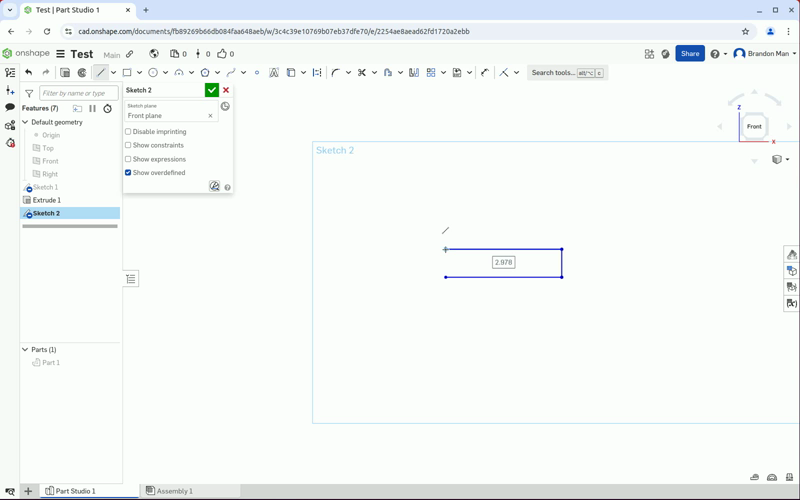
scroll(-6)
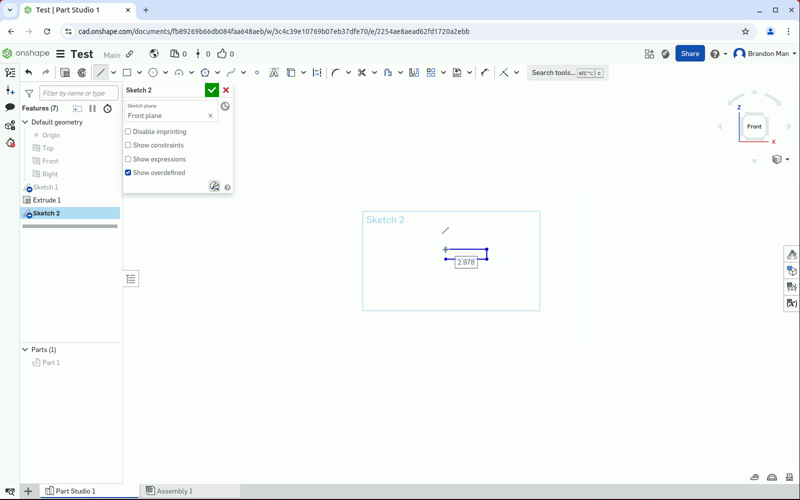
scroll(-6)
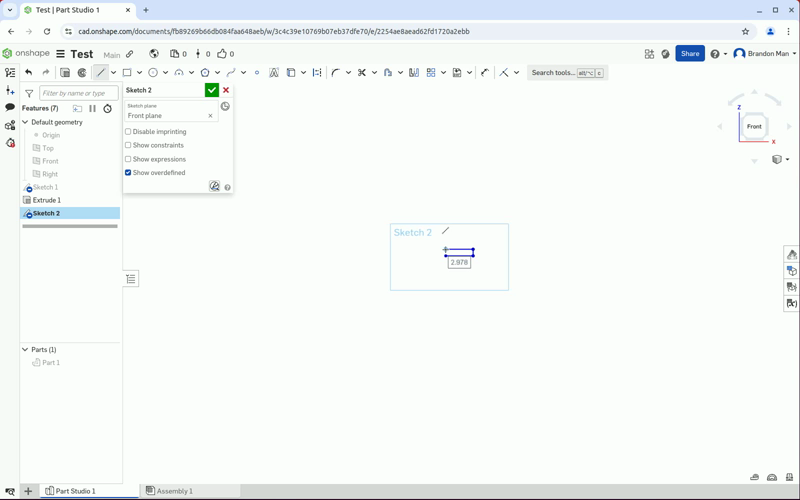
scroll(-6)
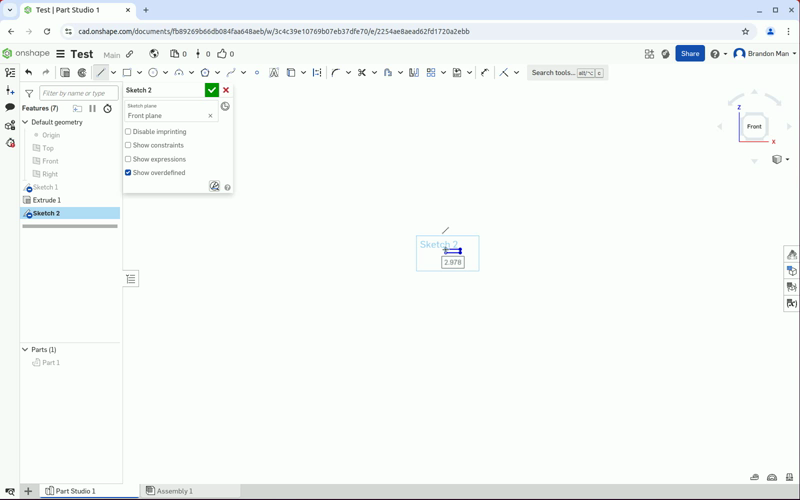
key_up(shift)
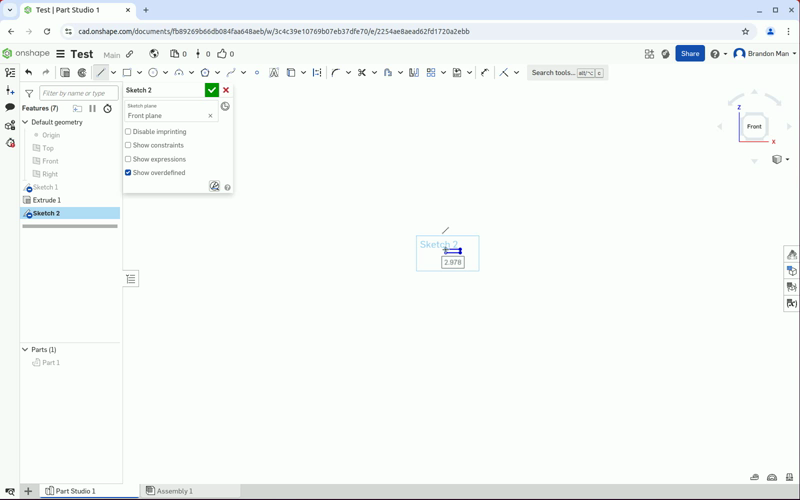
mouse_move(475, 249)
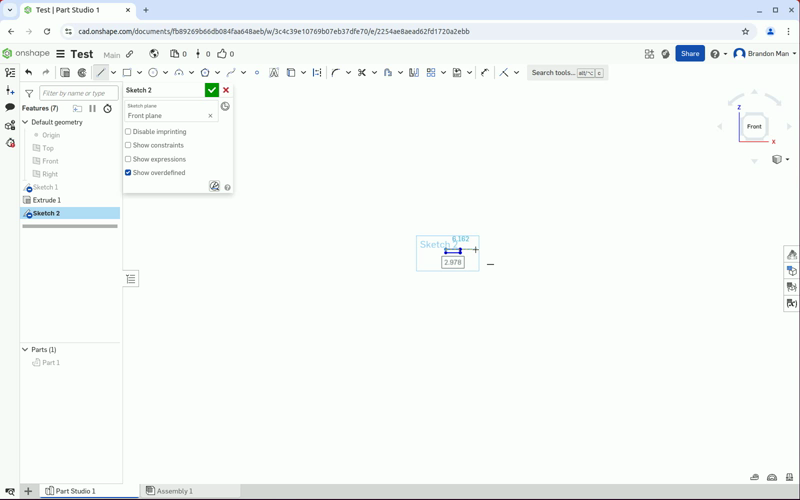
key_down(shift)
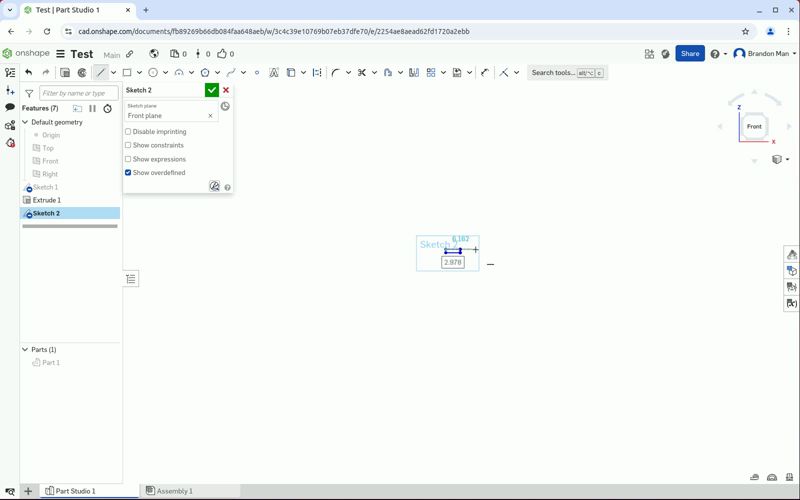
mouse_move(445, 252)
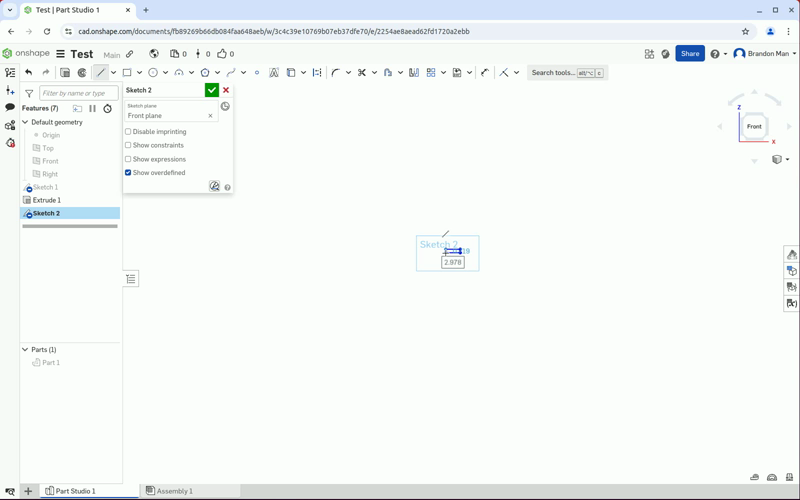
scroll(6)
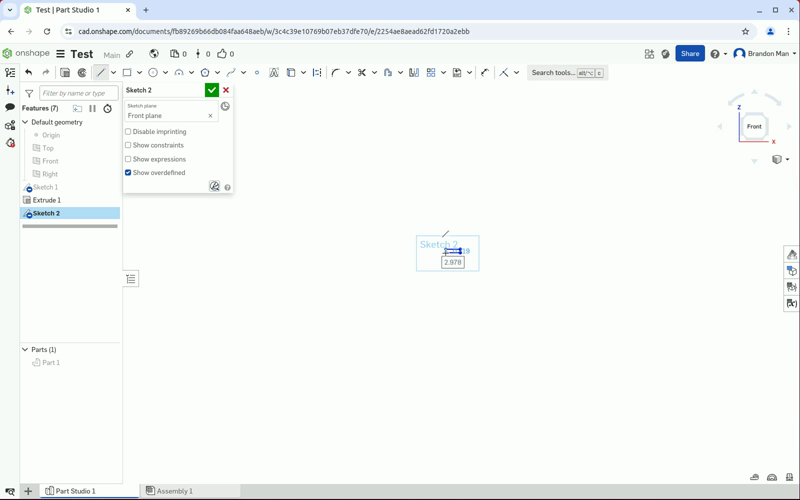
scroll(6)
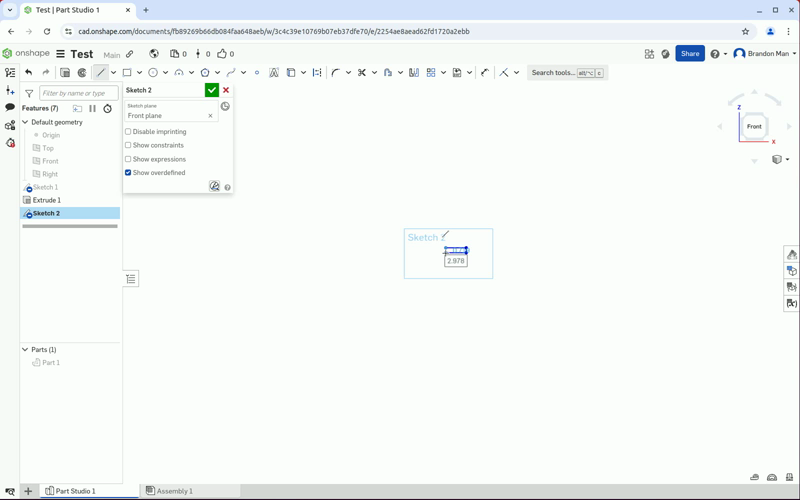
scroll(6)
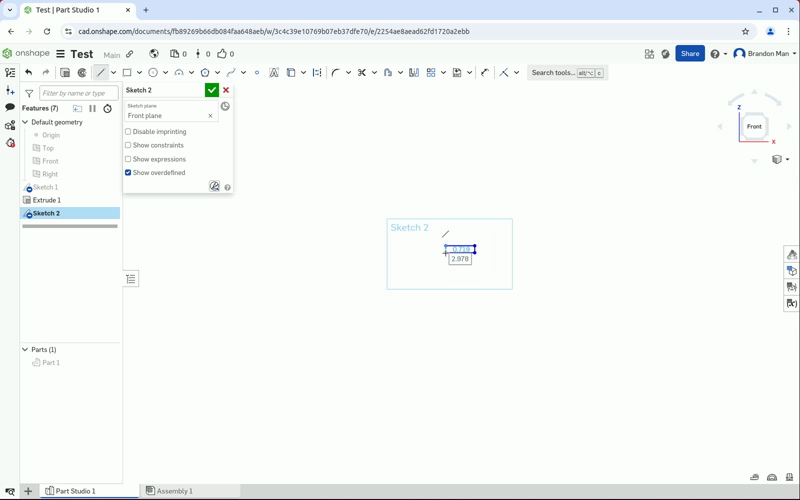
scroll(6)
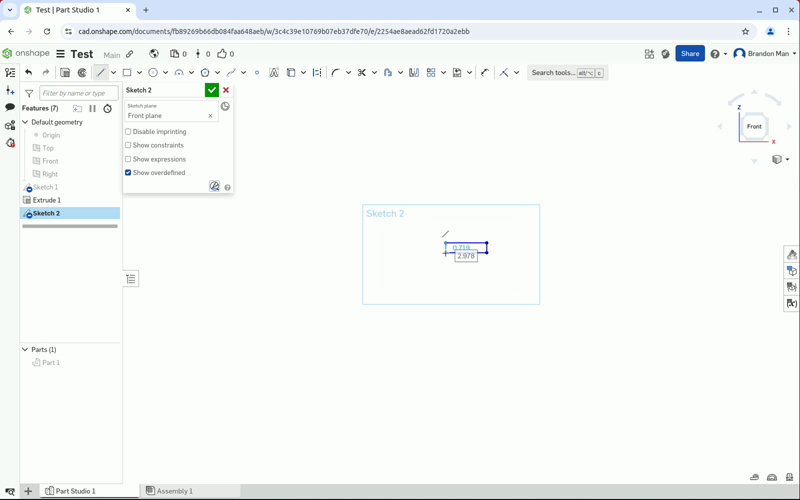
scroll(6)
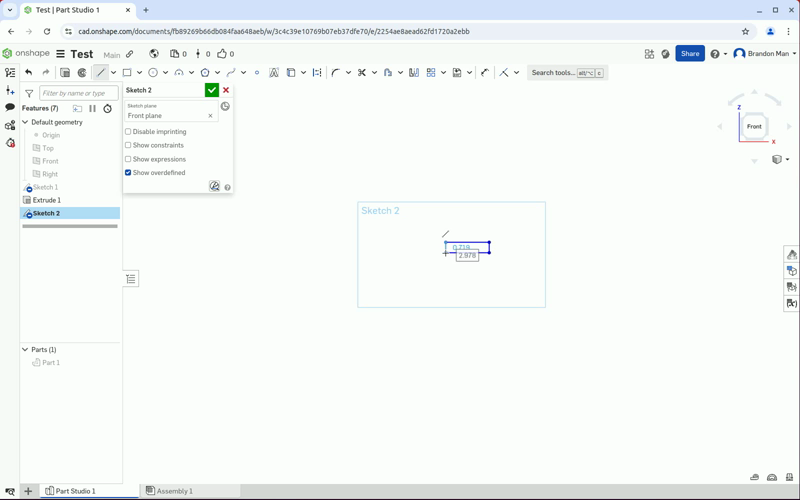
scroll(6)
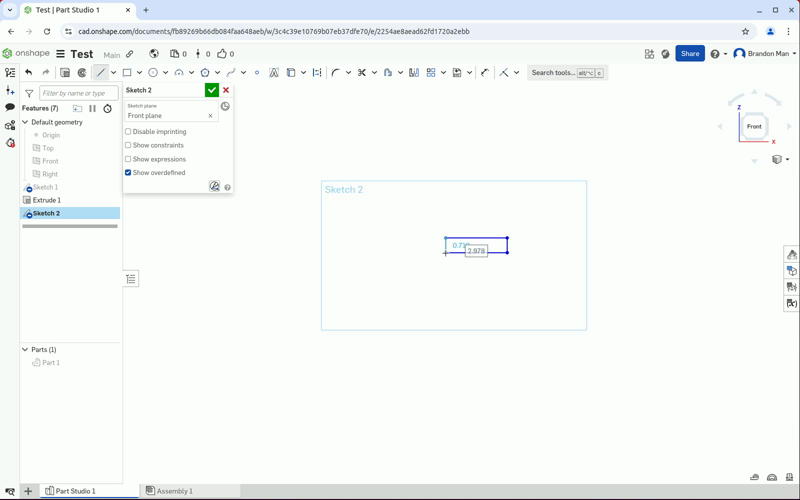
scroll(6)
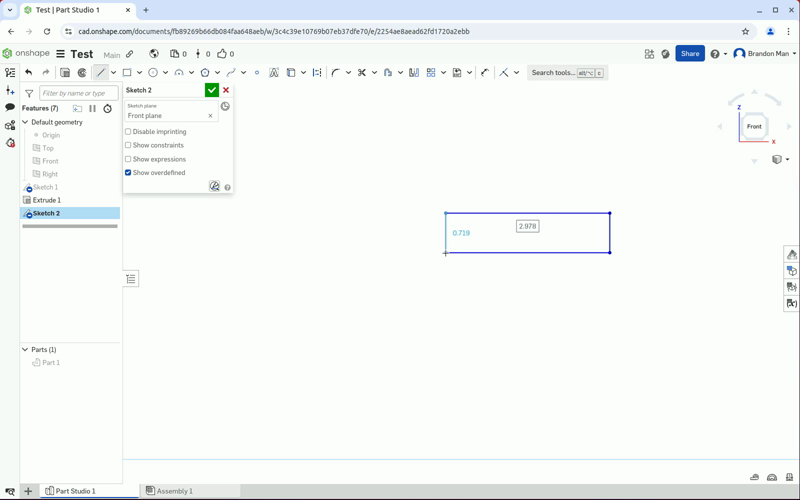
key_up(shift)
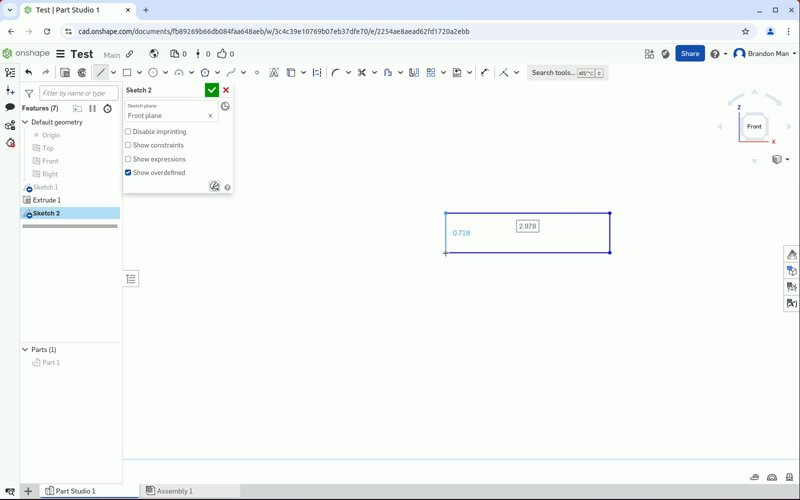
click(445, 252)
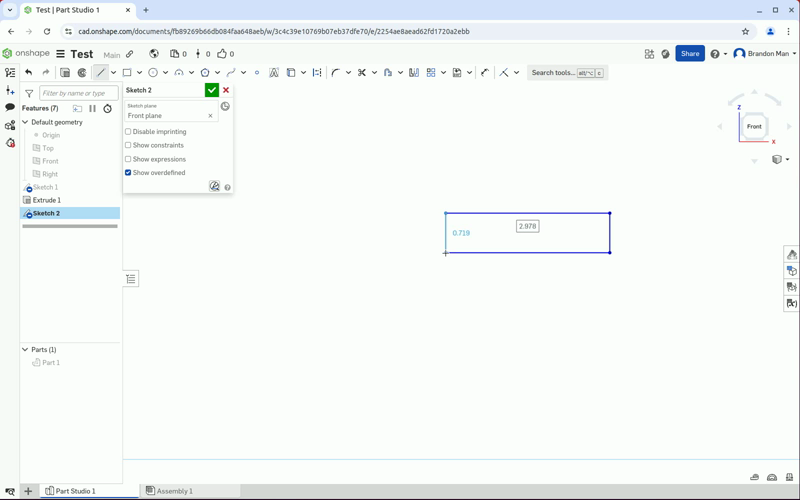
scroll(-6)
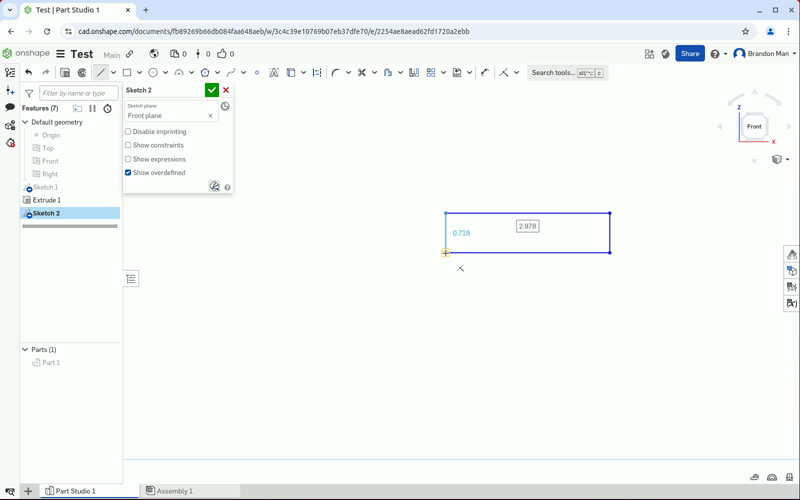
scroll(-6)
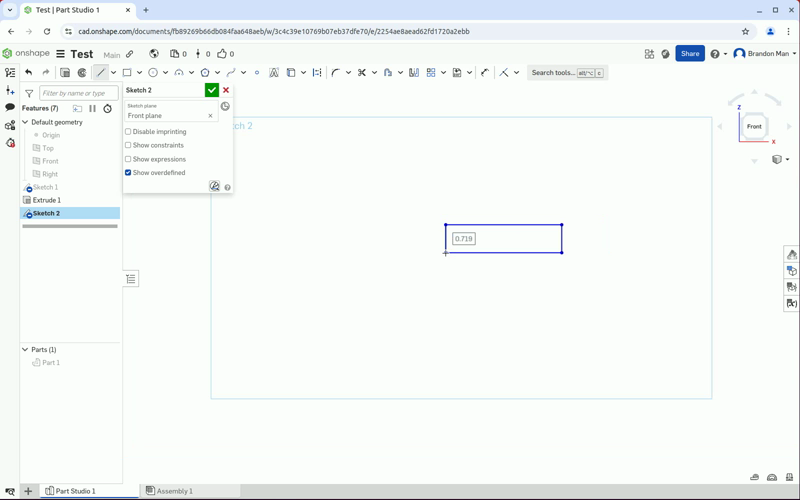
scroll(-6)
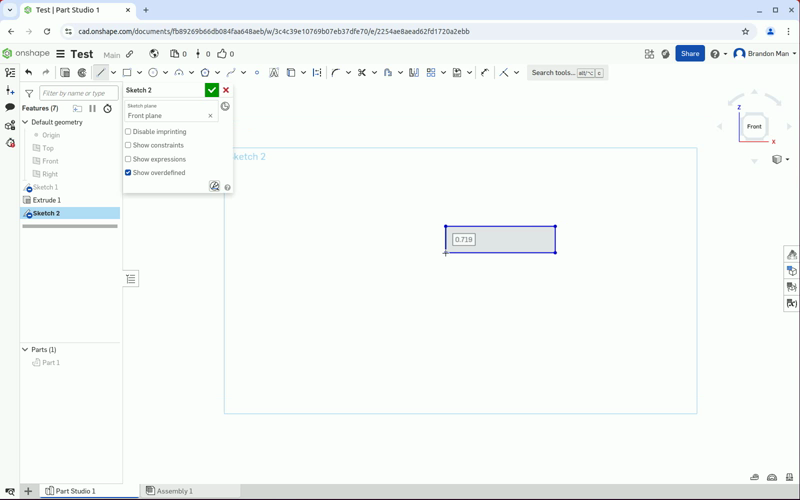
scroll(-6)
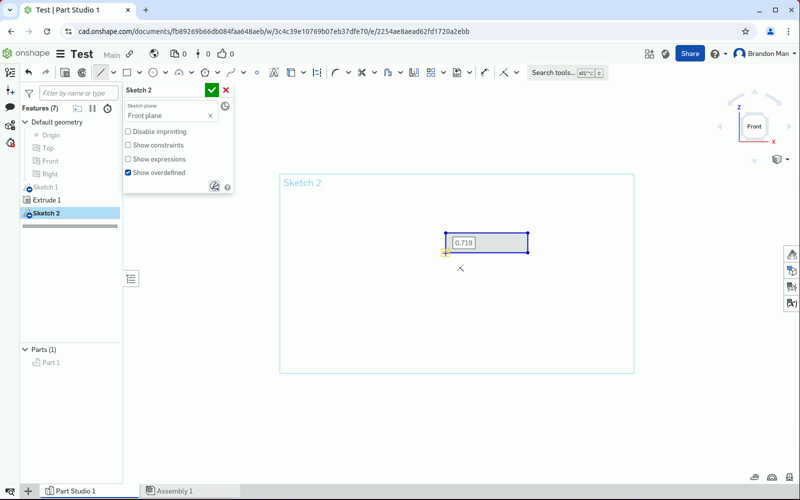
scroll(-6)
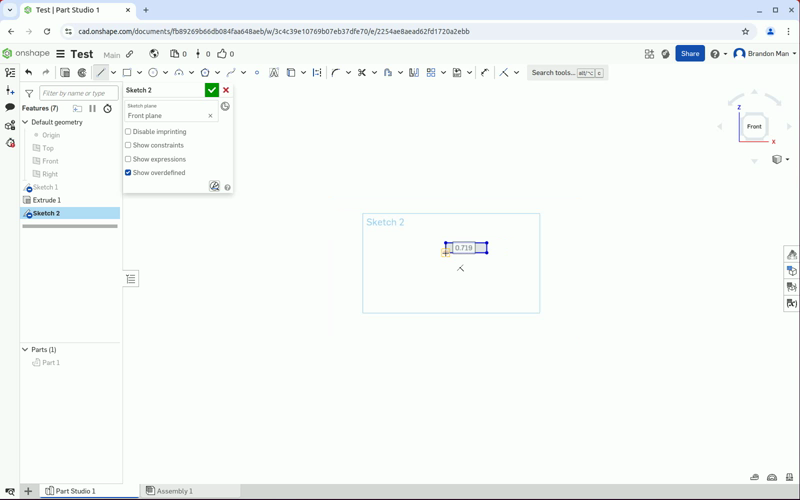
scroll(-6)
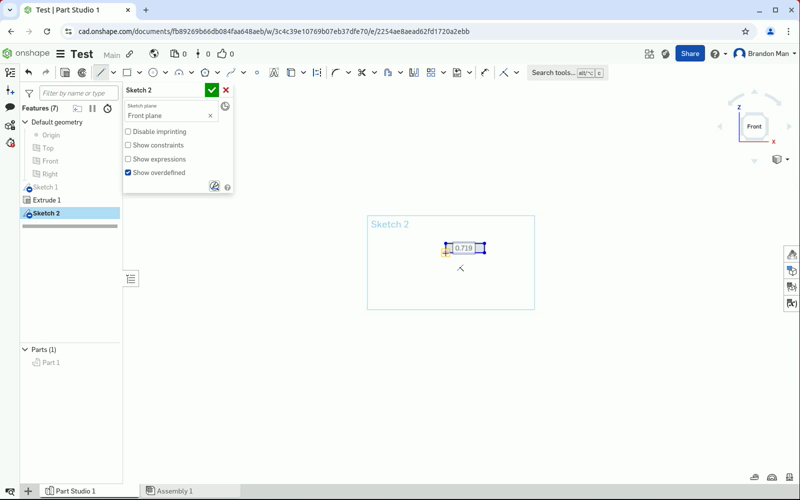
scroll(-6)
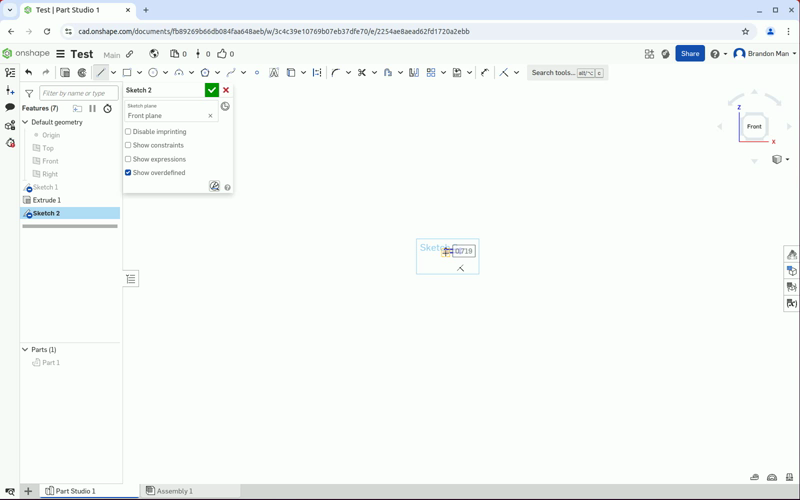
key(esc)
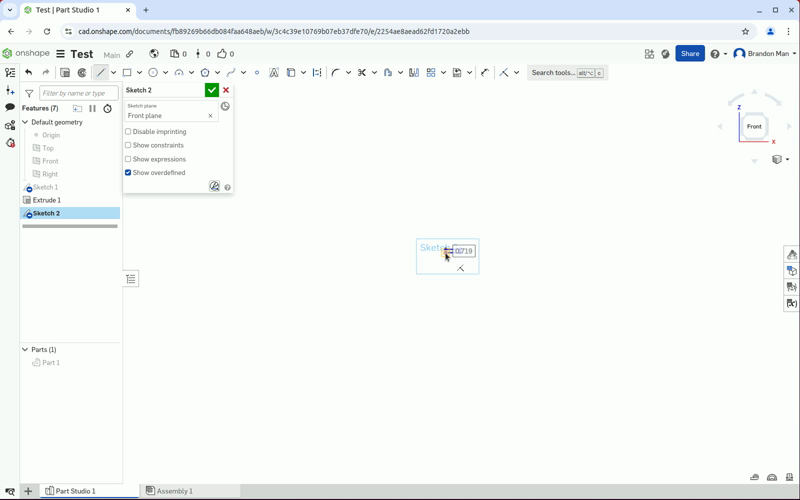
mouse_move(447, 251)
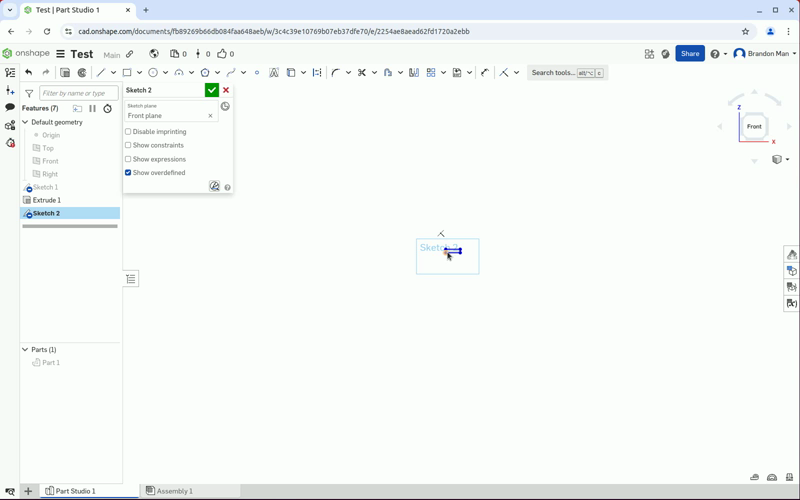
scroll(6)
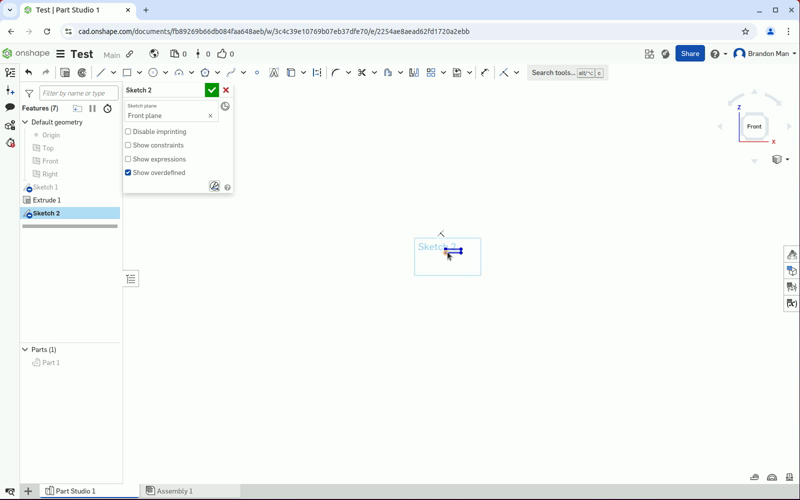
scroll(6)
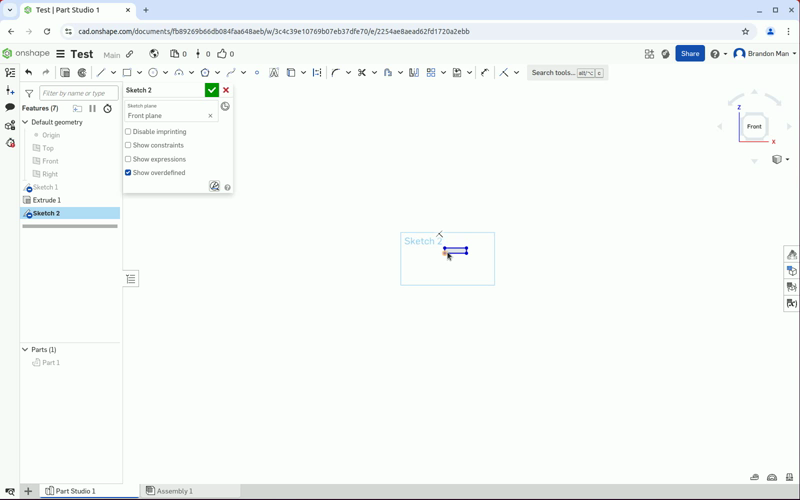
scroll(6)
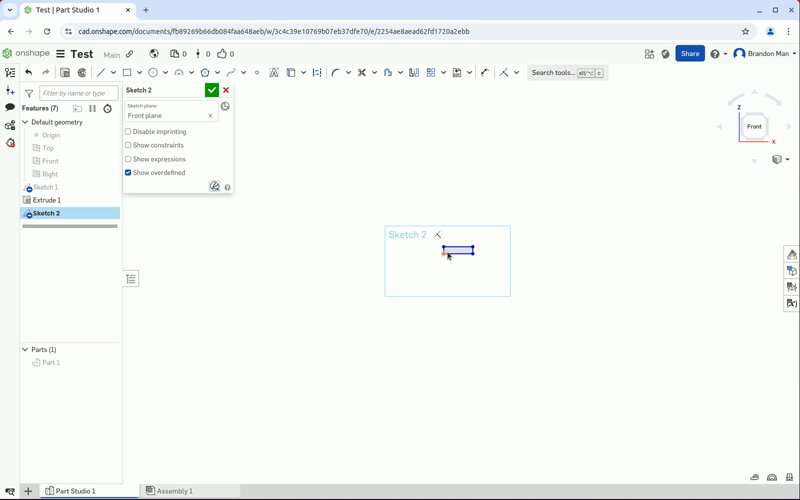
scroll(6)
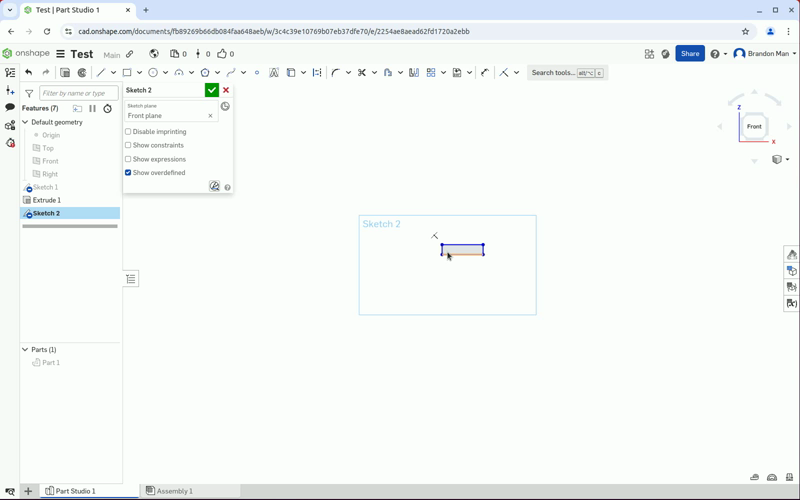
scroll(6)
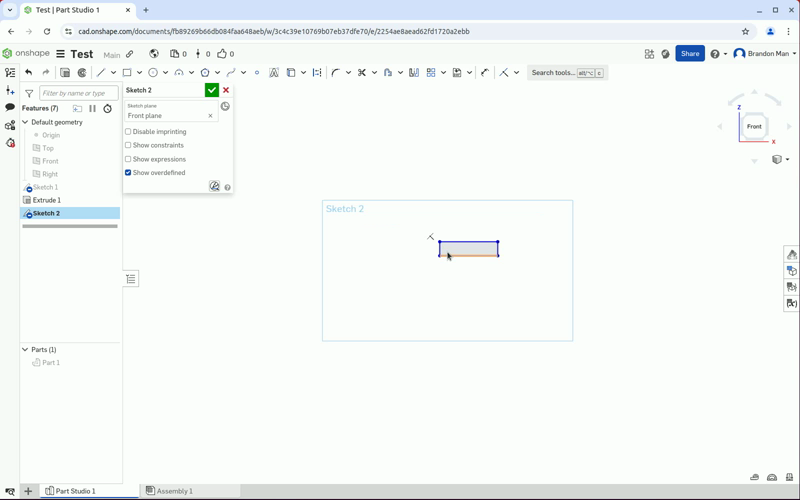
scroll(6)
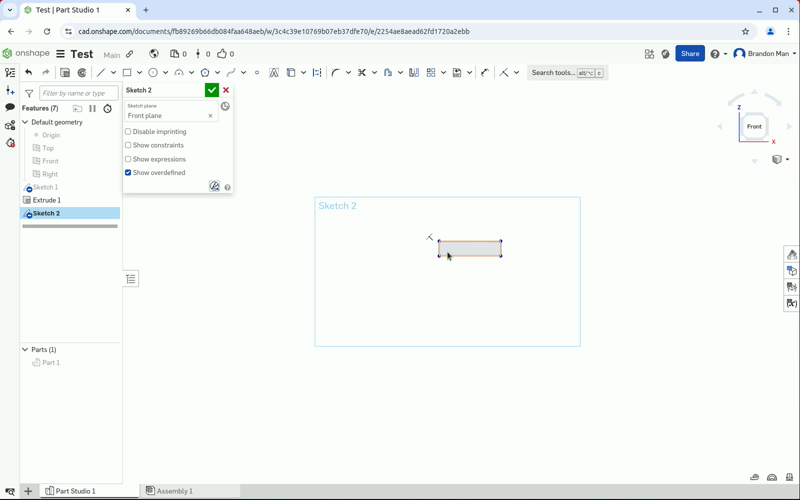
scroll(6)
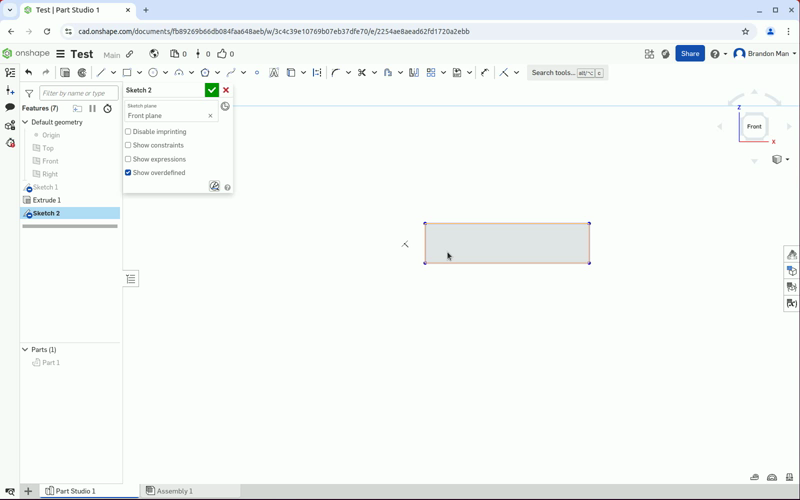
click(447, 251)
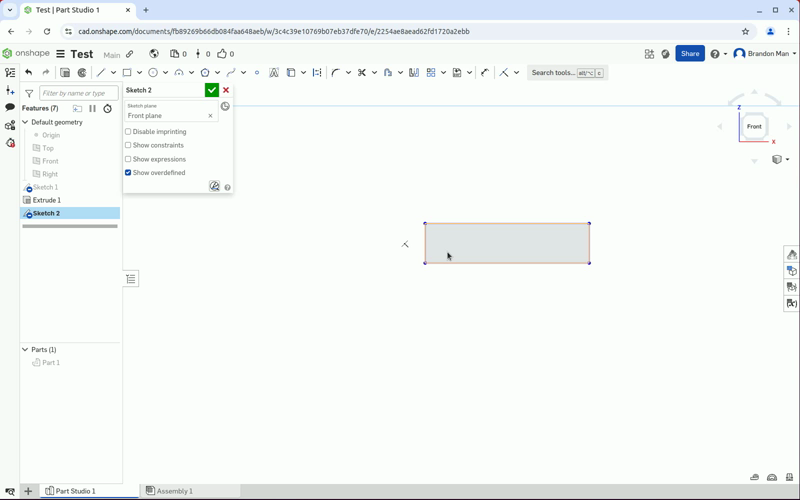
scroll(-6)
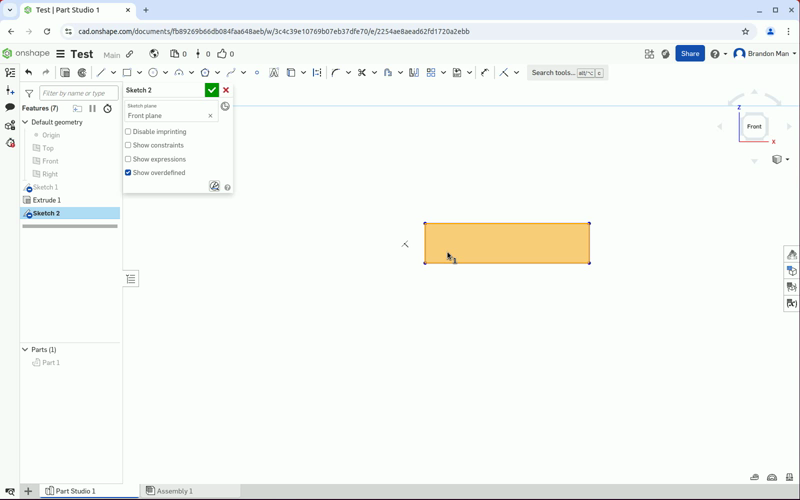
scroll(-6)
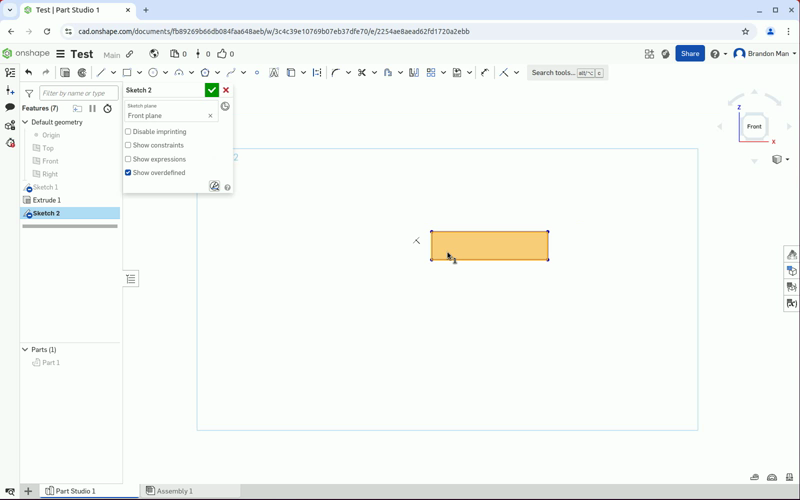
scroll(-6)
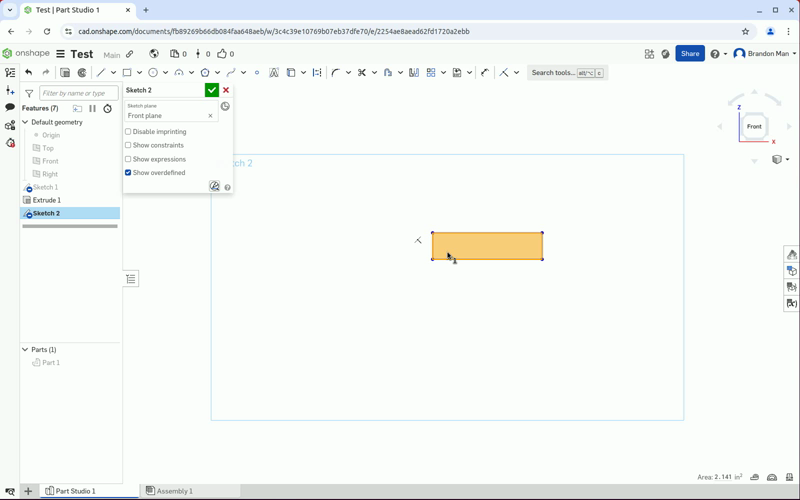
scroll(-6)
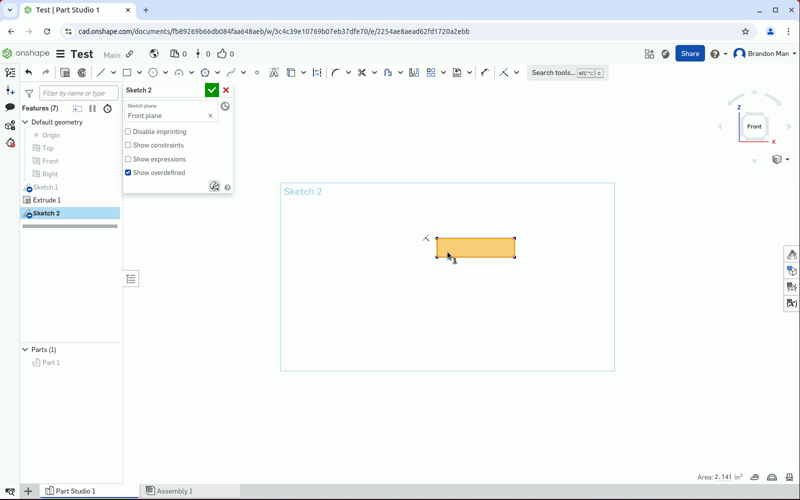
scroll(-6)
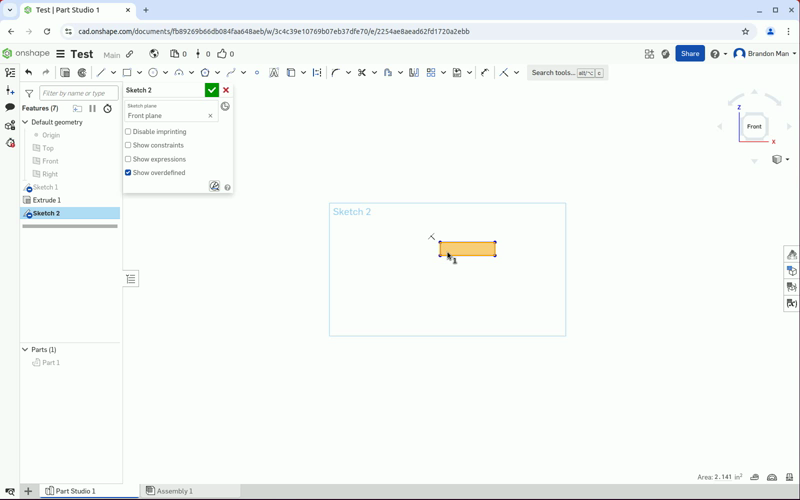
scroll(-6)
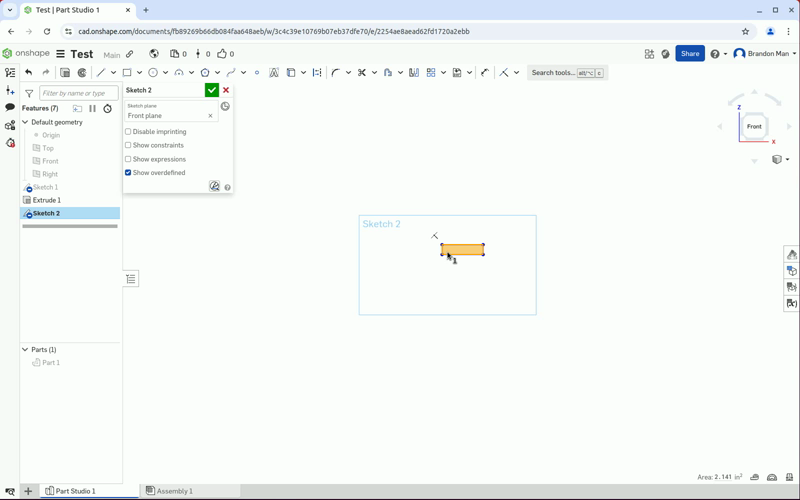
scroll(-6)
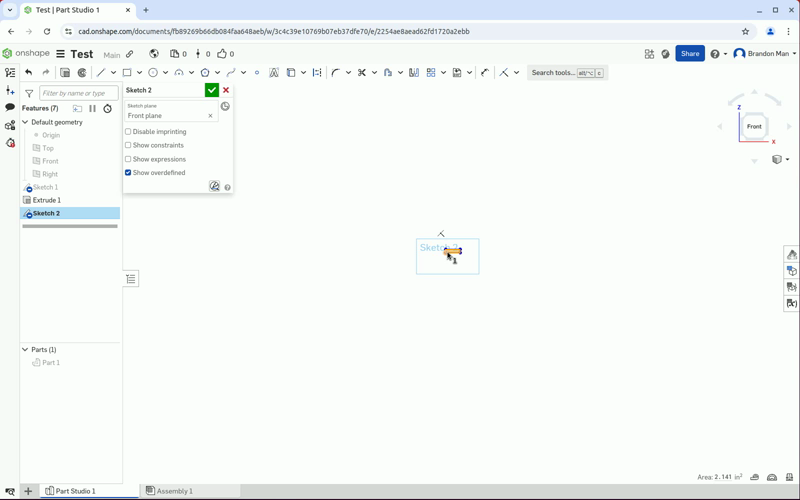
mouse_move(73, 352)
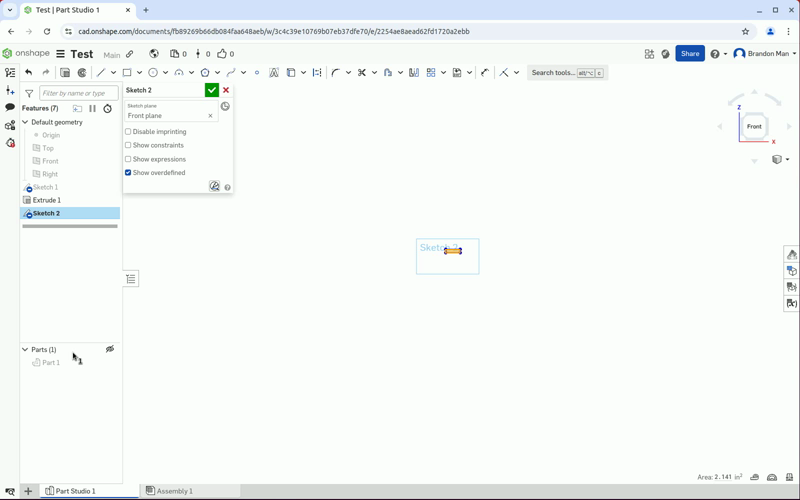
key(shift+y)
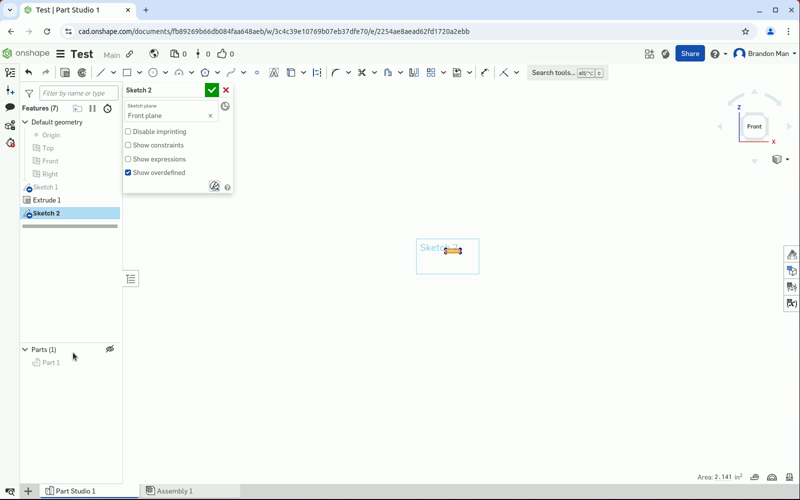
key(shift+e)
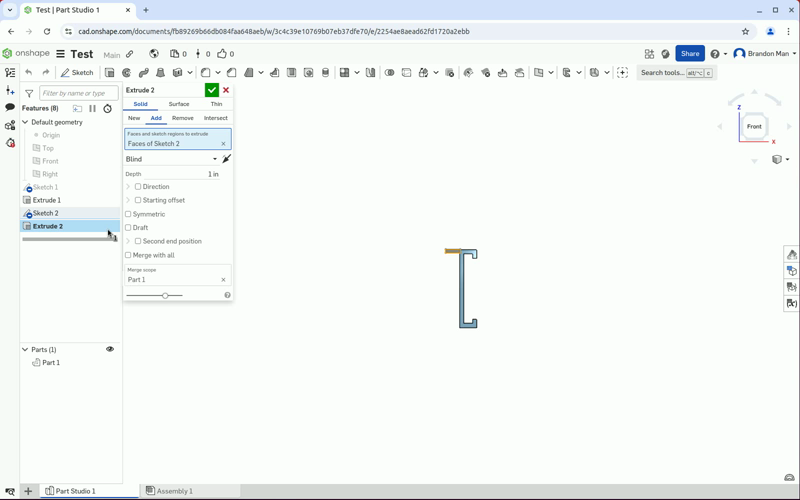
mouse_move(143, 106)
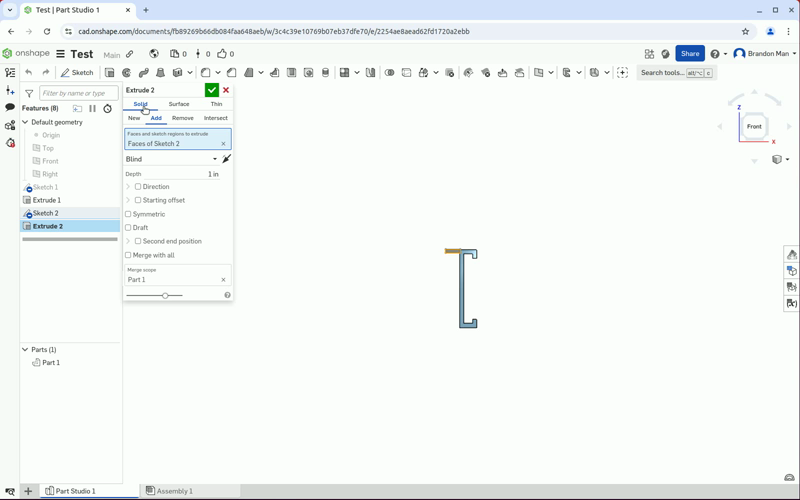
click(143, 106)
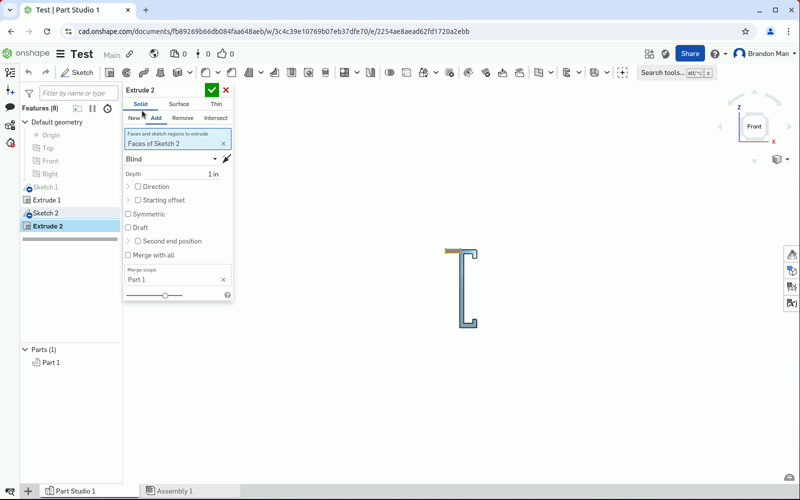
mouse_move(137, 120)
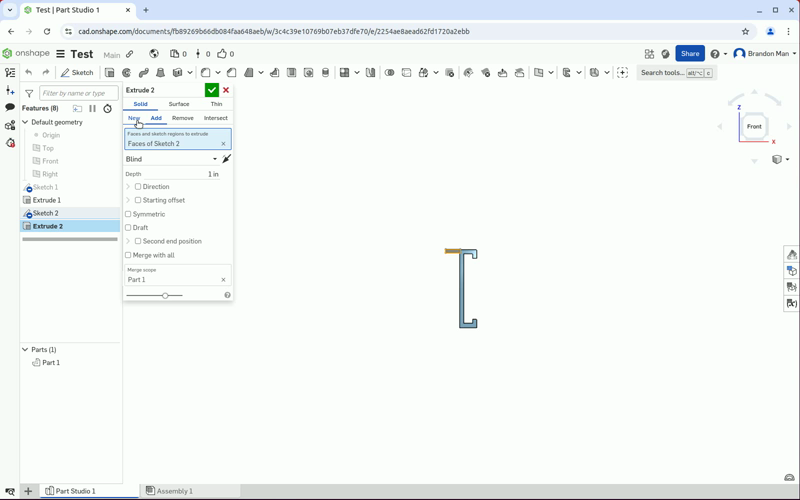
click(137, 120)
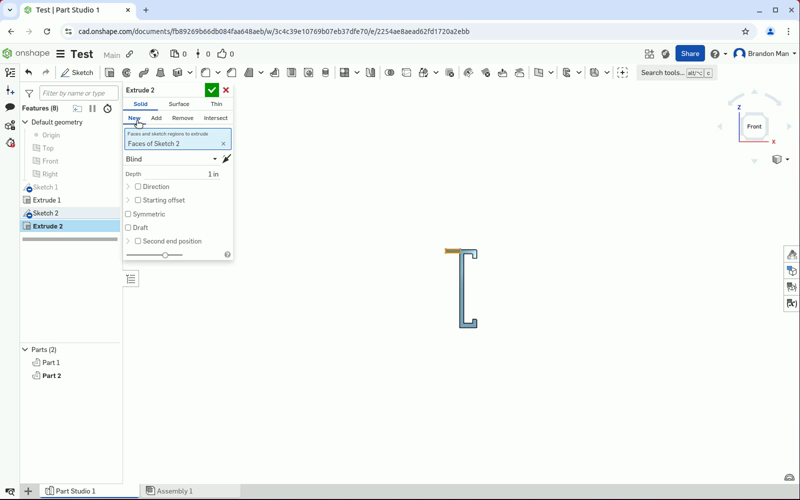
key(tab, 4)
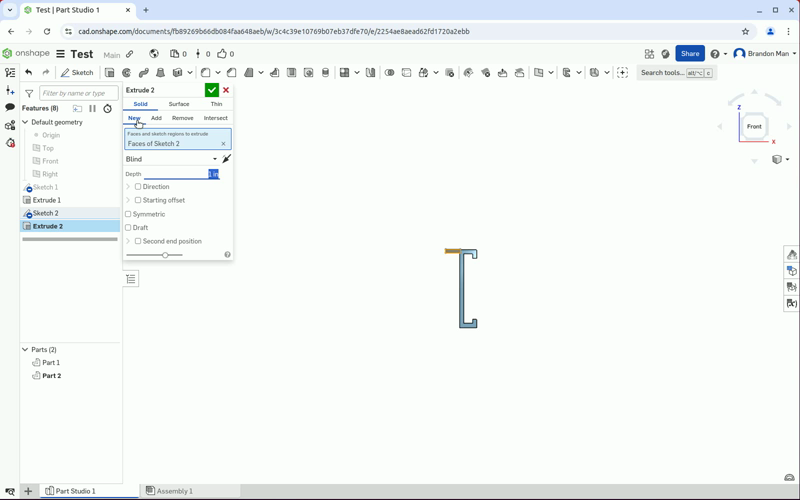
text(23.108)
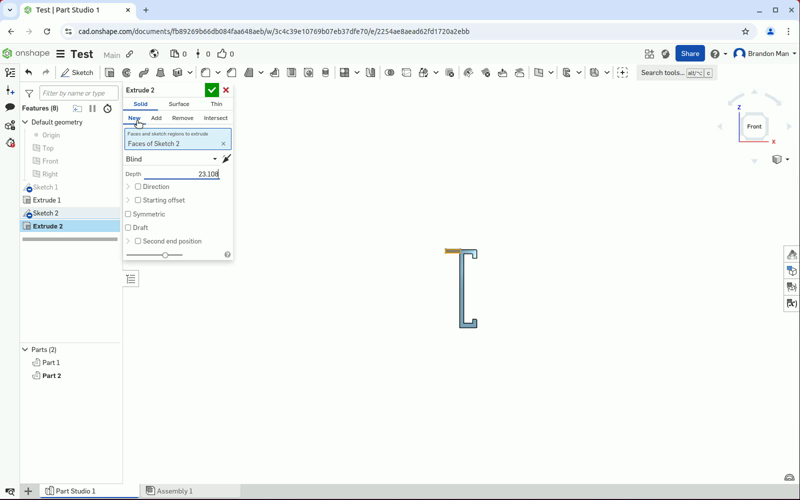
key(enter)
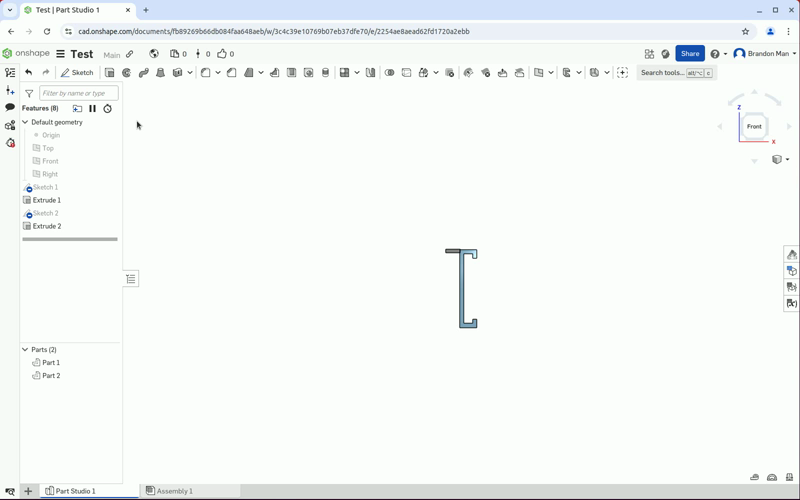
key(shift+h)
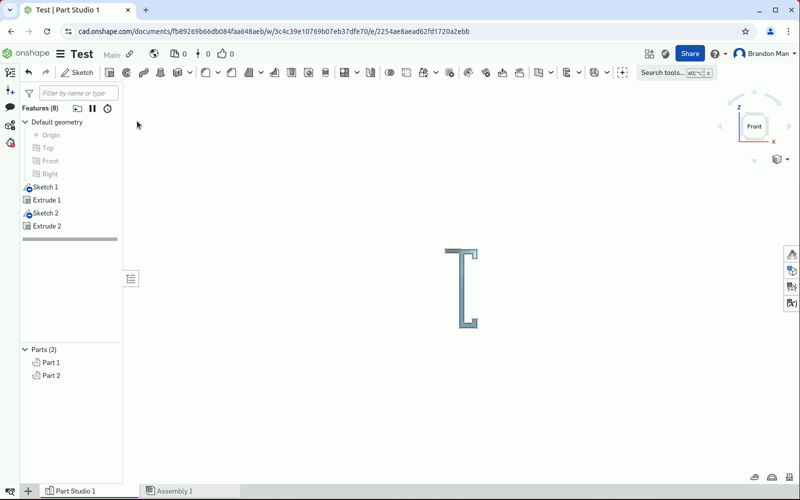
key(shift+h)
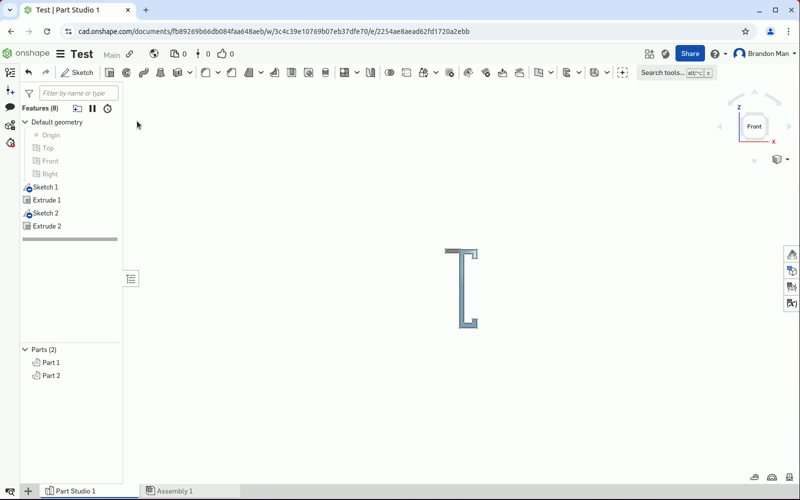
key(shift+7)
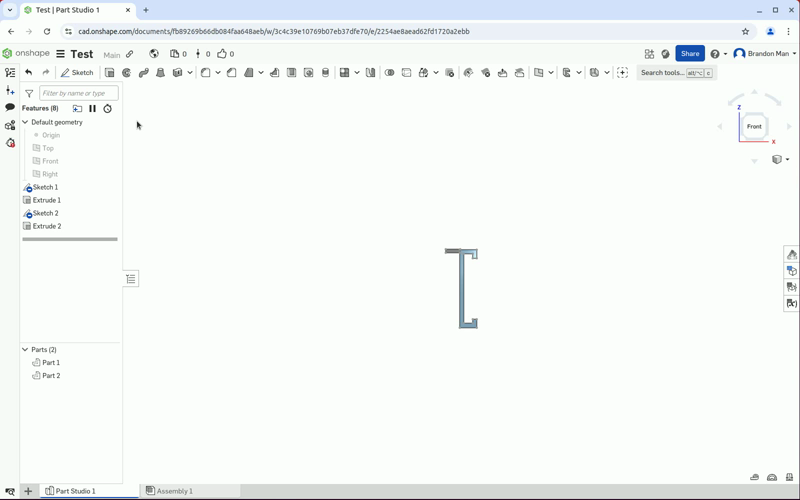
key(left, 2)
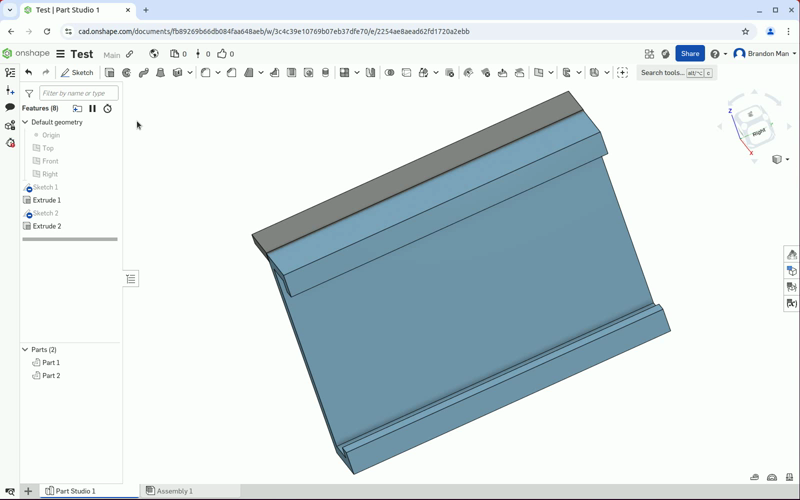
key(down, 2)
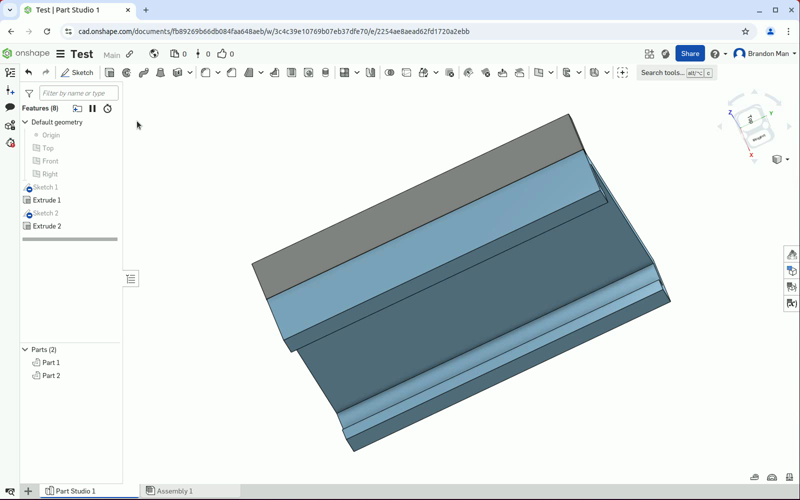
key(up, 2)
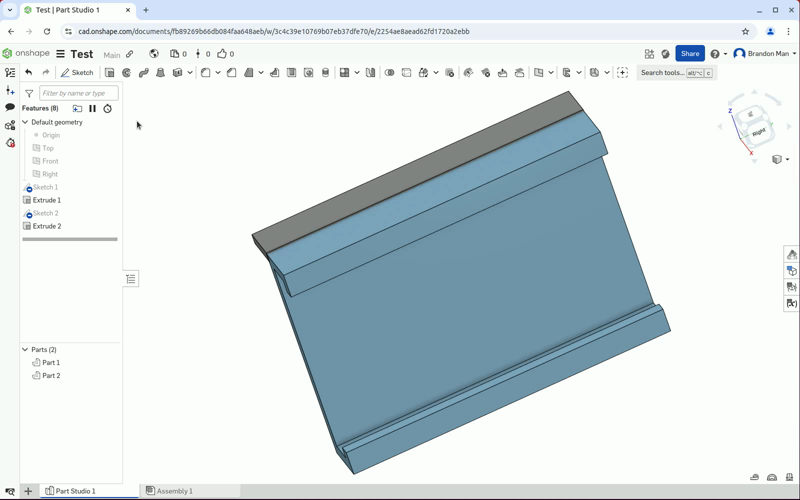
key(right, 2)
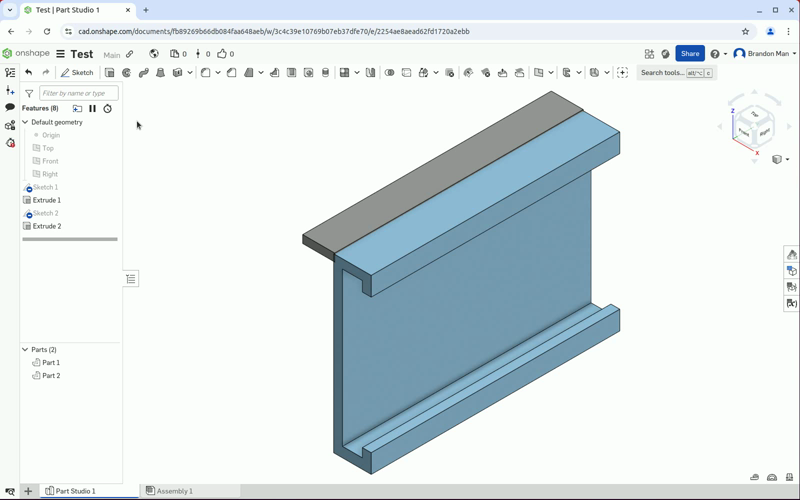
mouse_move(73, 189)
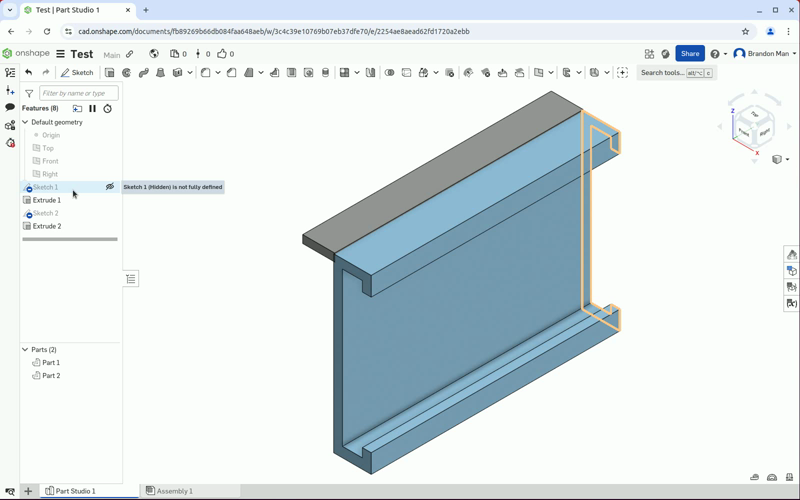
click(73, 189)